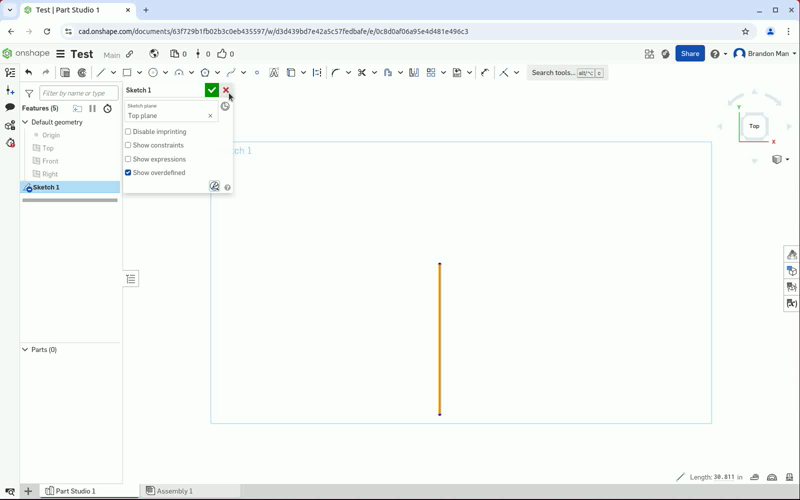
key(shift+h)
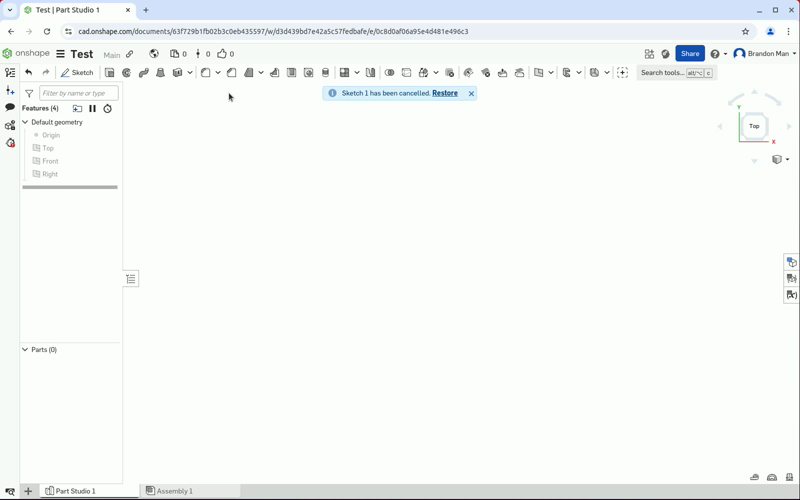
mouse_move(73, 352)
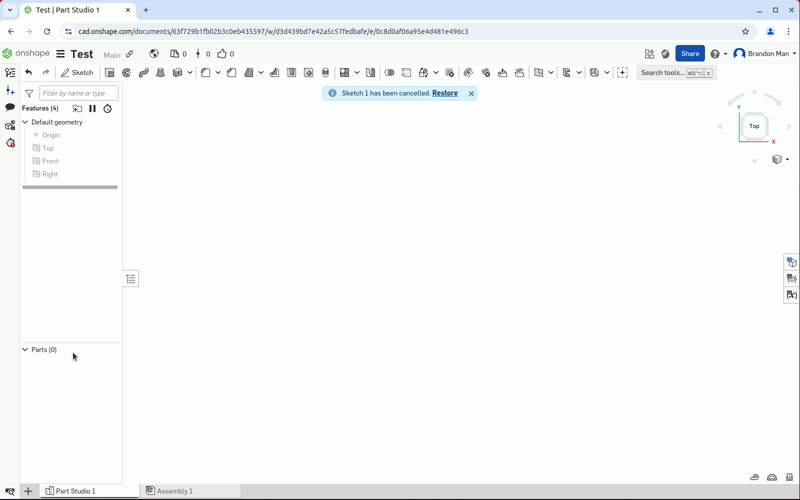
key(y)
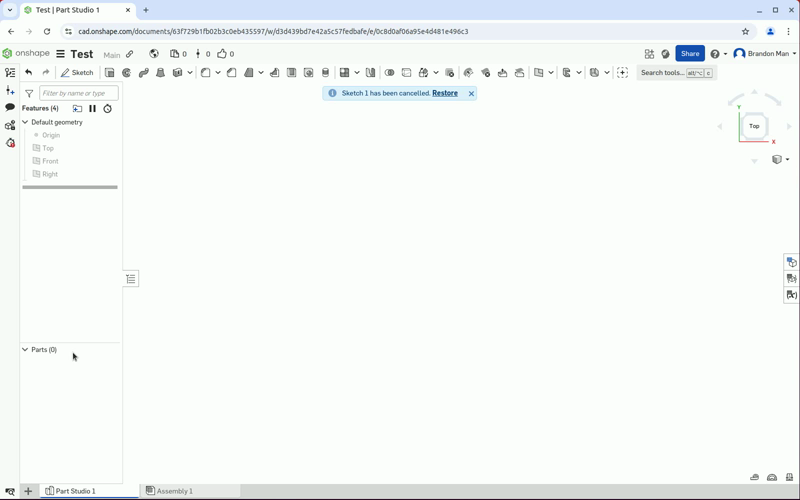
key(shift+p)
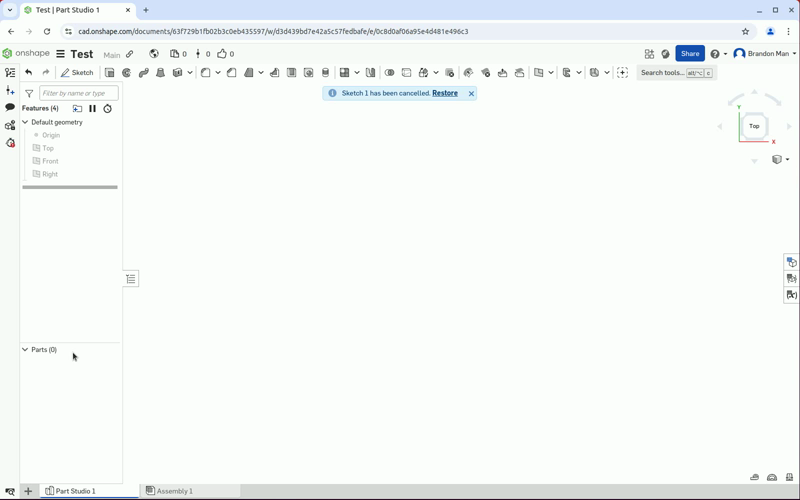
key(space)
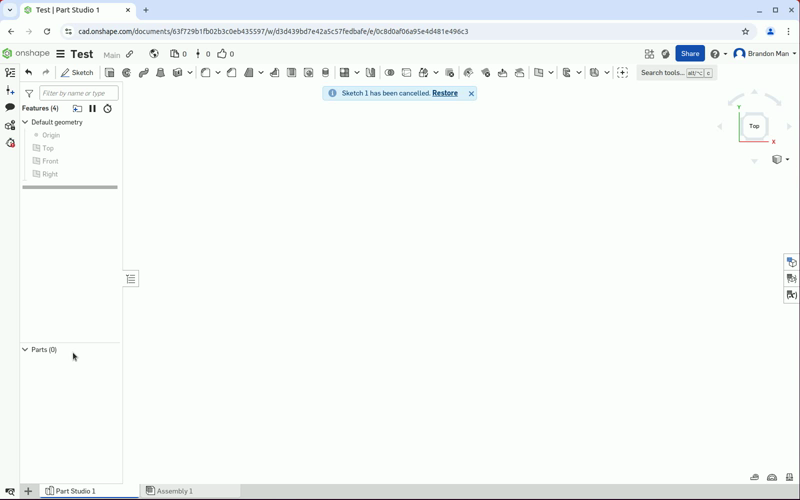
key_down(shift)
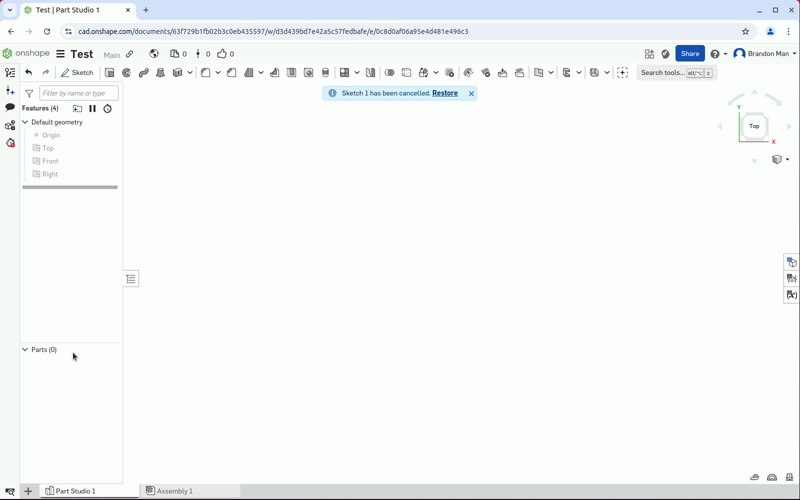
key(up)
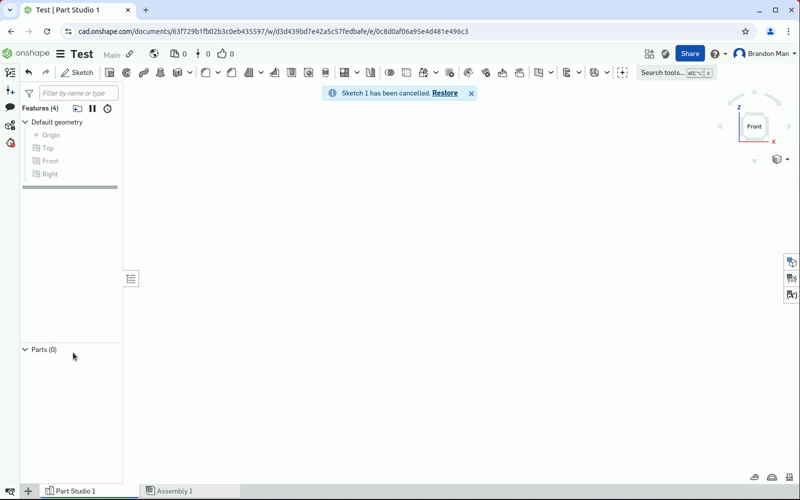
key_up(shift)
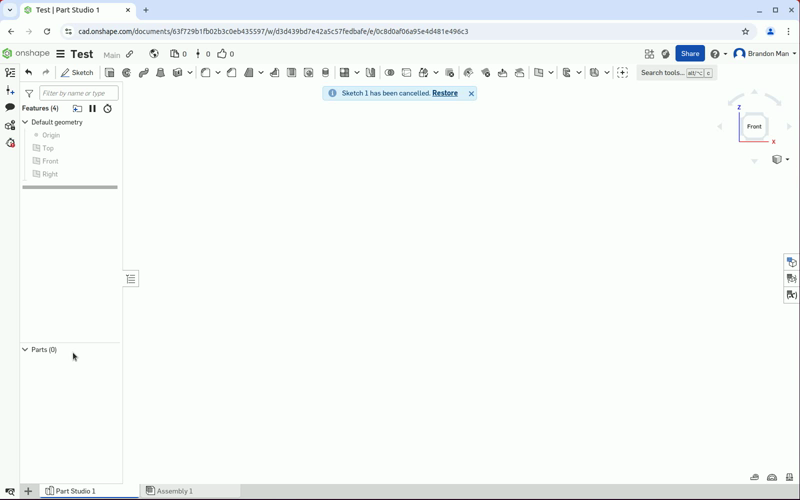
key(space)
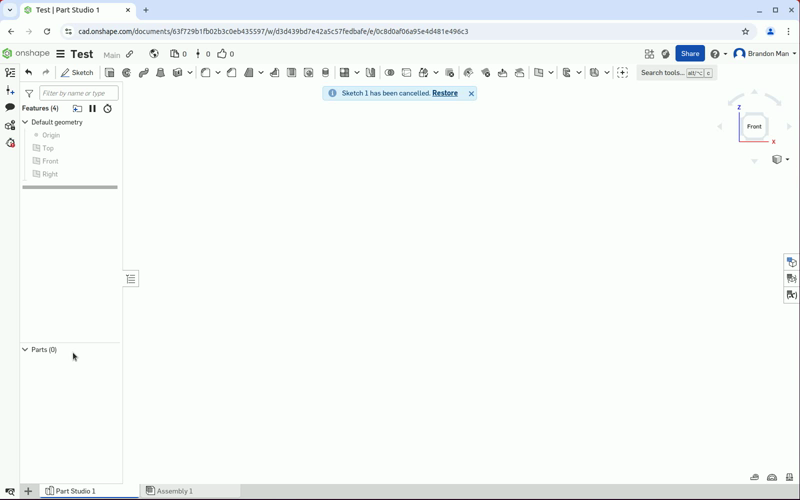
key_down(shift)
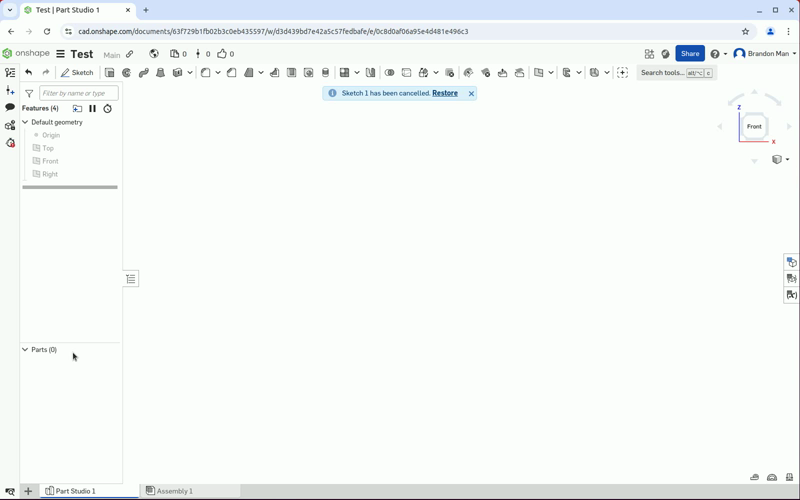
key(left)
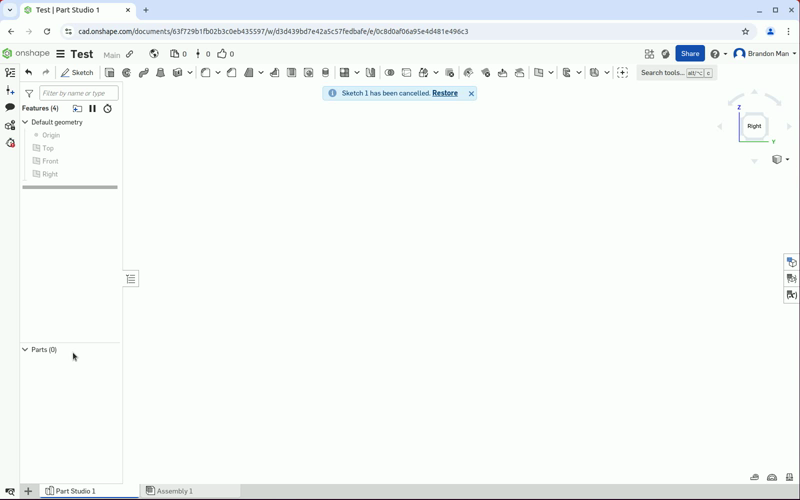
key_up(shift)
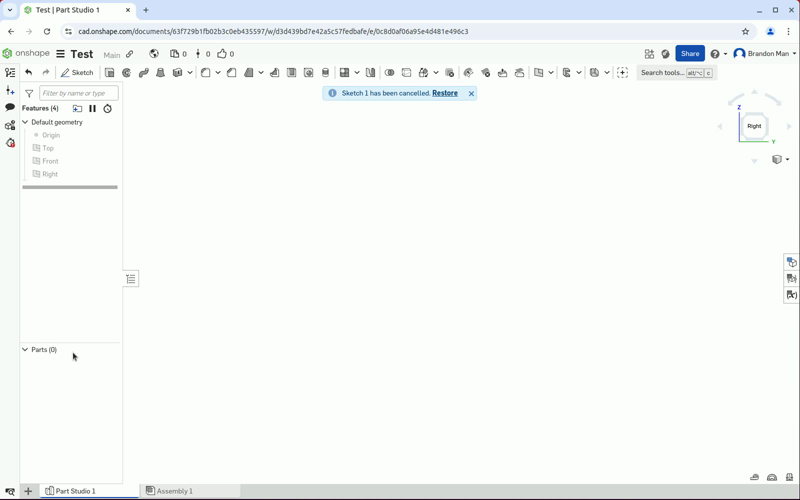
mouse_move(73, 352)
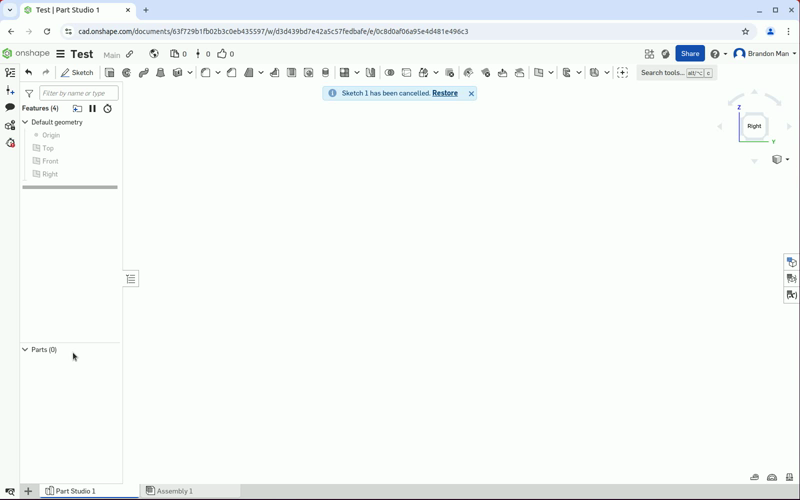
key(shift+y)
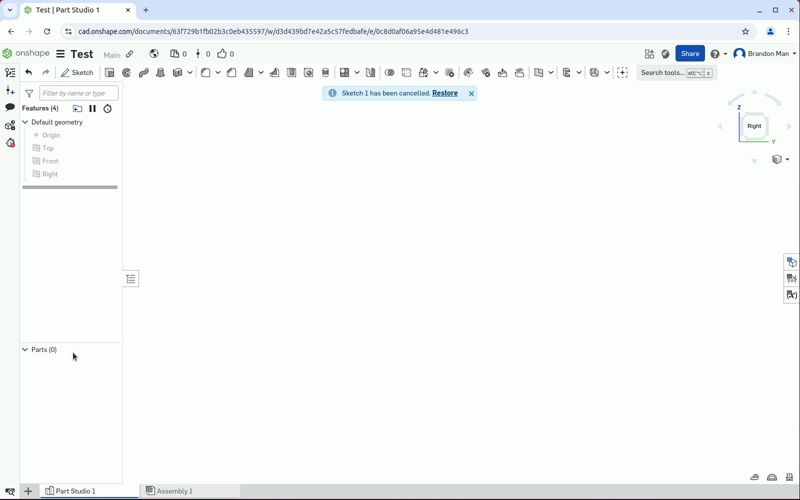
key(shift+s)
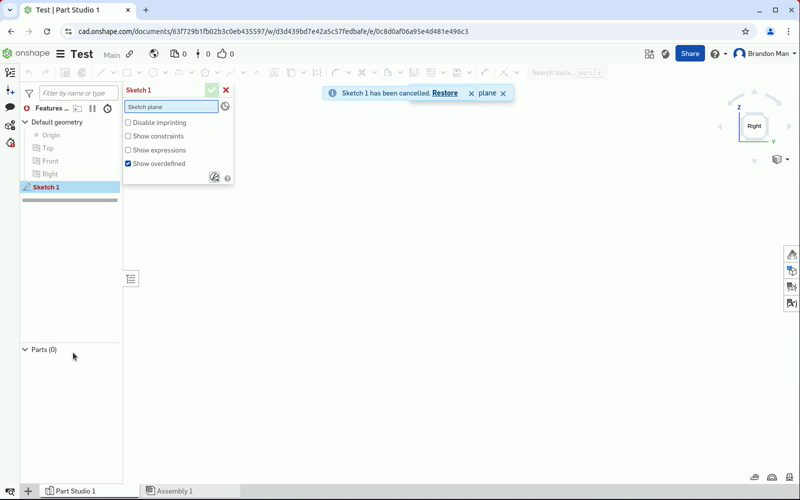
mouse_move(73, 176)
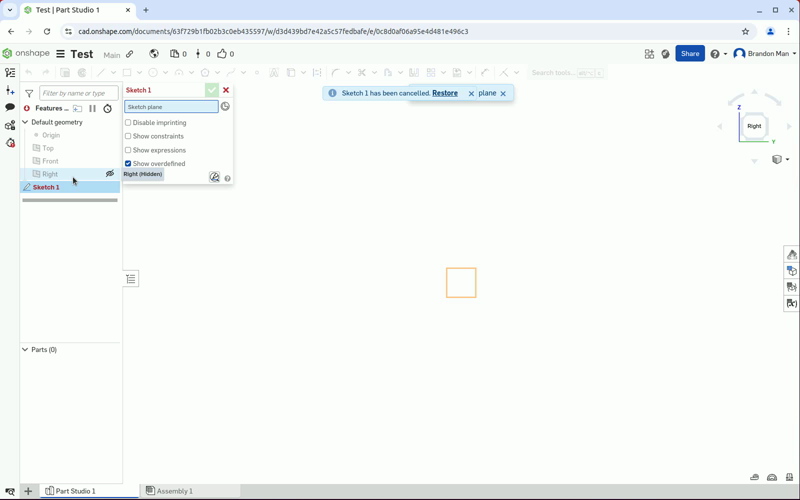
click(73, 176)
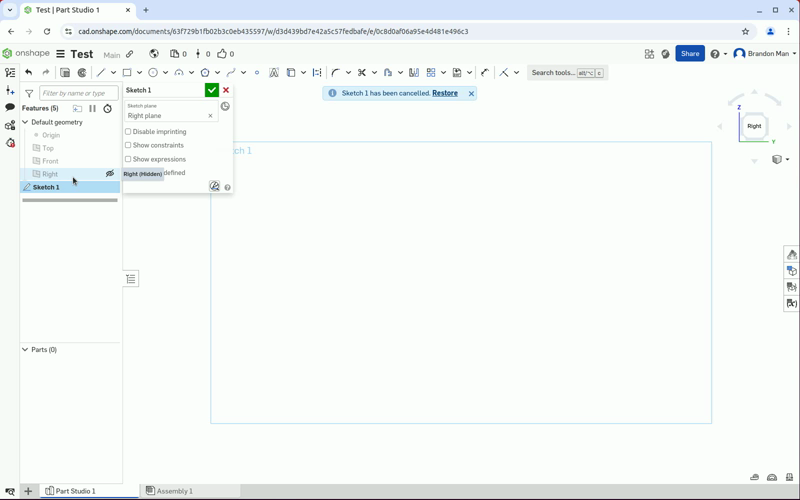
mouse_move(73, 352)
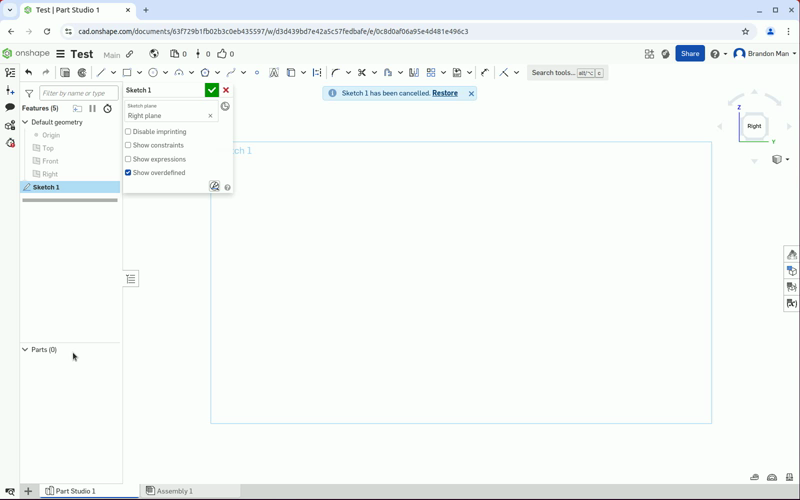
key(y)
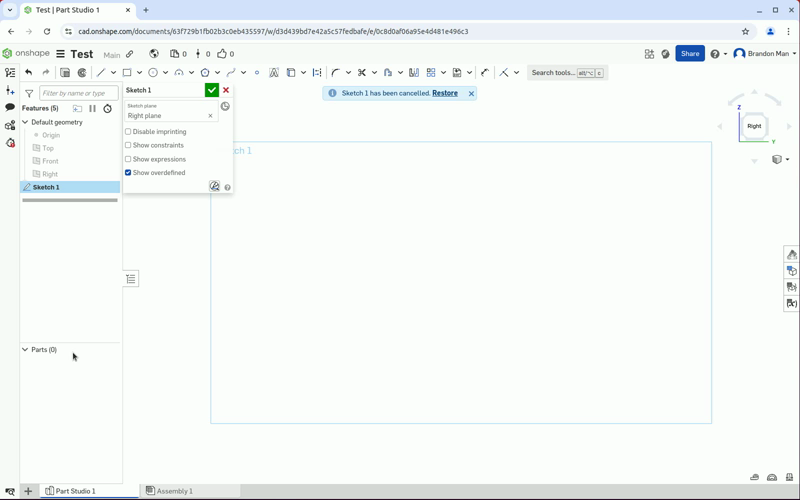
key(l)
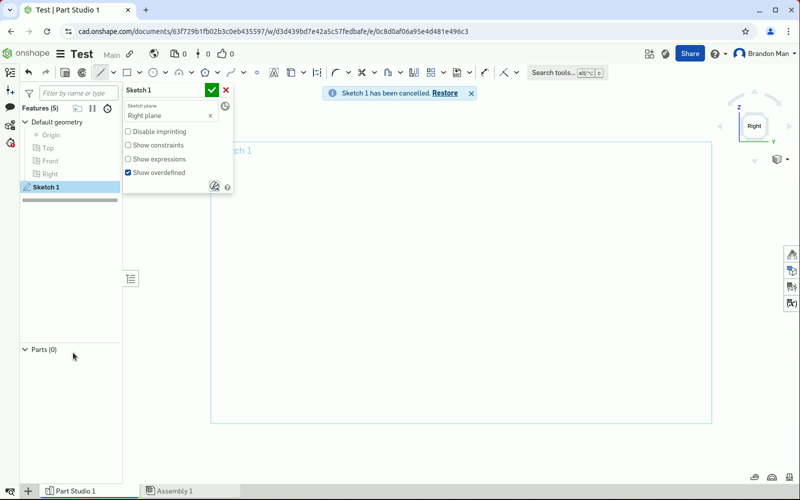
key_down(shift)
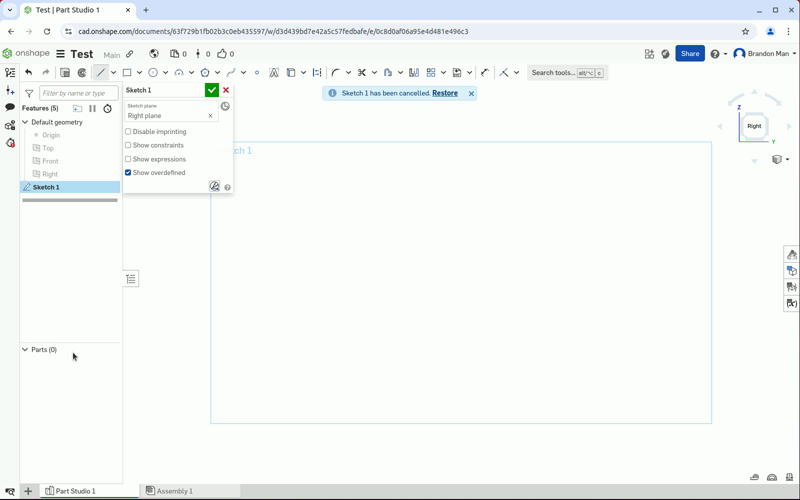
mouse_move(460, 282)
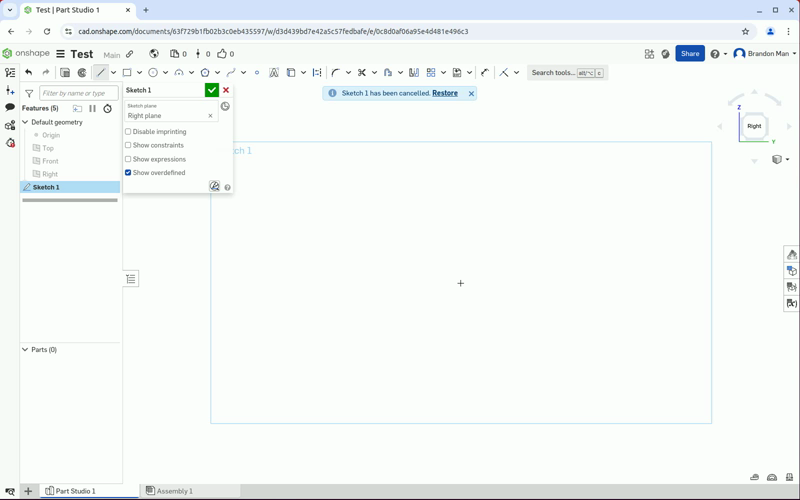
click(460, 282)
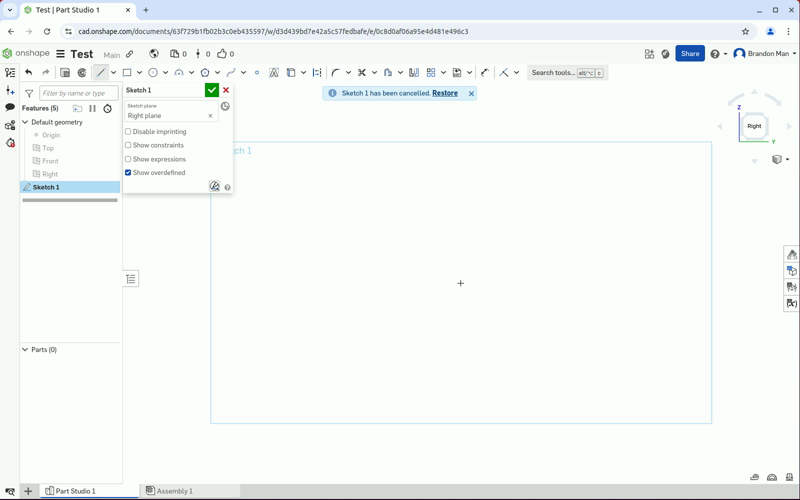
key_up(shift)
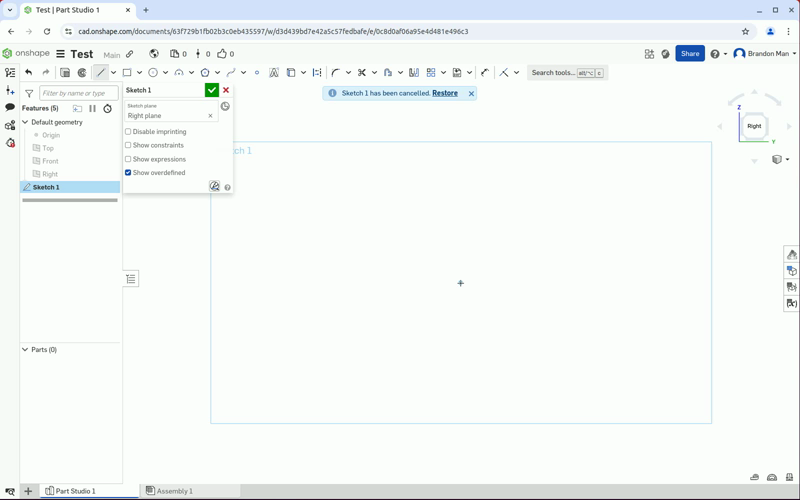
key_down(shift)
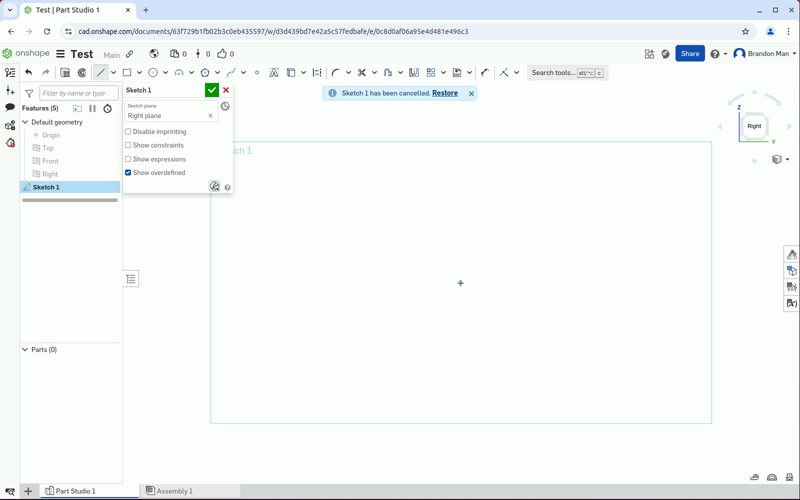
mouse_move(490, 282)
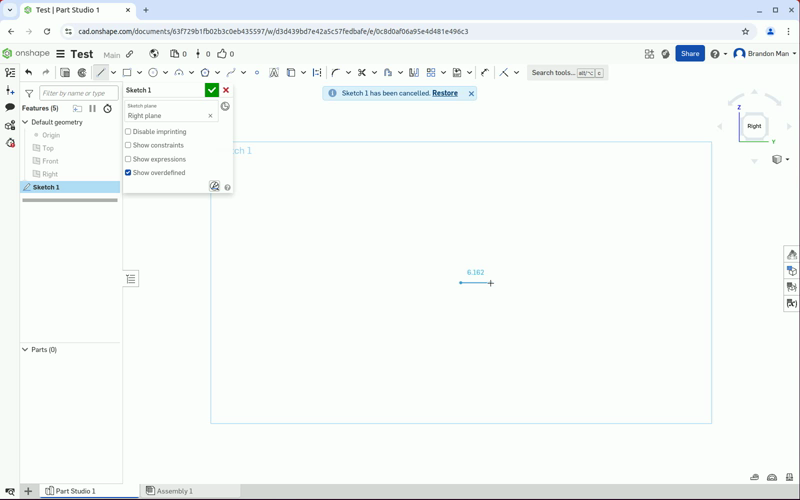
mouse_move(465, 282)
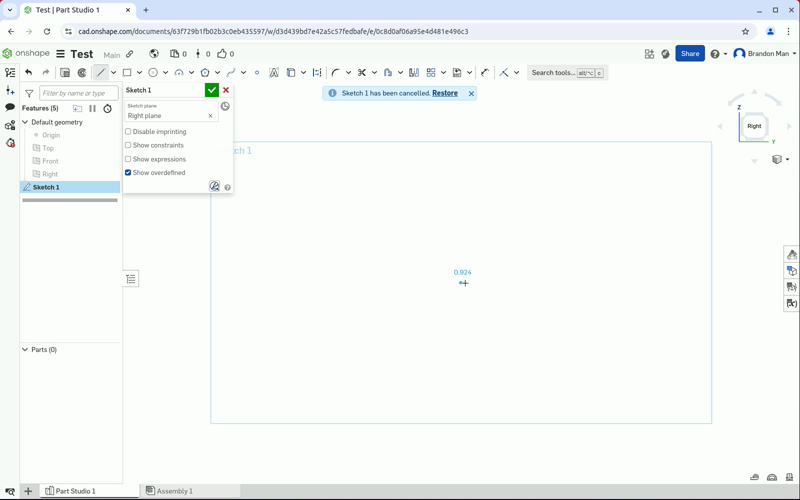
scroll(6)
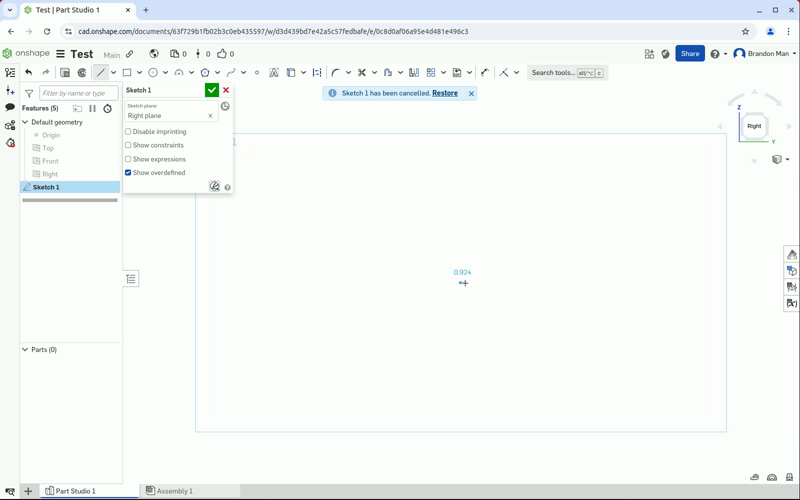
scroll(6)
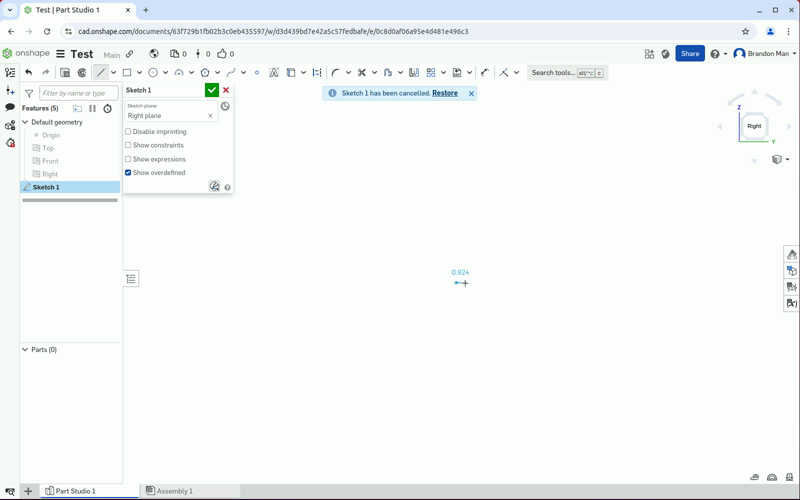
scroll(6)
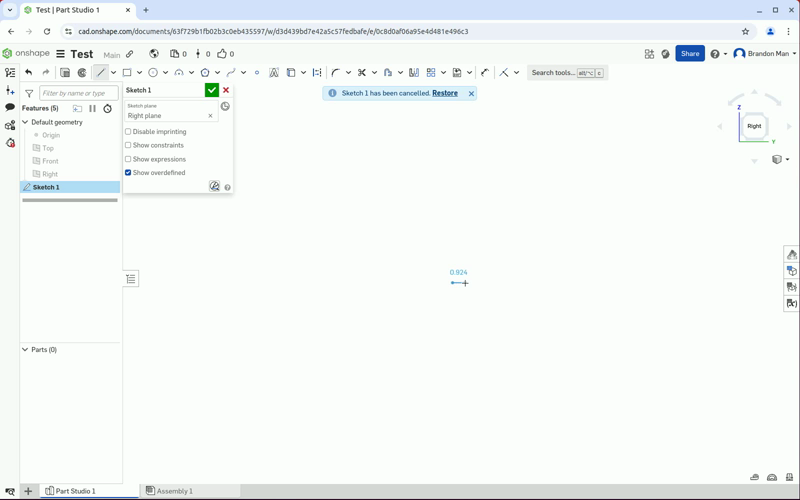
scroll(6)
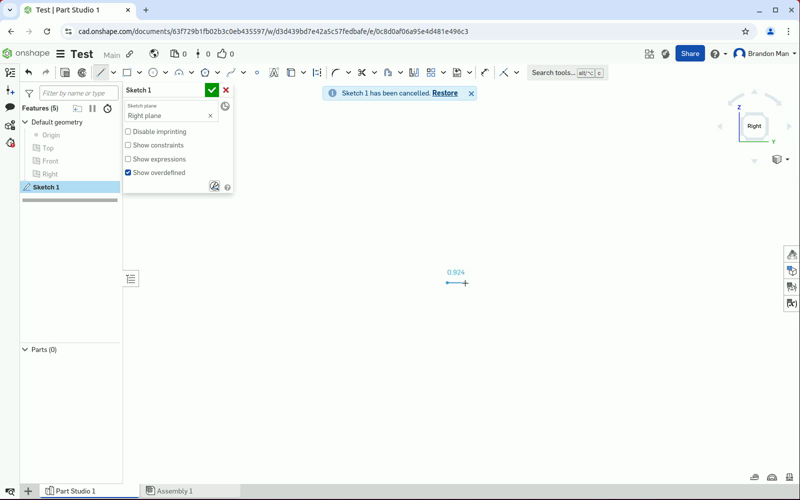
scroll(6)
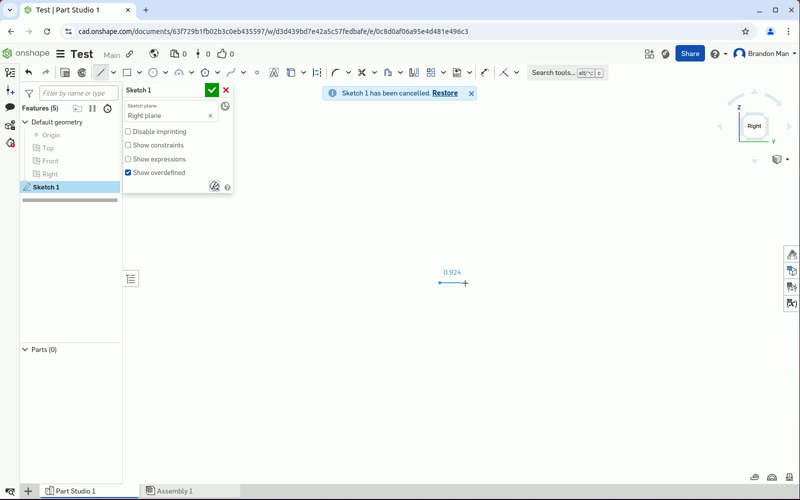
scroll(6)
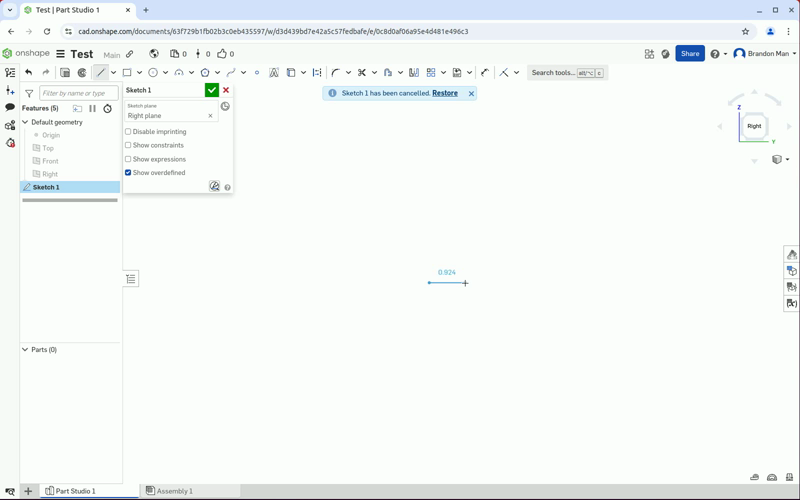
scroll(6)
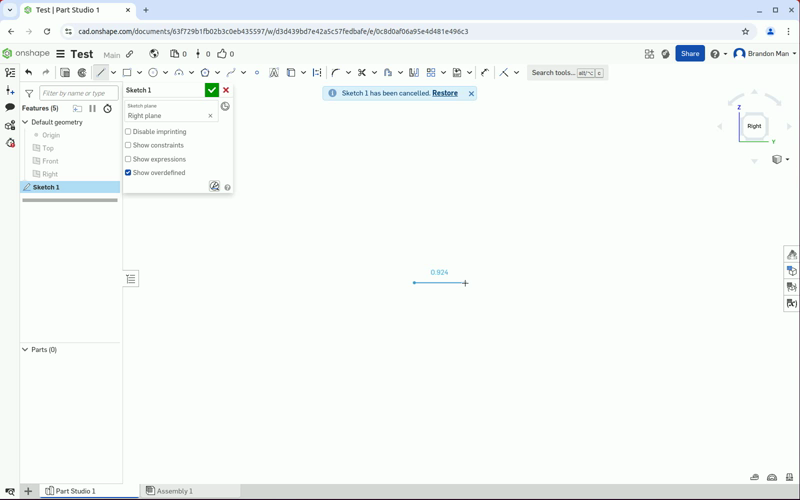
click(465, 282)
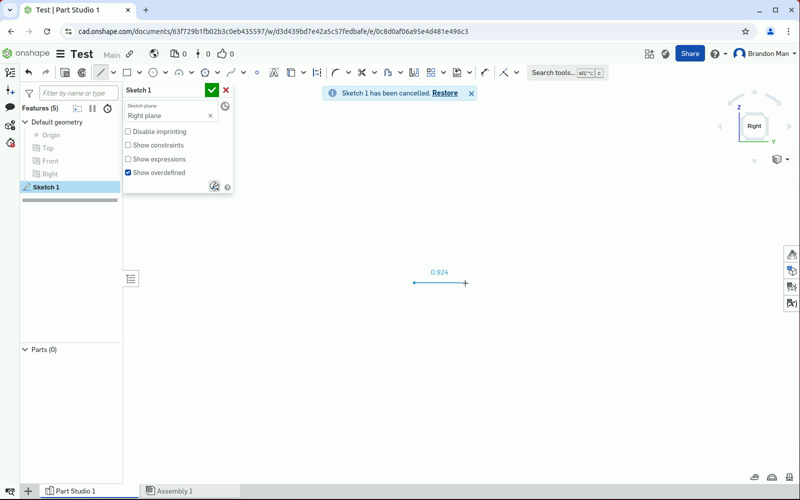
scroll(-6)
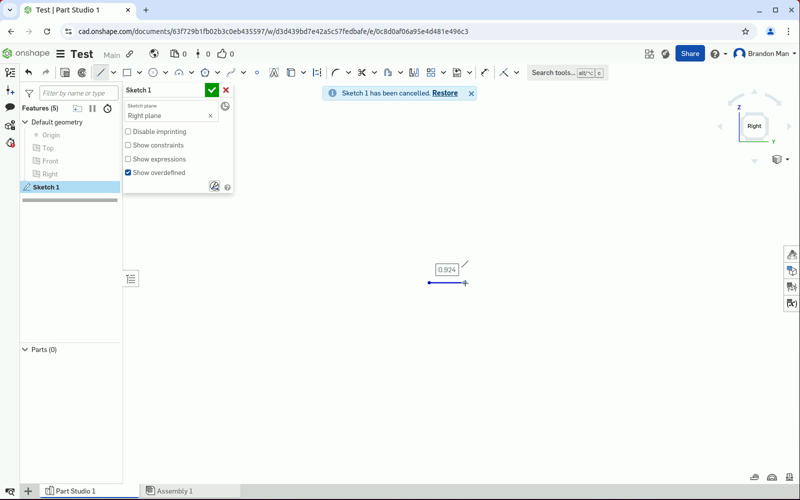
scroll(-6)
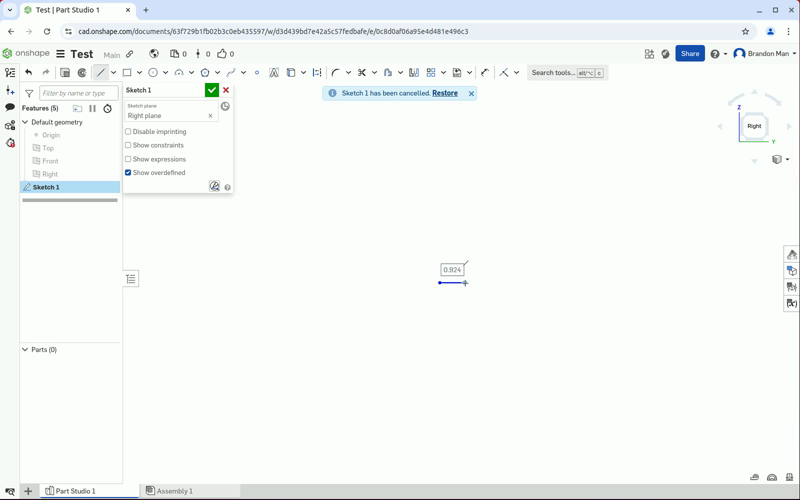
scroll(-6)
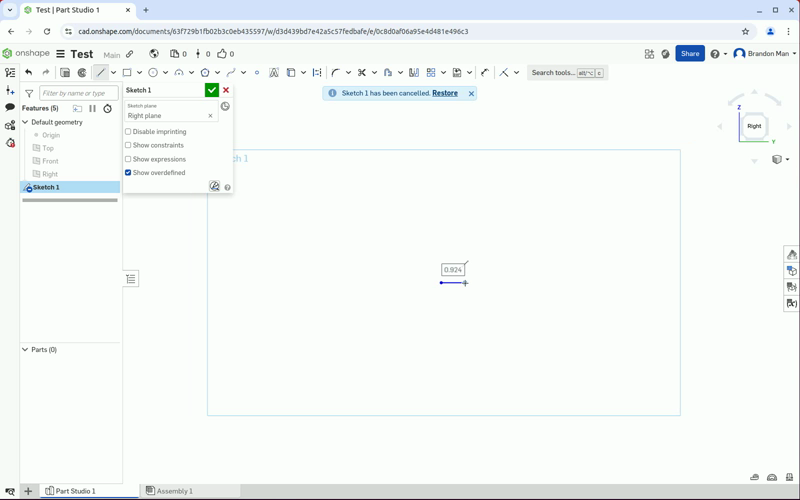
scroll(-6)
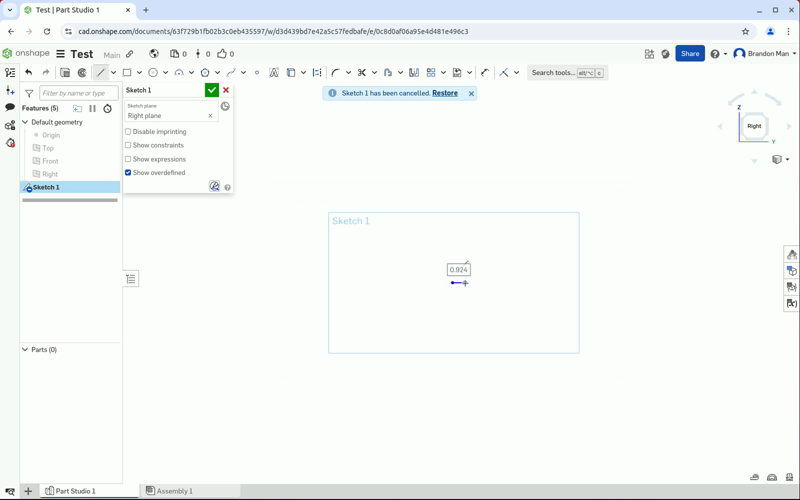
scroll(-6)
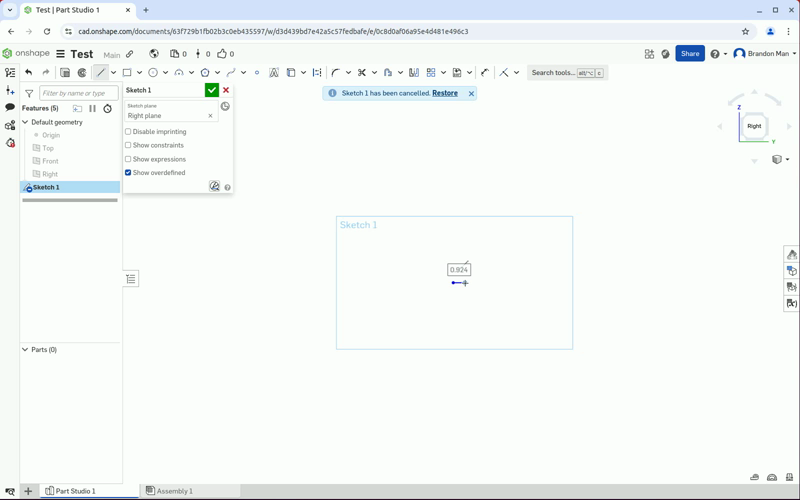
scroll(-6)
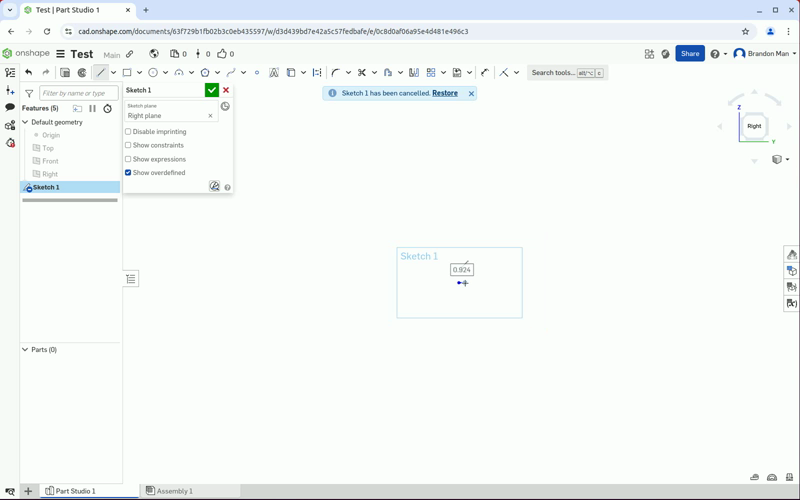
scroll(-6)
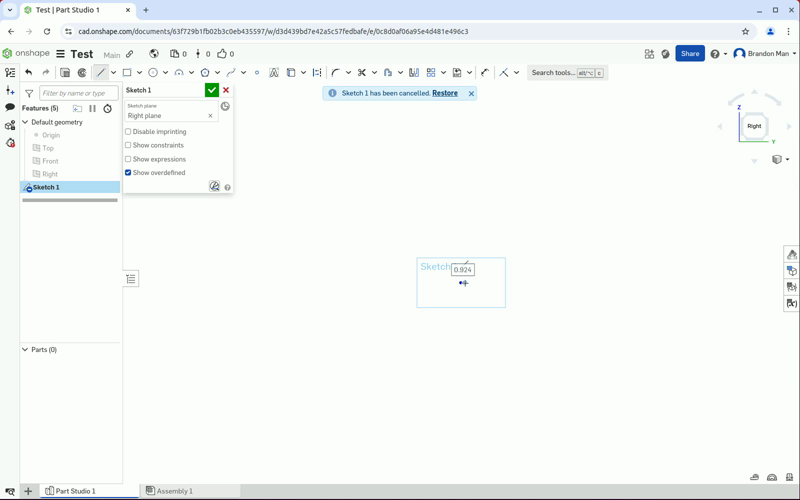
key_up(shift)
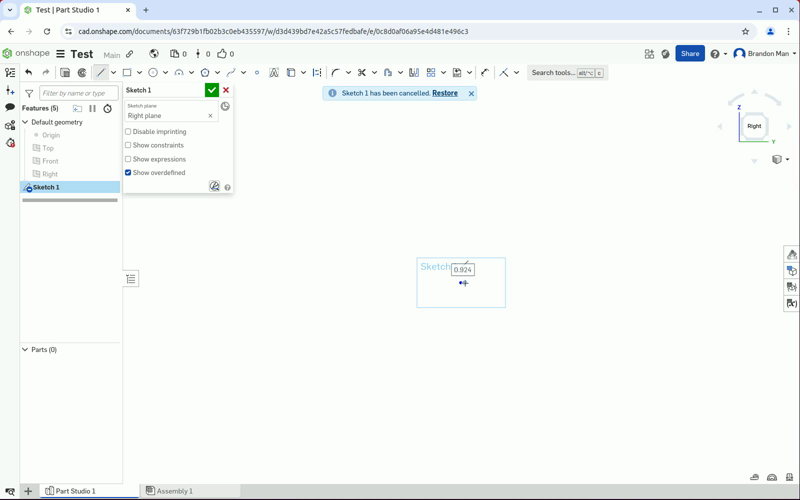
key_down(shift)
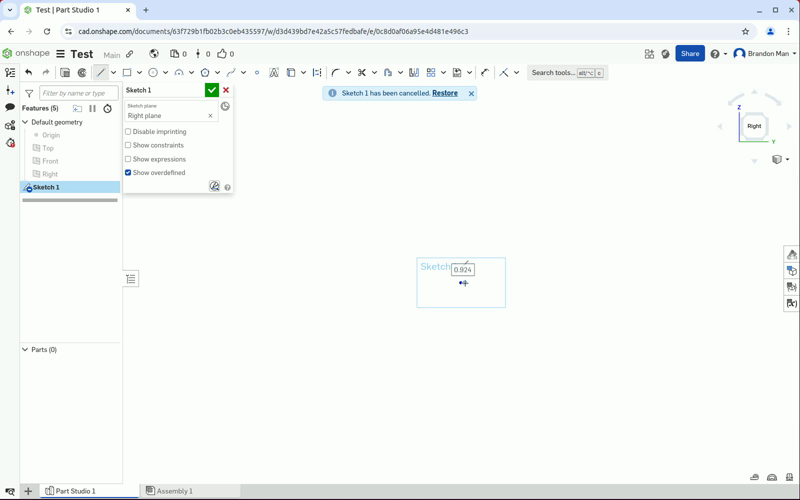
mouse_move(495, 282)
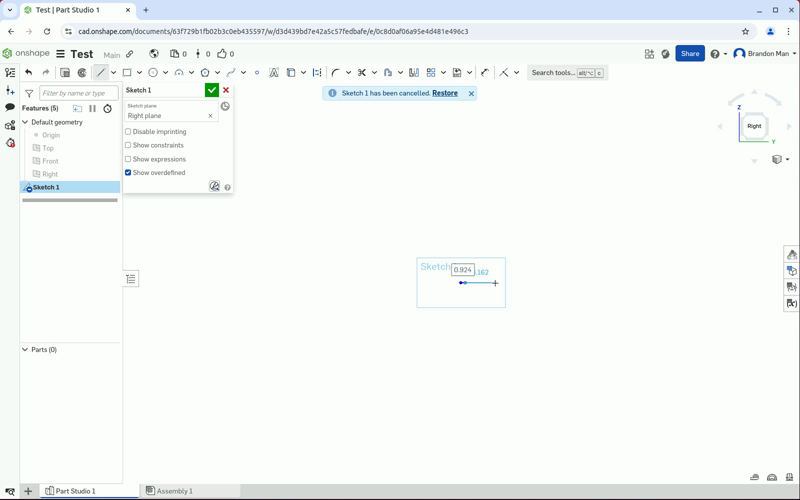
mouse_move(465, 282)
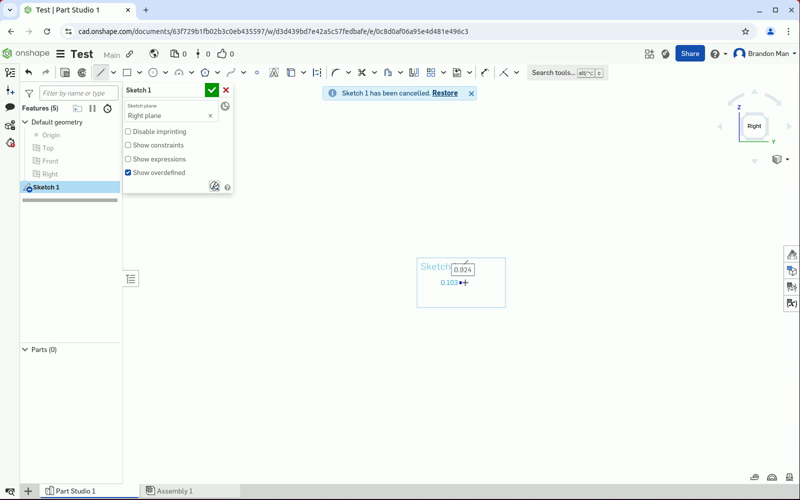
scroll(6)
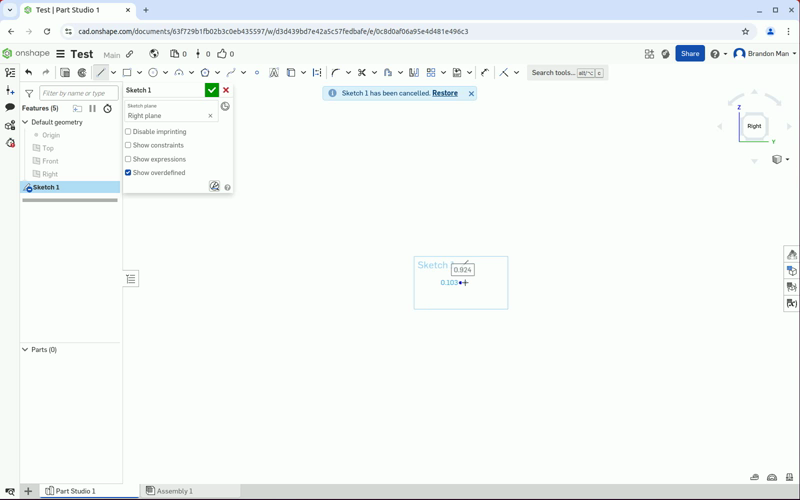
scroll(6)
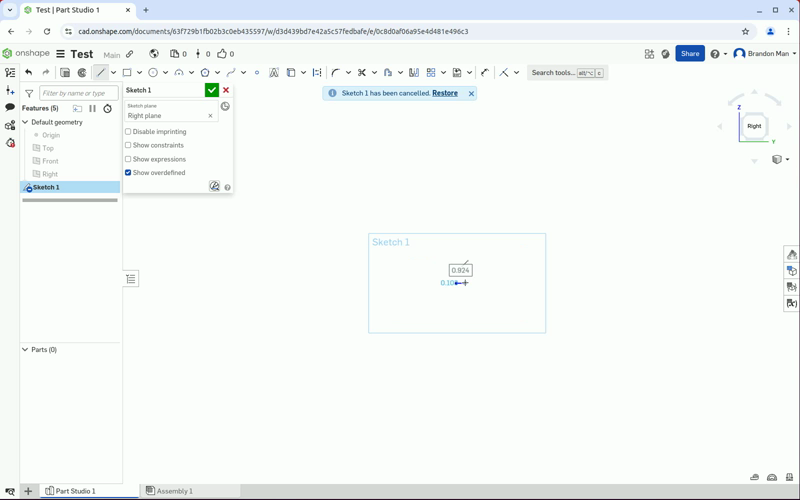
scroll(6)
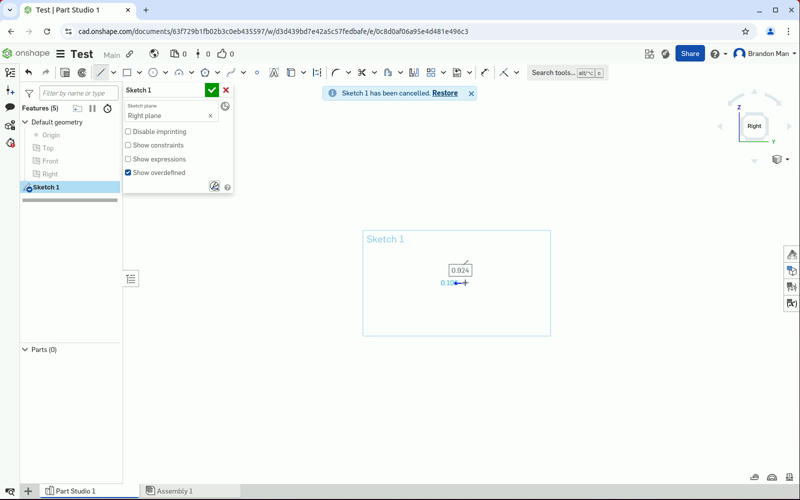
scroll(6)
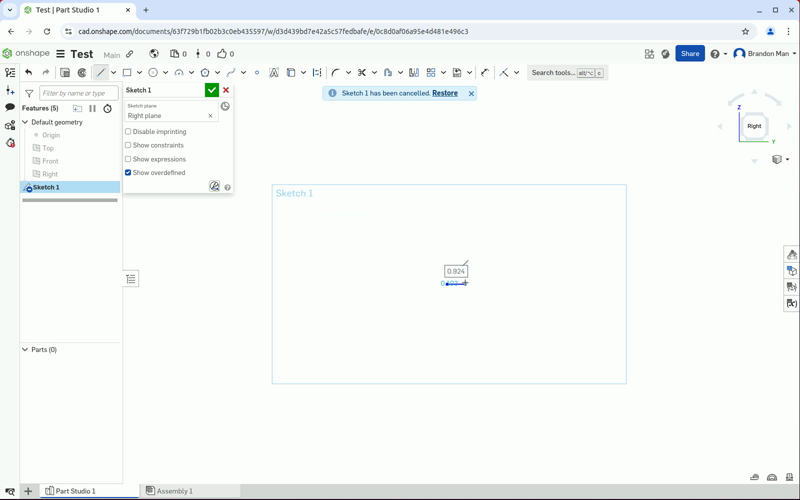
scroll(6)
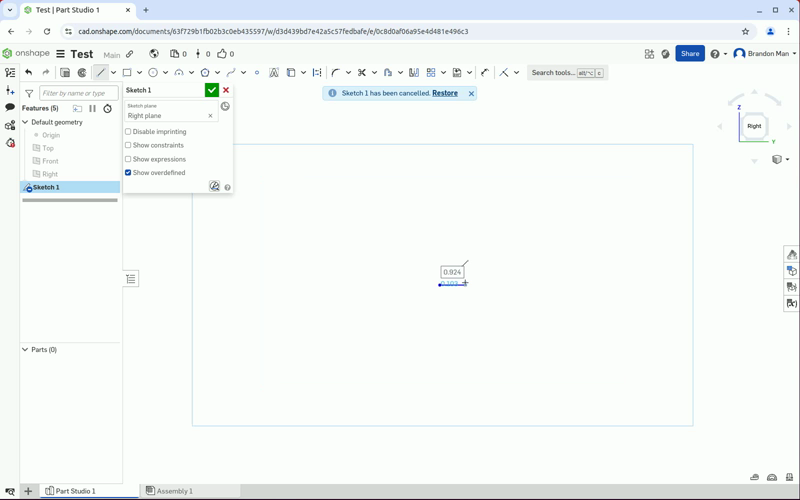
scroll(6)
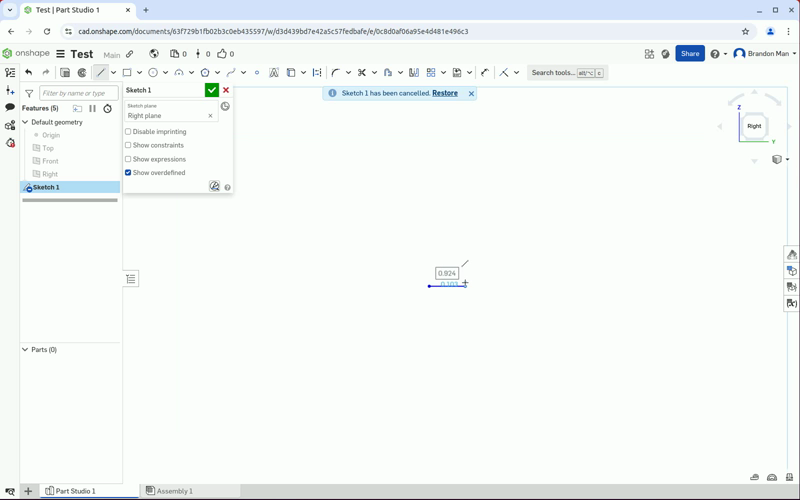
scroll(6)
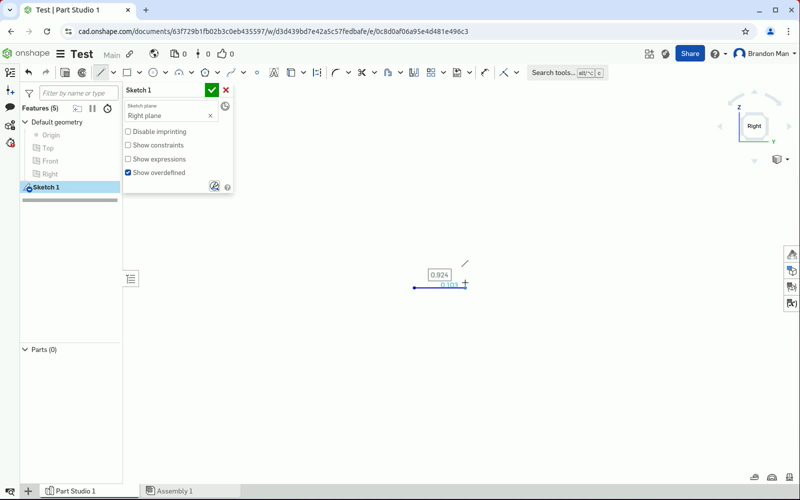
click(465, 282)
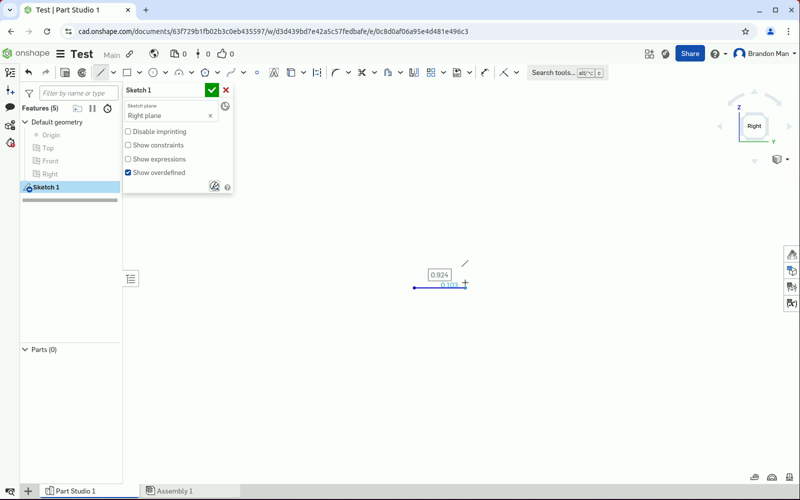
scroll(-6)
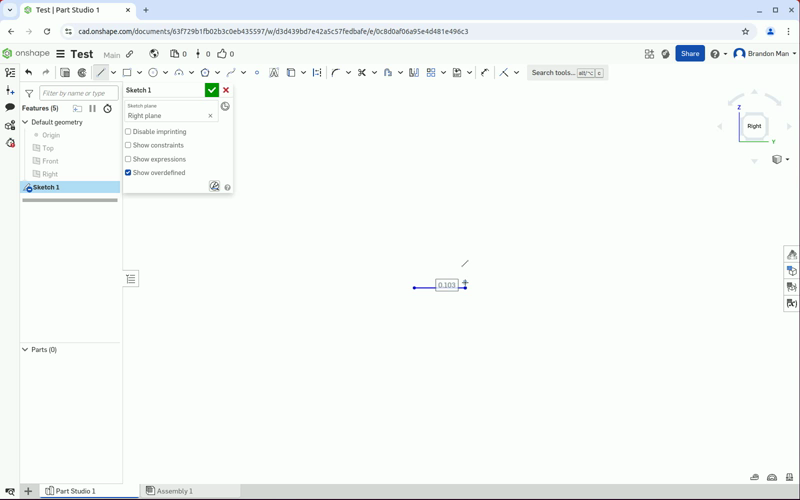
scroll(-6)
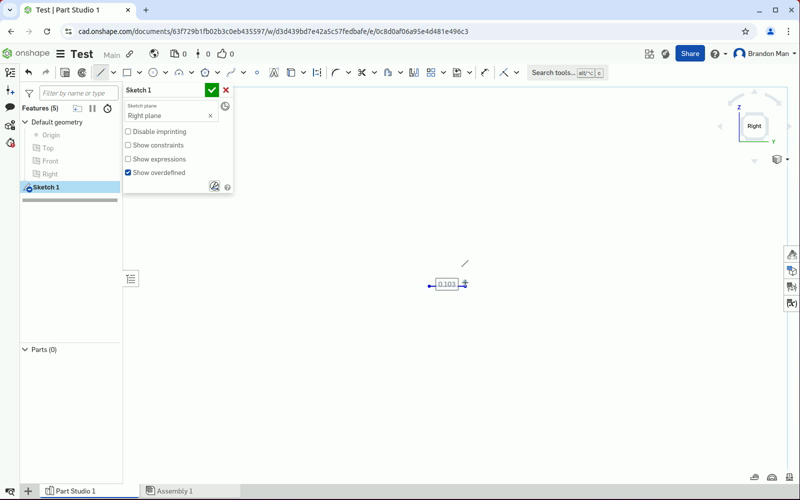
scroll(-6)
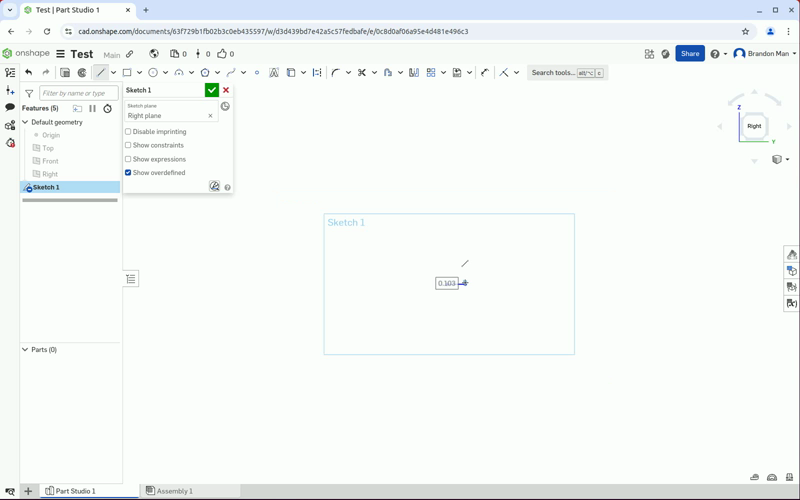
scroll(-6)
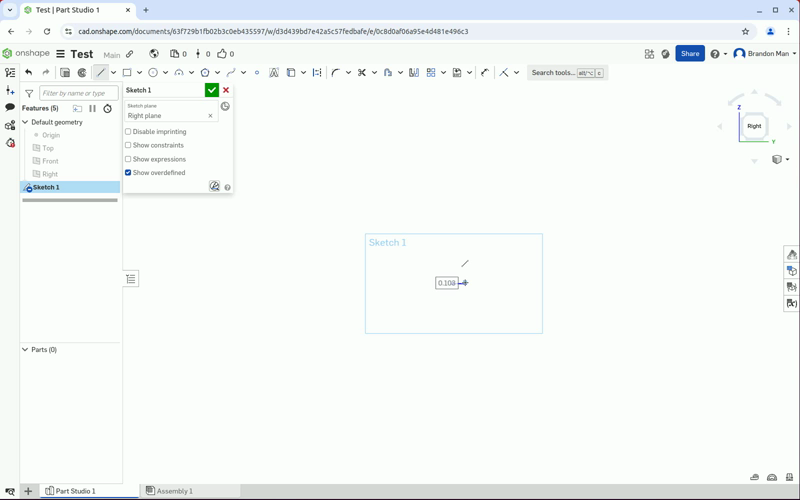
scroll(-6)
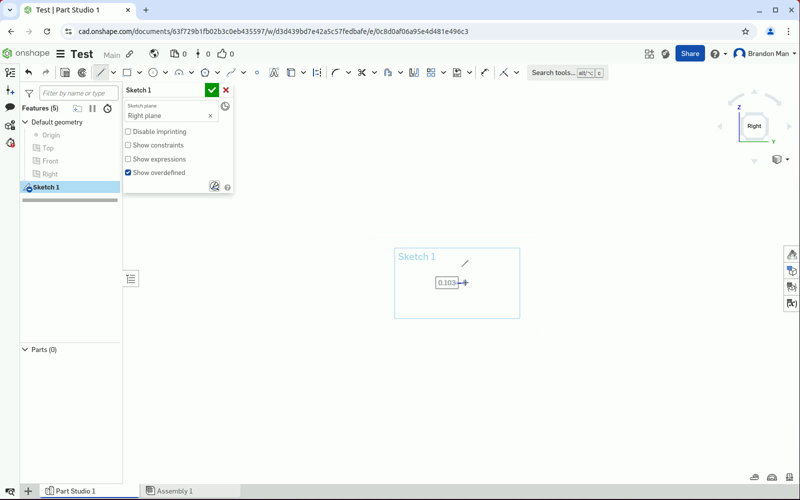
scroll(-6)
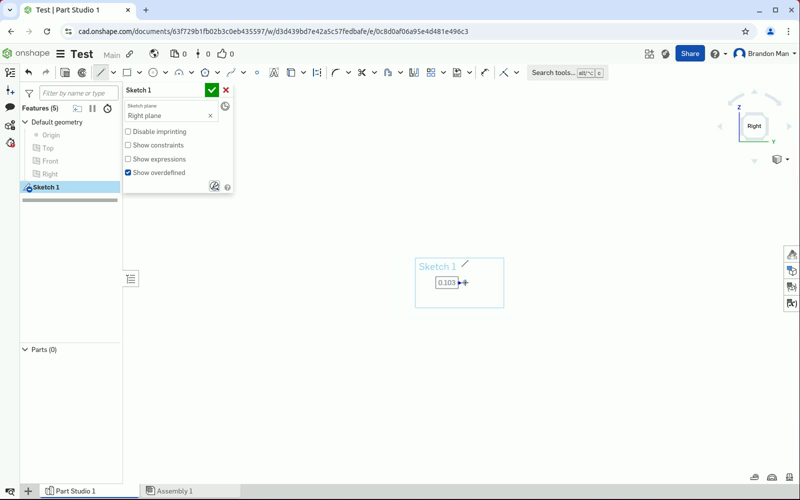
scroll(-6)
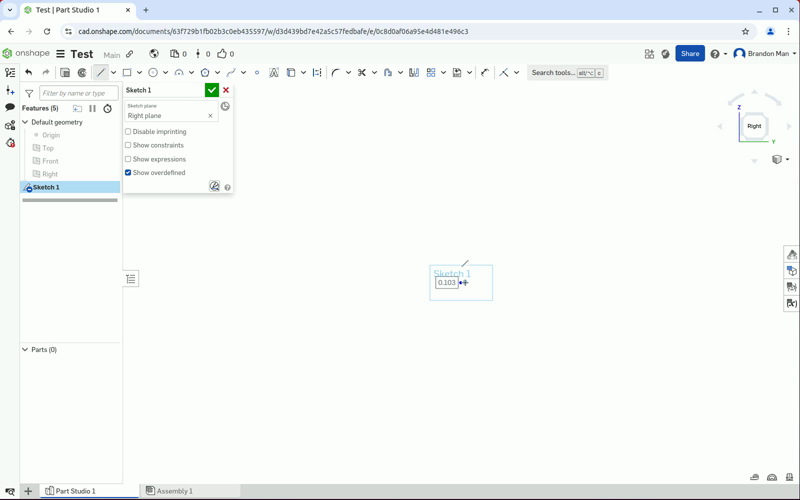
key_up(shift)
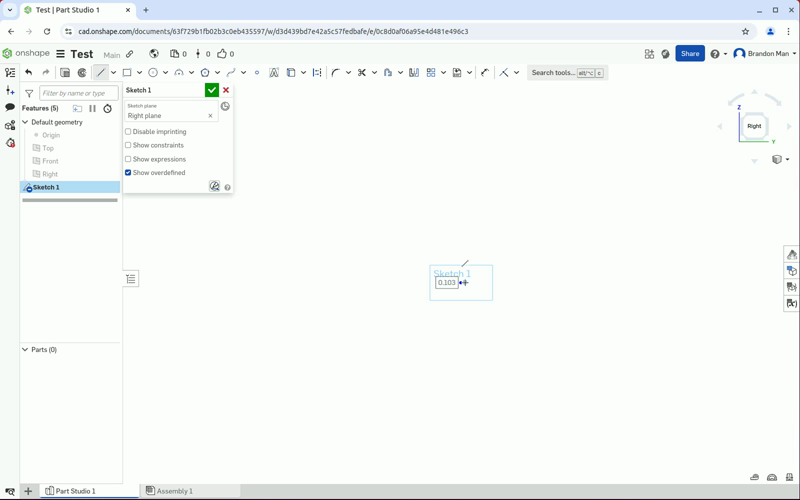
key_down(shift)
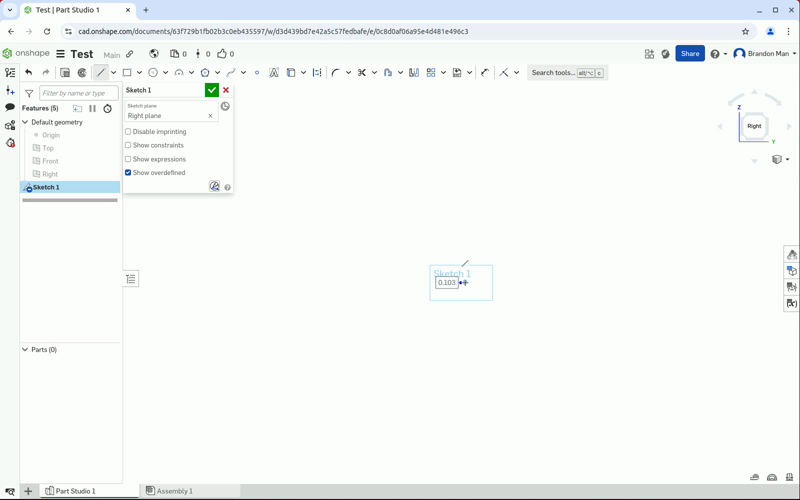
mouse_move(495, 282)
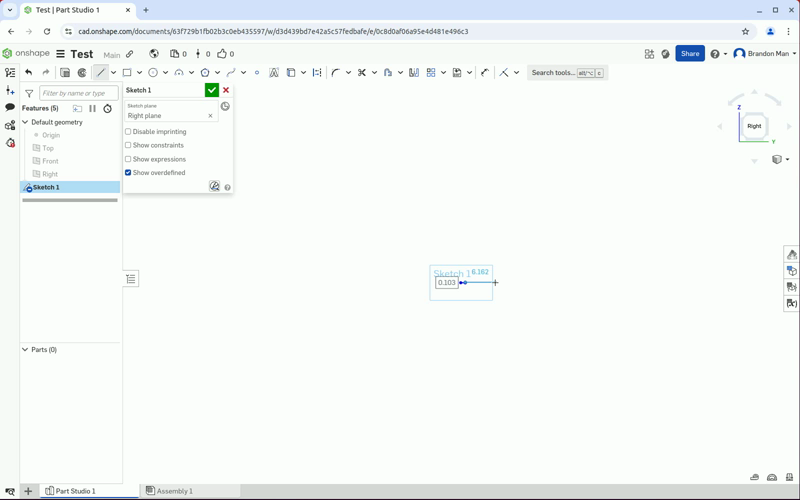
mouse_move(461, 282)
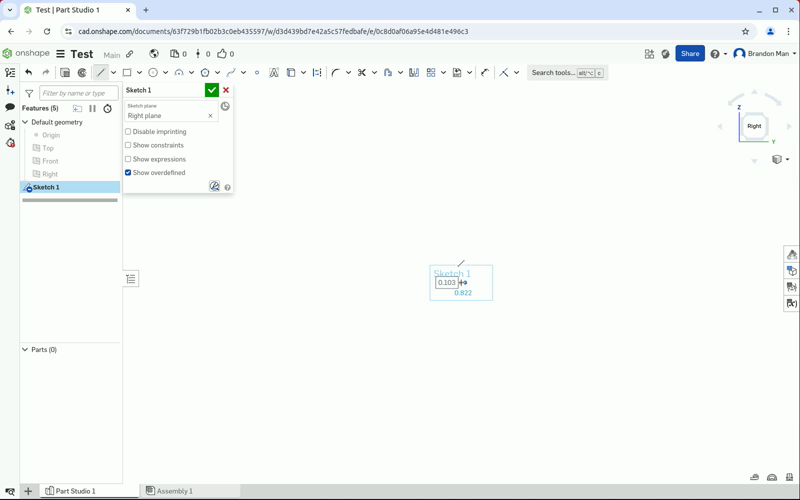
scroll(6)
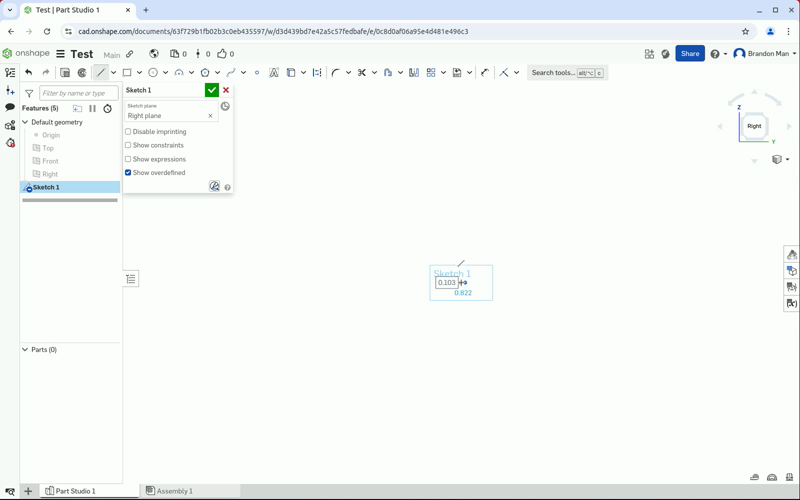
scroll(6)
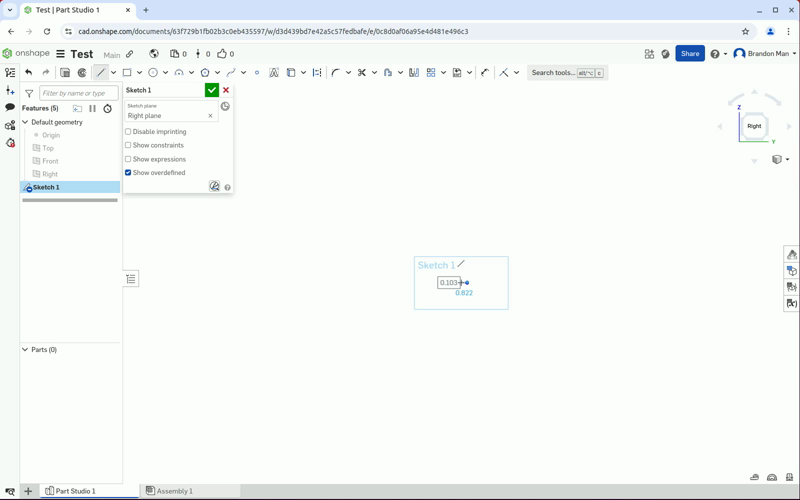
scroll(6)
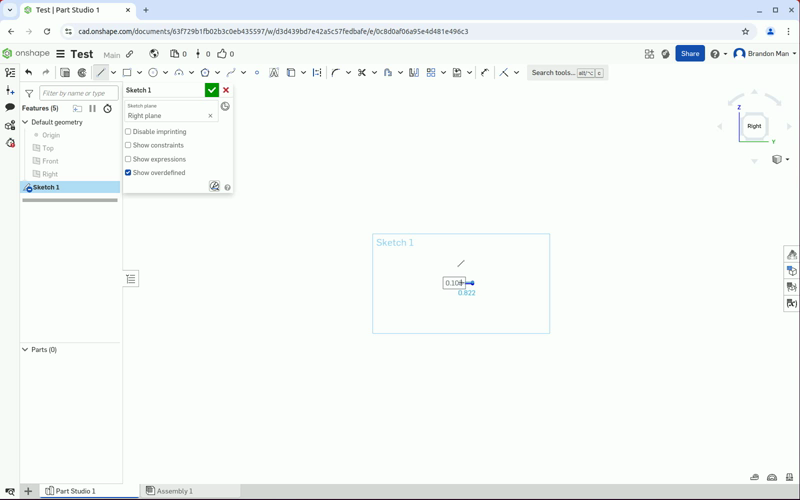
scroll(6)
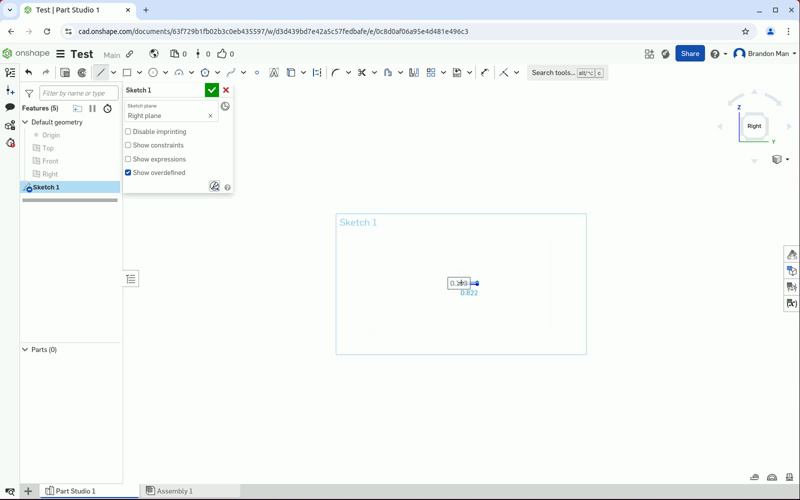
scroll(6)
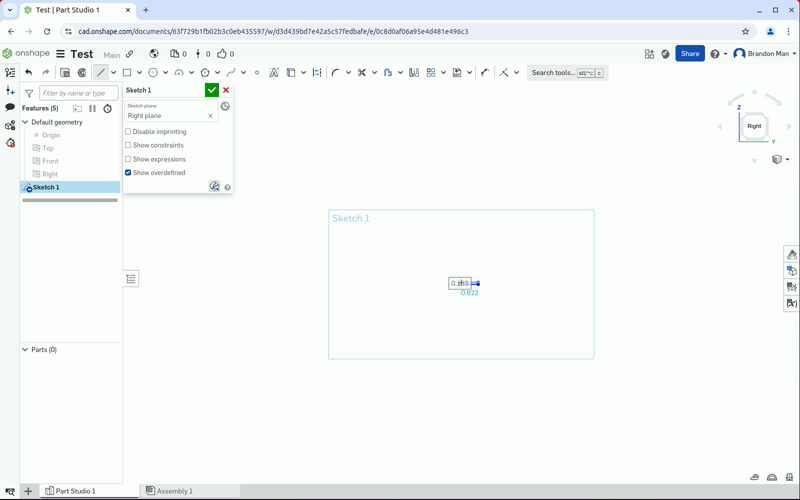
scroll(6)
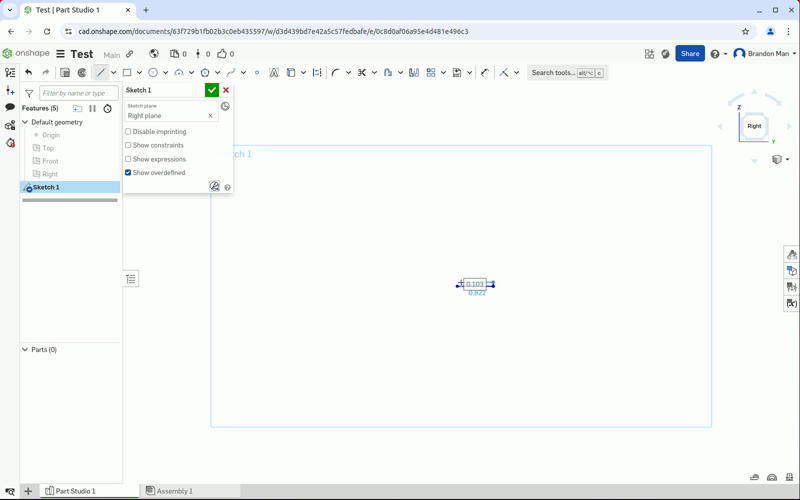
scroll(6)
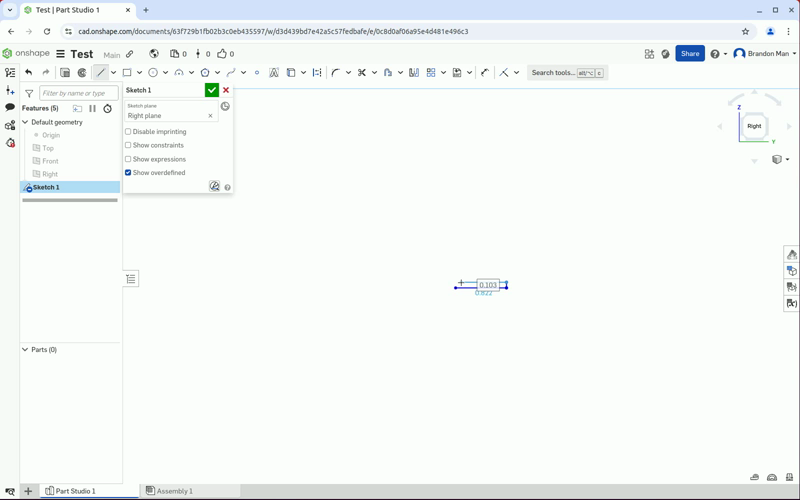
click(461, 282)
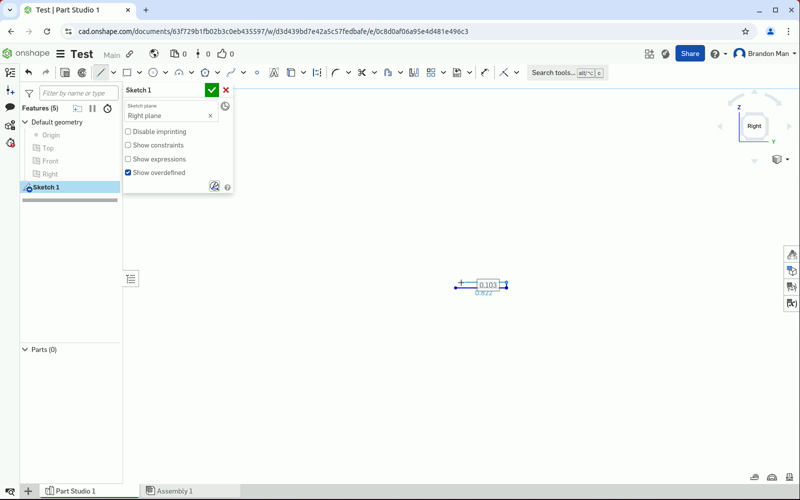
scroll(-6)
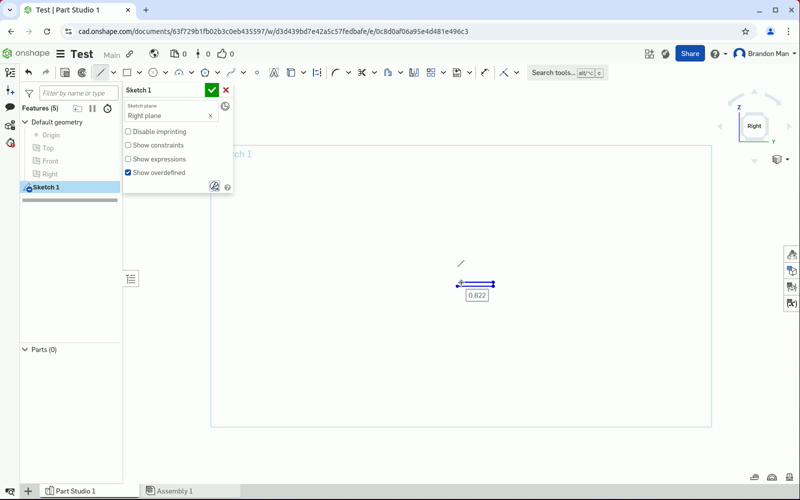
scroll(-6)
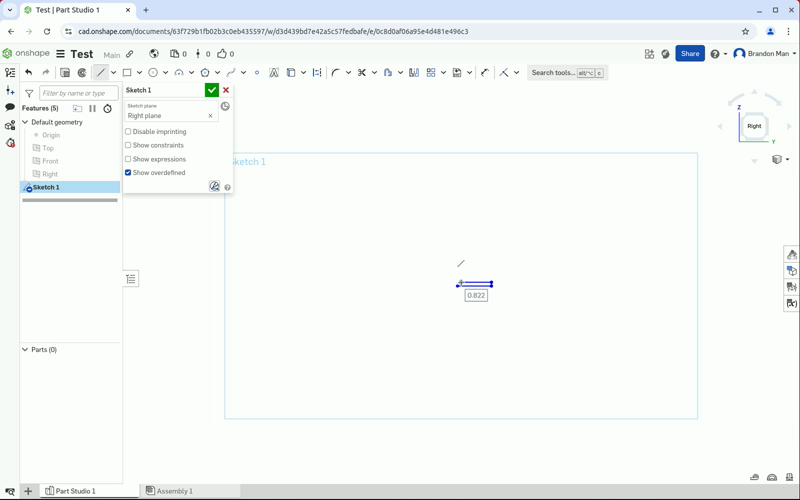
scroll(-6)
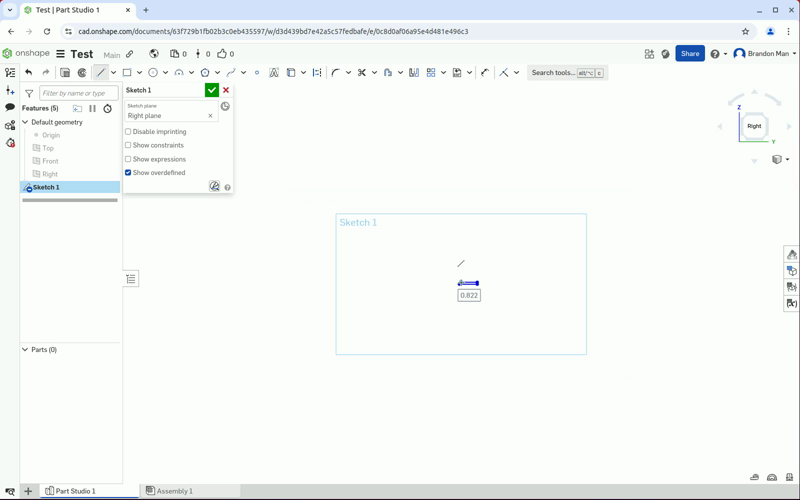
scroll(-6)
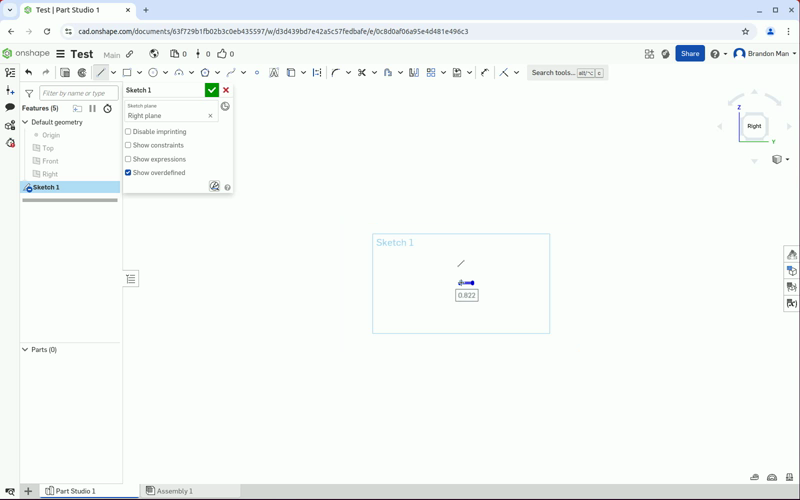
scroll(-6)
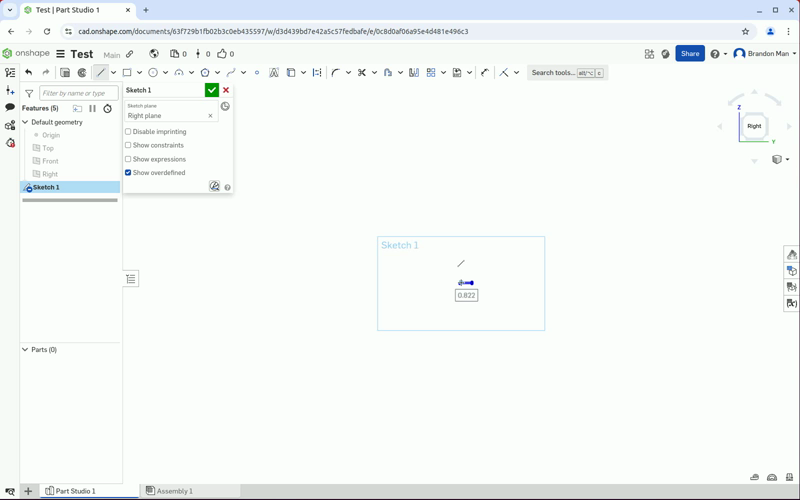
scroll(-6)
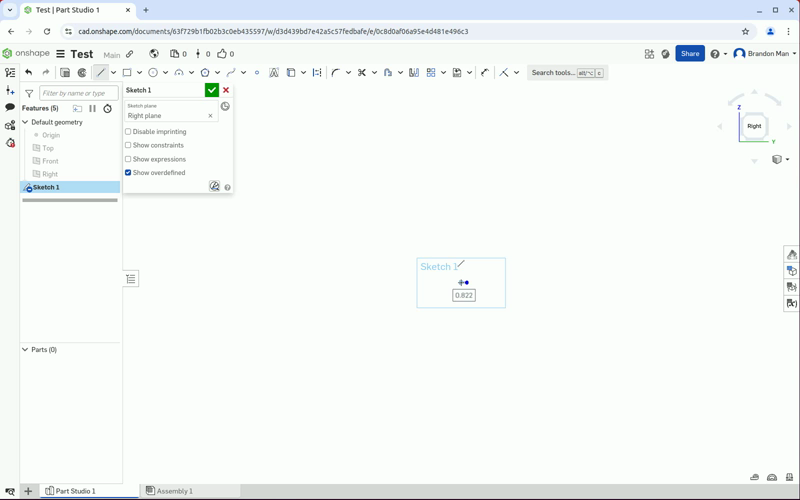
scroll(-6)
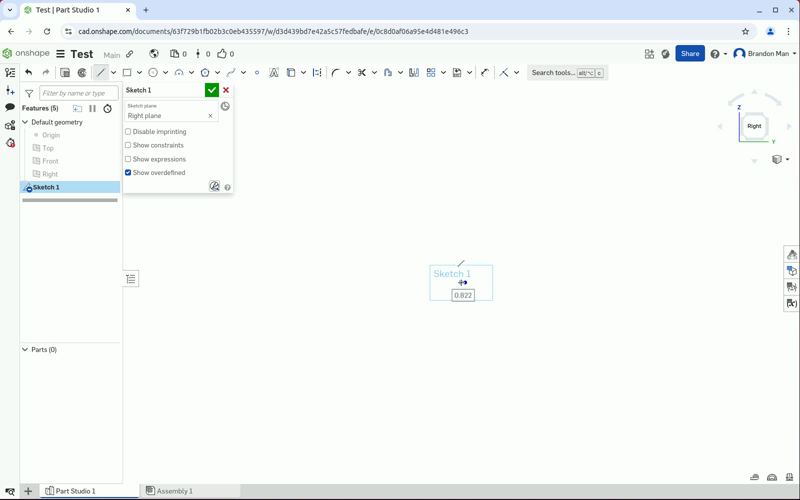
key_up(shift)
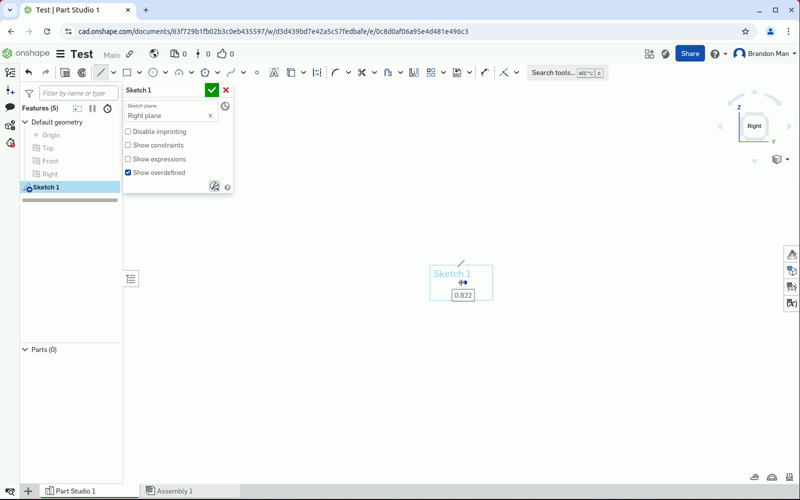
key_down(shift)
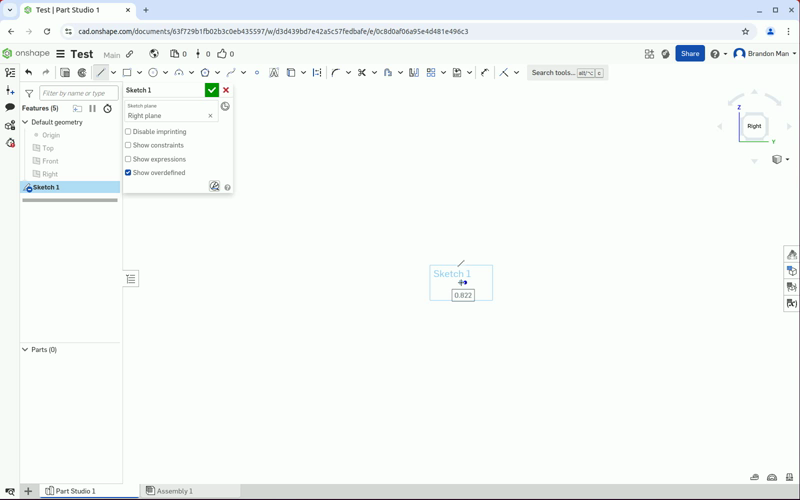
mouse_move(491, 282)
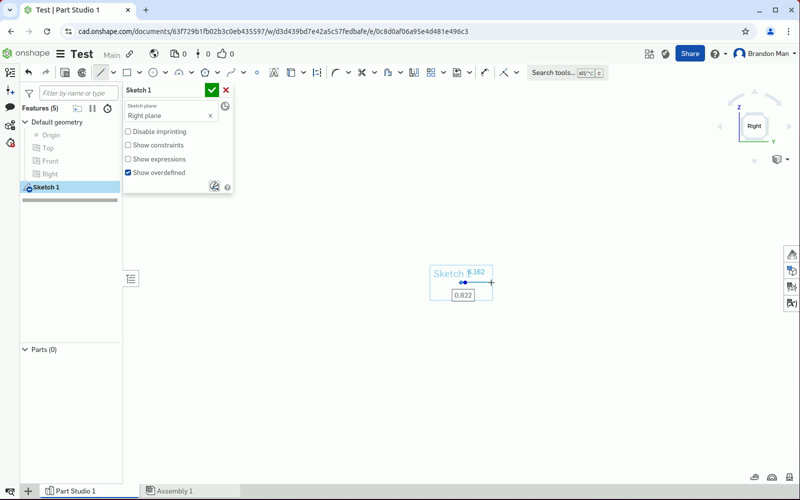
mouse_move(461, 278)
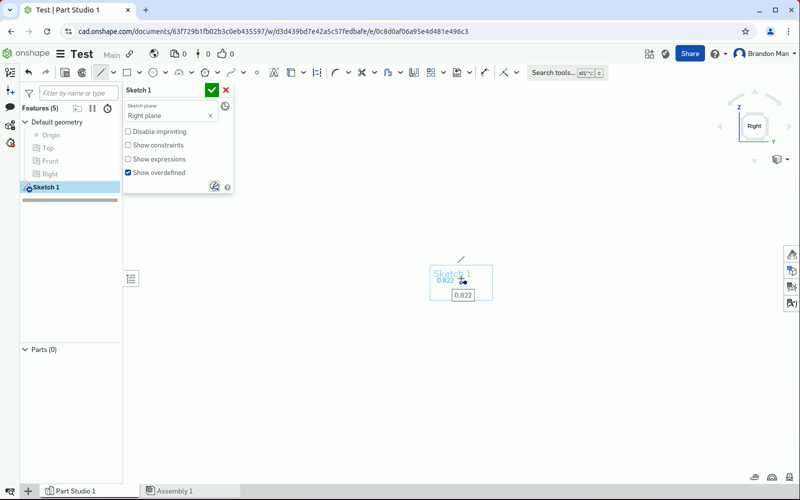
scroll(6)
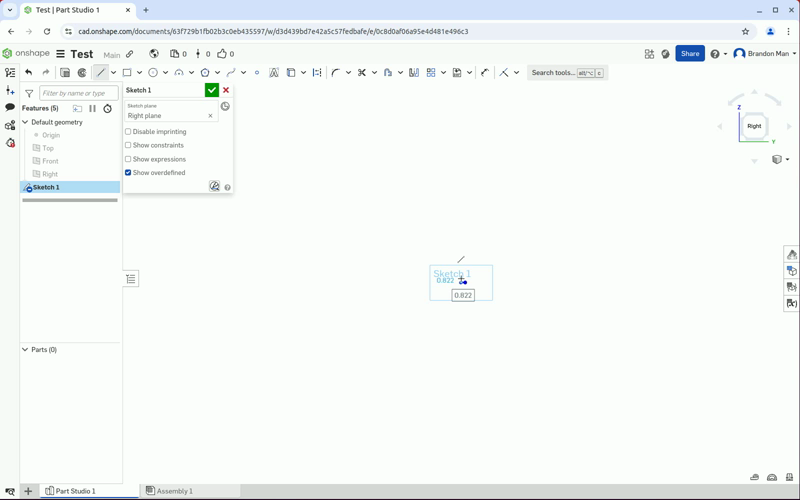
scroll(6)
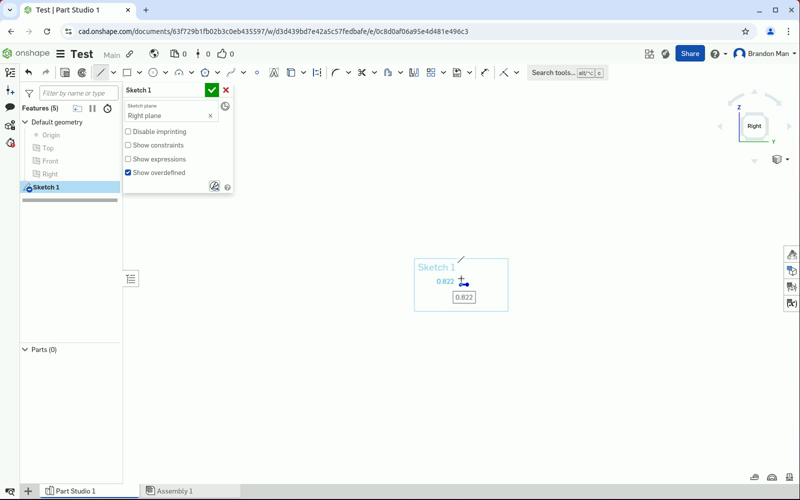
scroll(6)
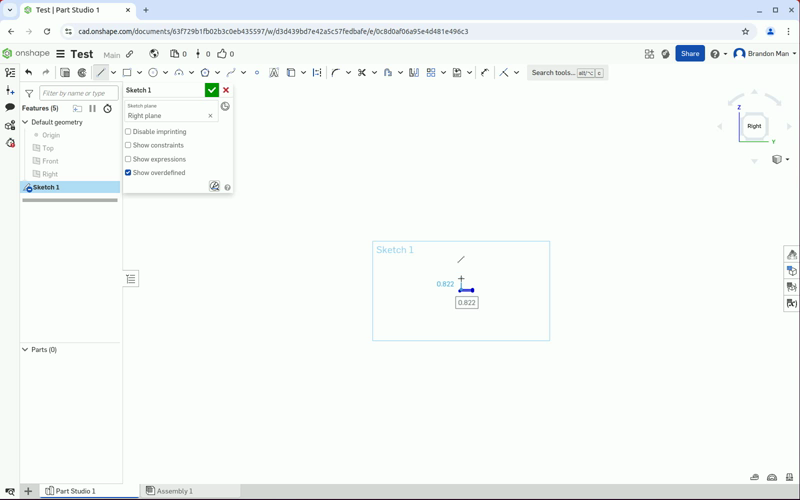
scroll(6)
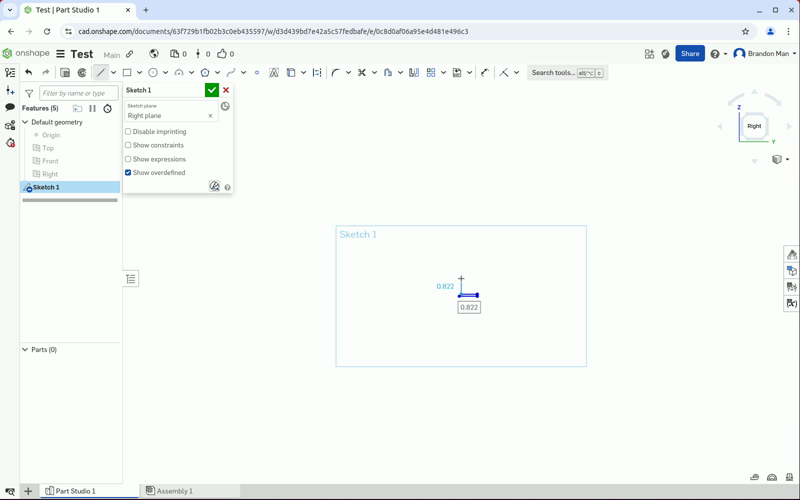
scroll(6)
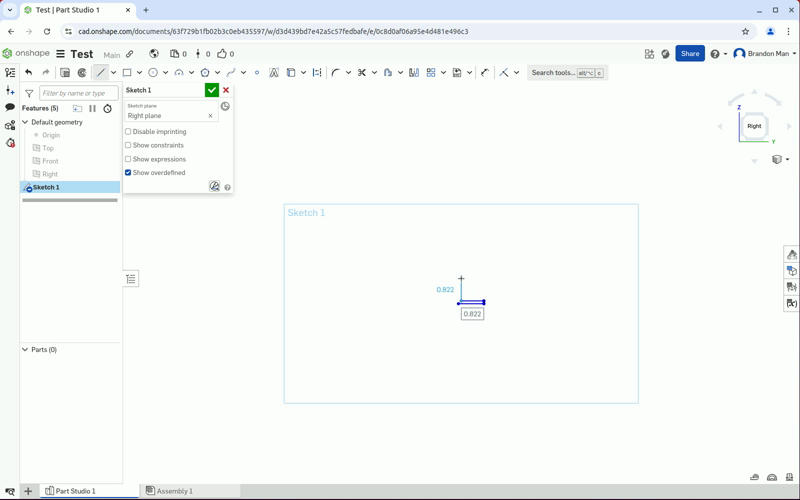
scroll(6)
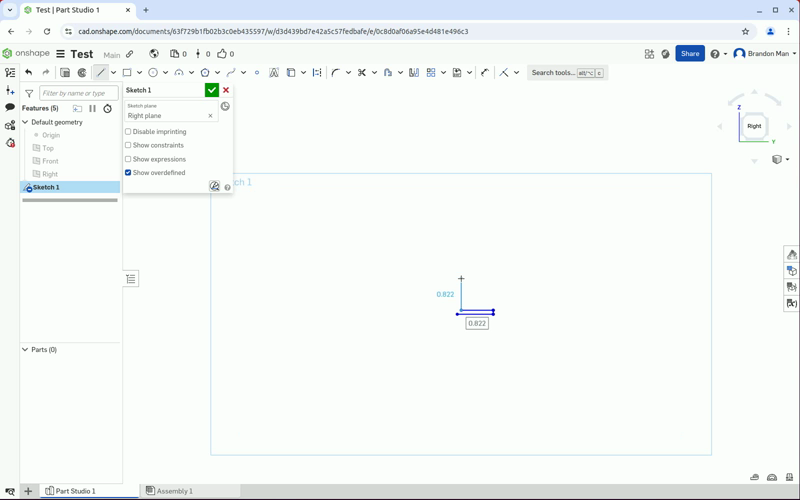
scroll(6)
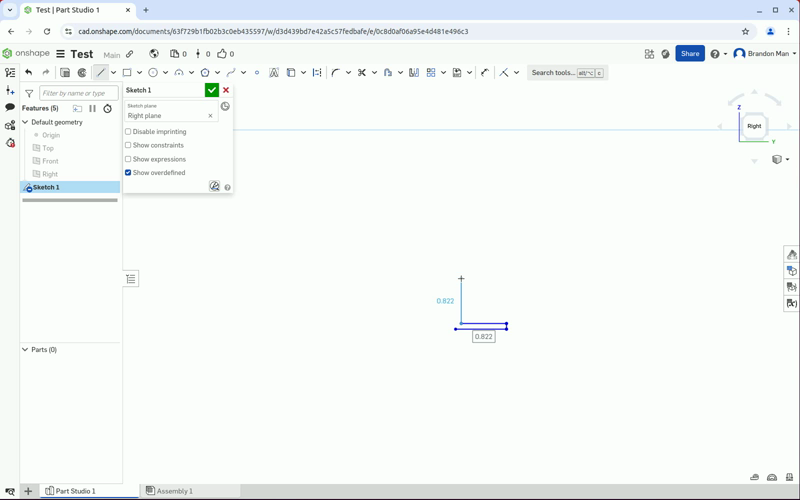
click(461, 278)
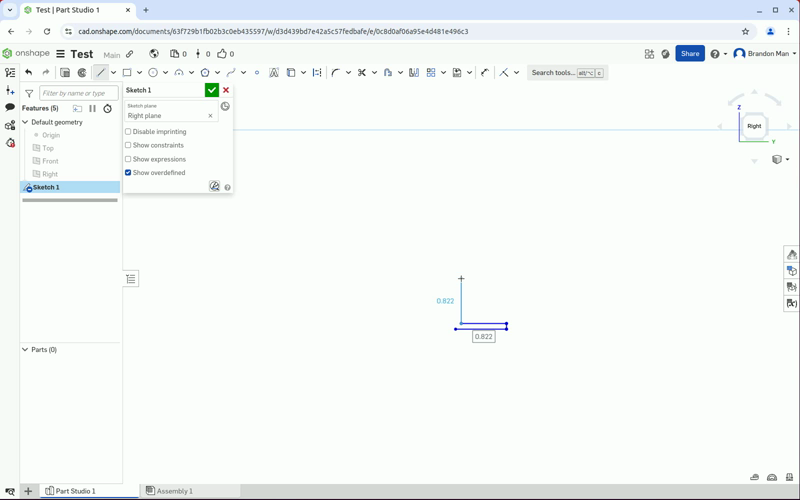
scroll(-6)
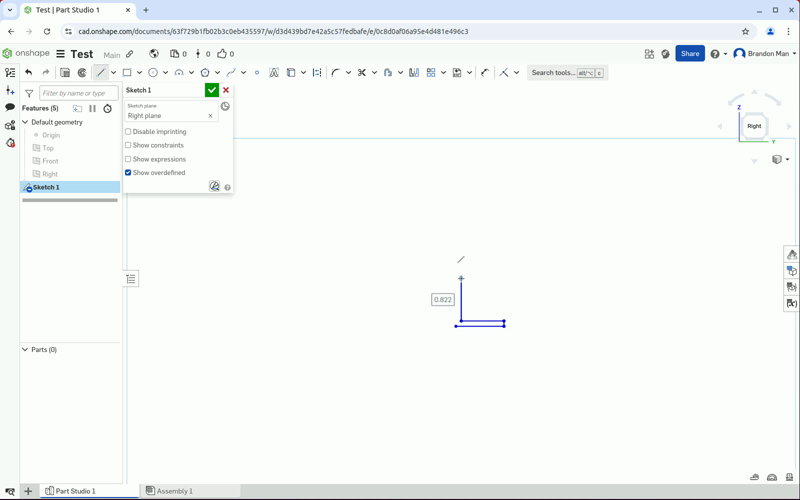
scroll(-6)
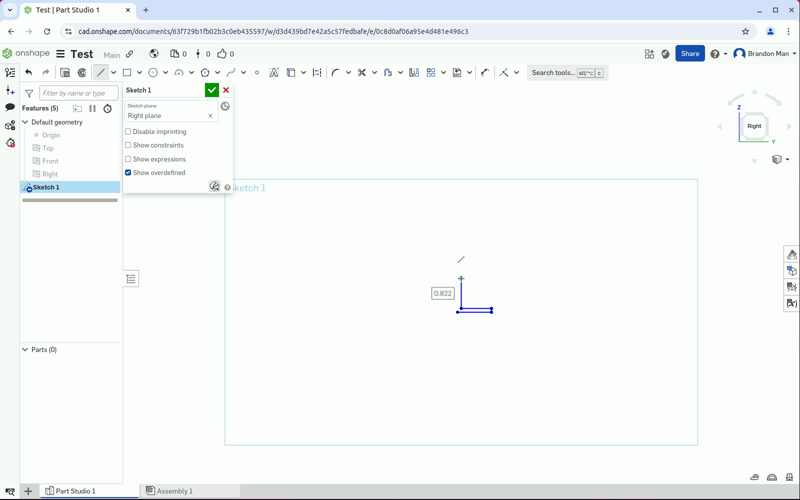
scroll(-6)
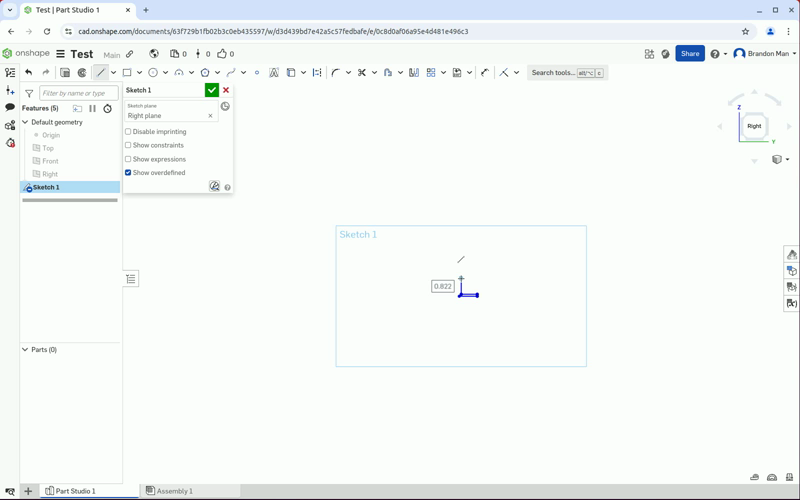
scroll(-6)
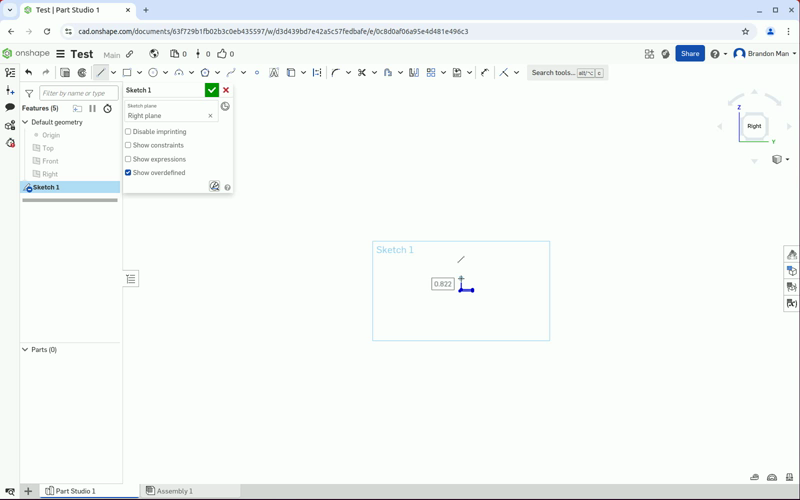
scroll(-6)
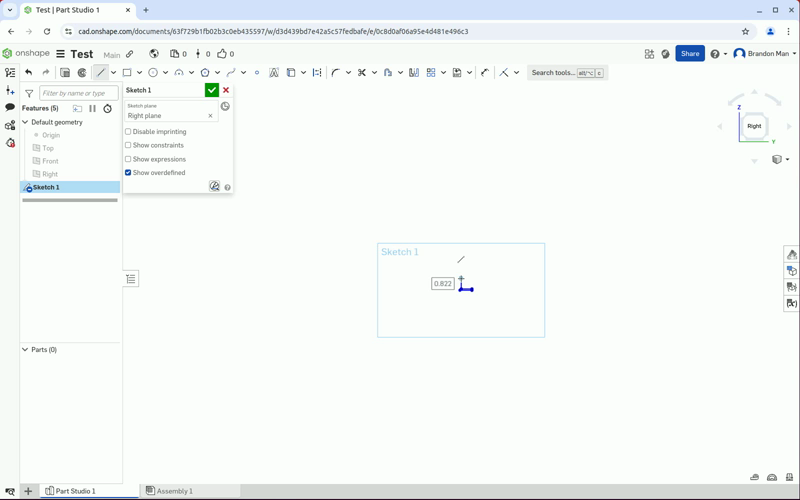
scroll(-6)
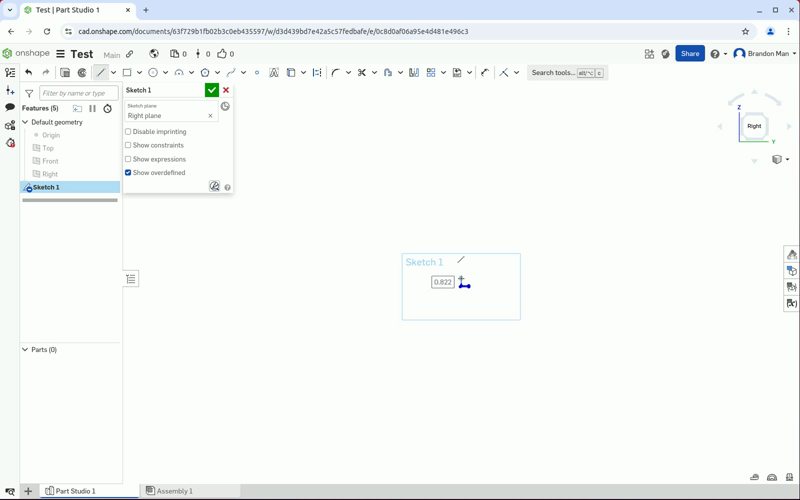
scroll(-6)
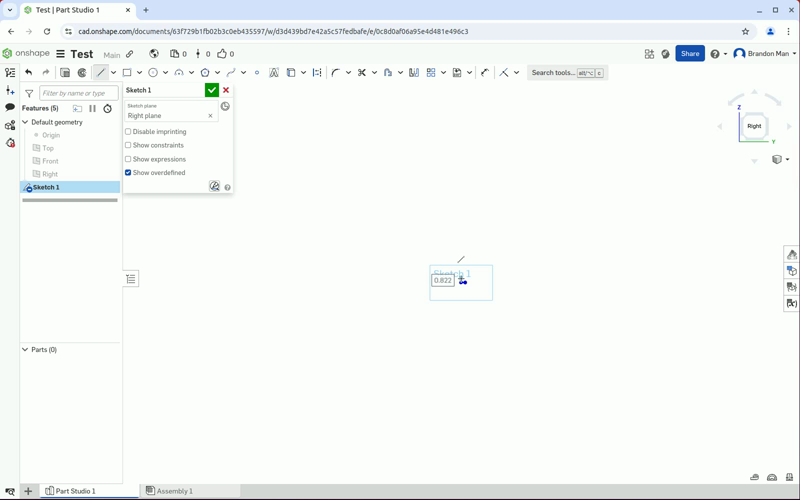
key_up(shift)
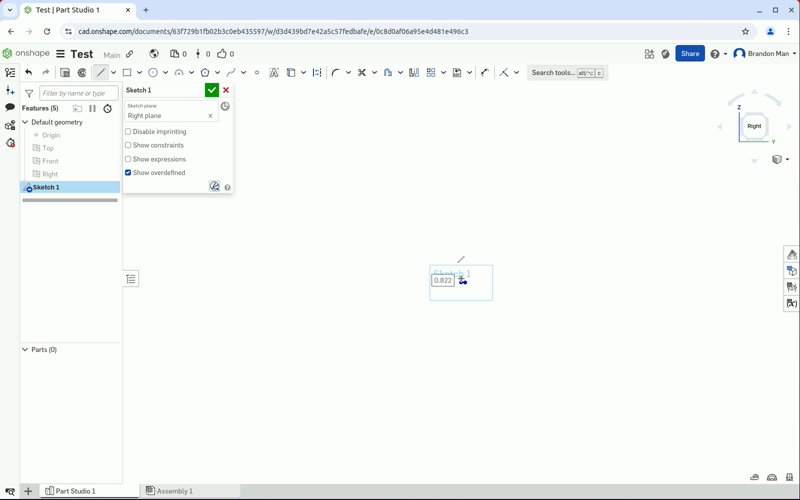
key_down(shift)
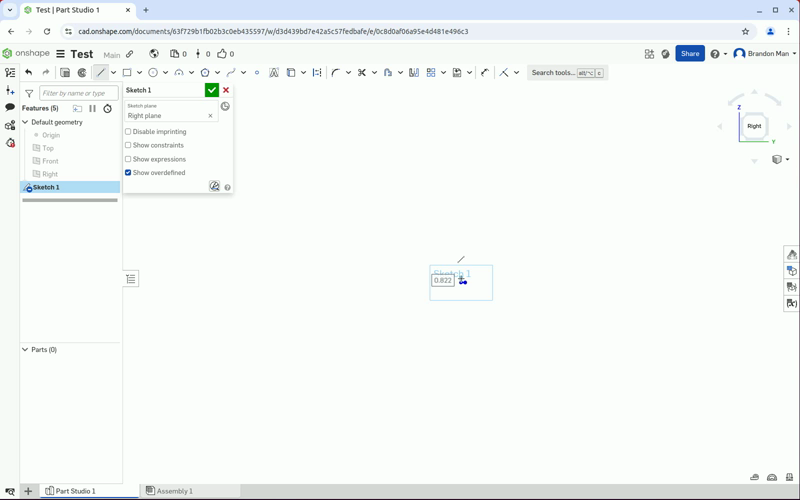
mouse_move(491, 278)
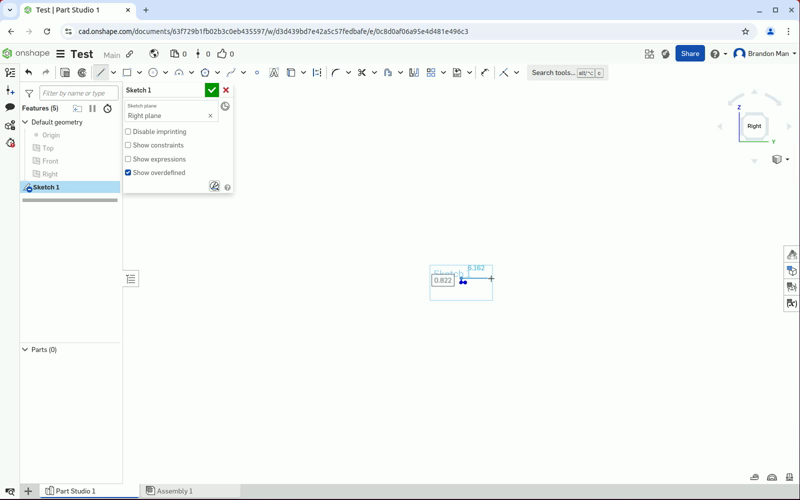
mouse_move(460, 278)
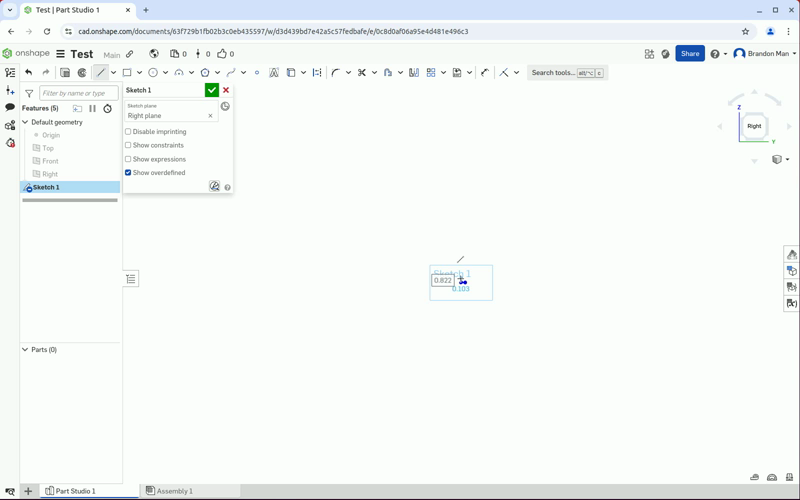
scroll(6)
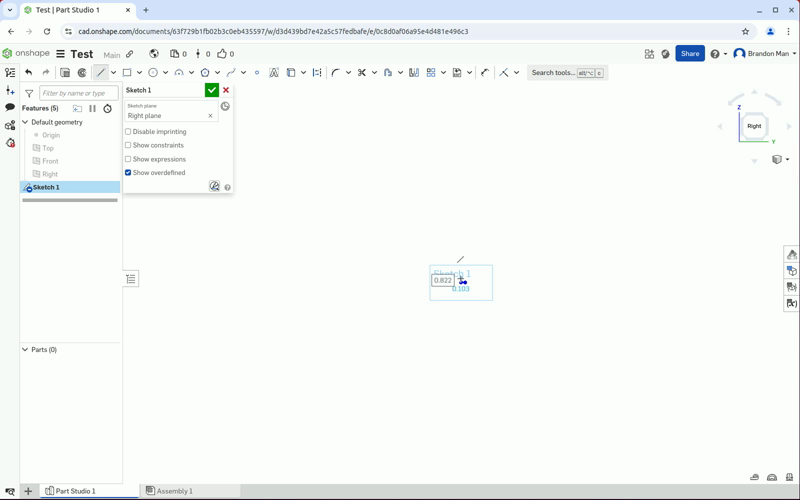
scroll(6)
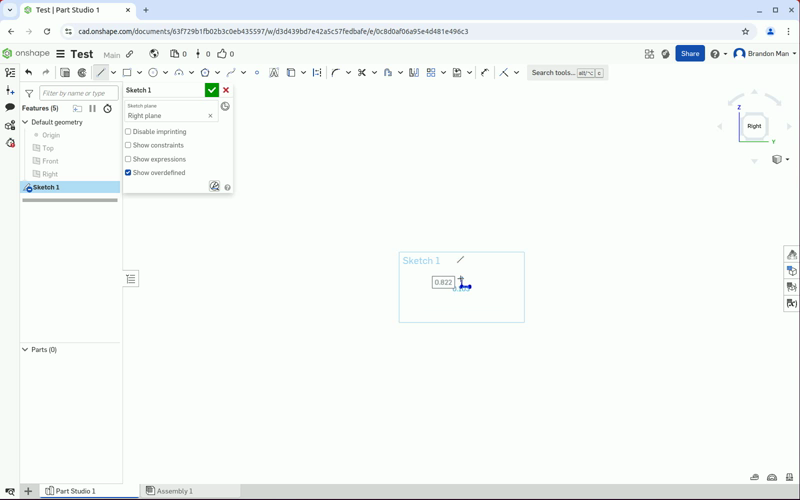
scroll(6)
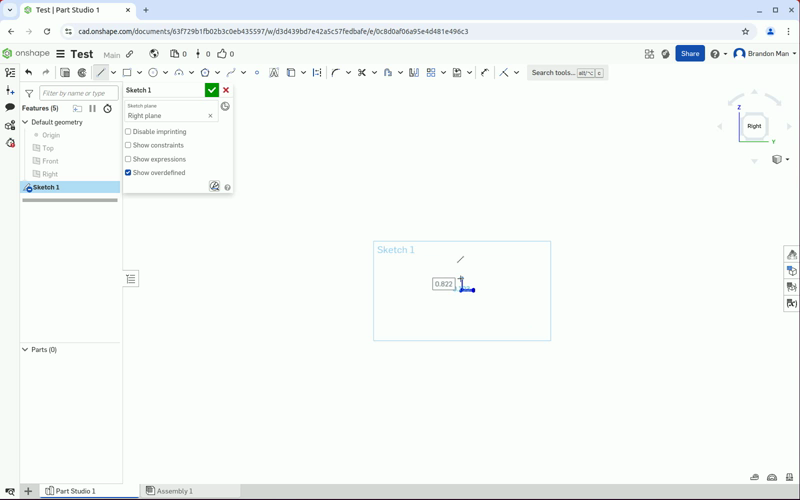
scroll(6)
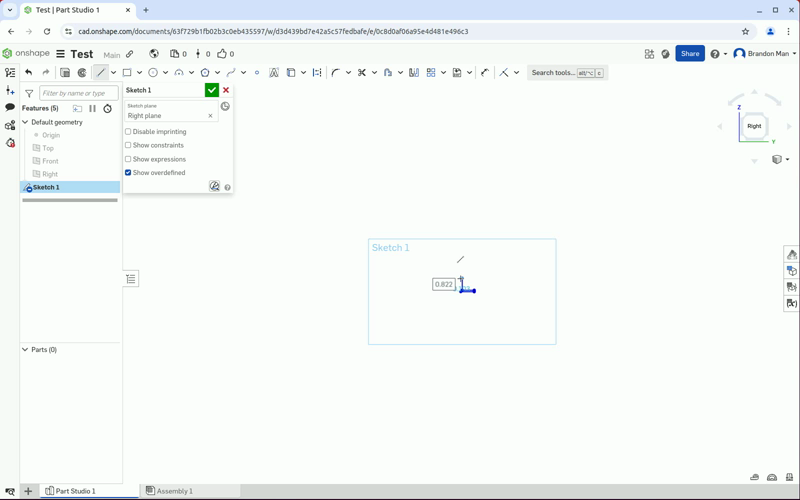
scroll(6)
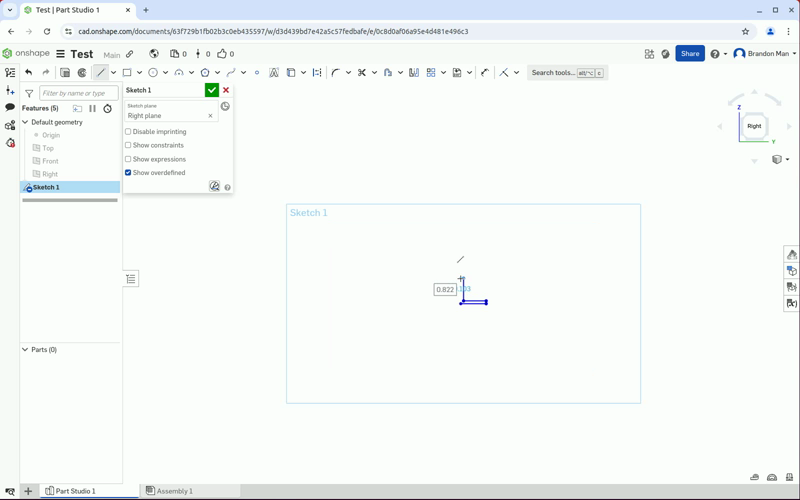
scroll(6)
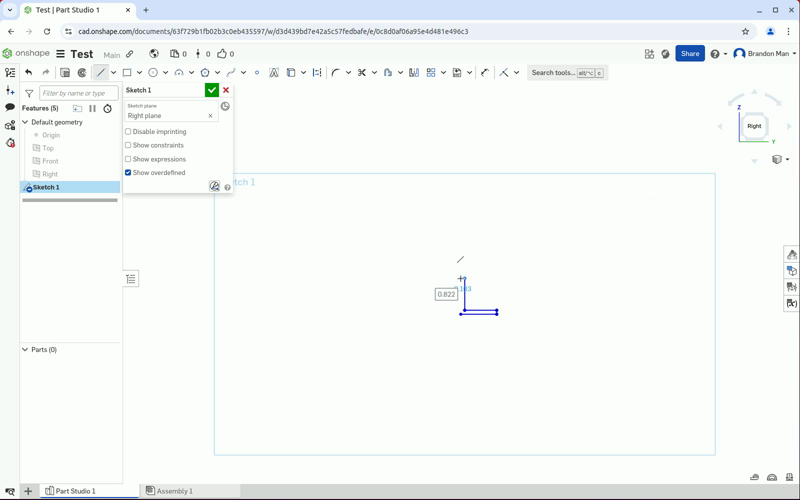
scroll(6)
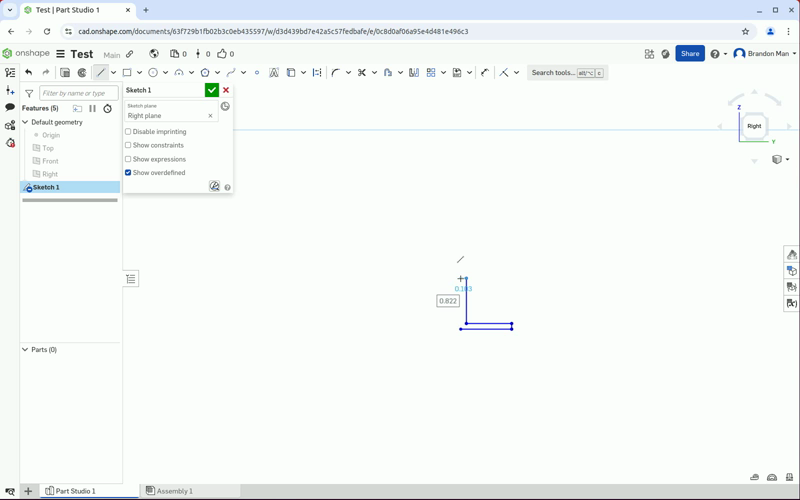
click(460, 278)
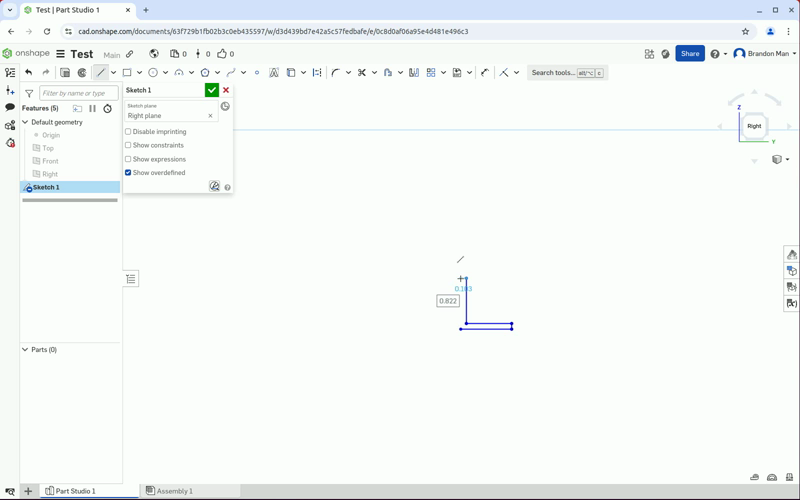
scroll(-6)
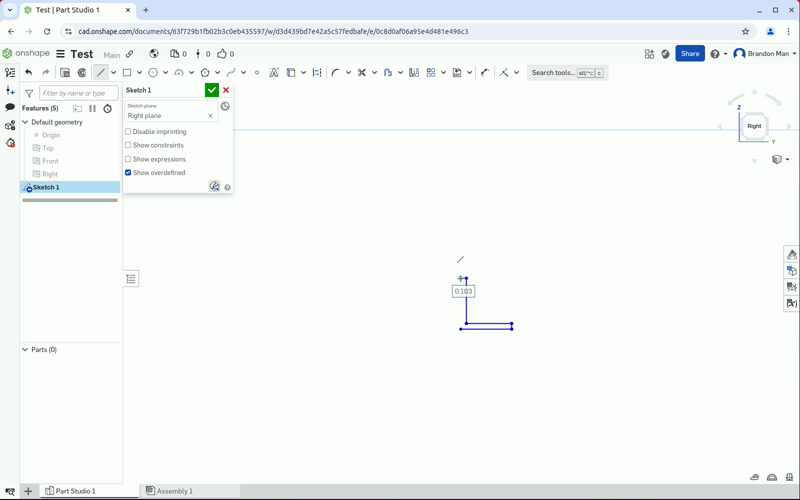
scroll(-6)
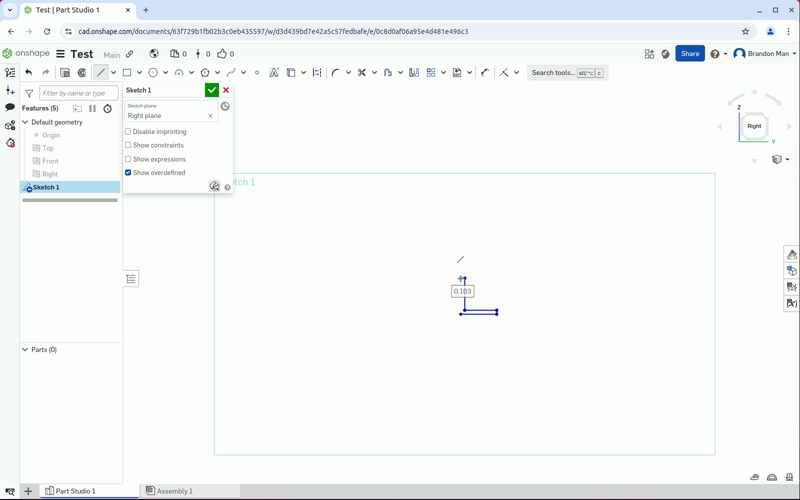
scroll(-6)
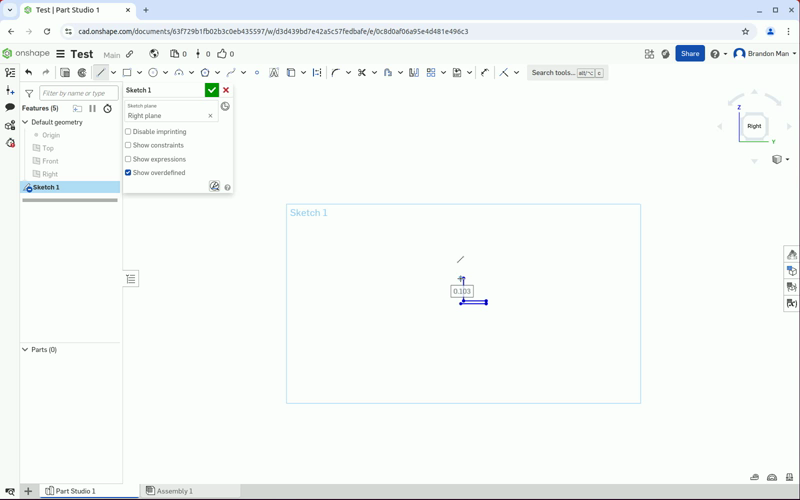
scroll(-6)
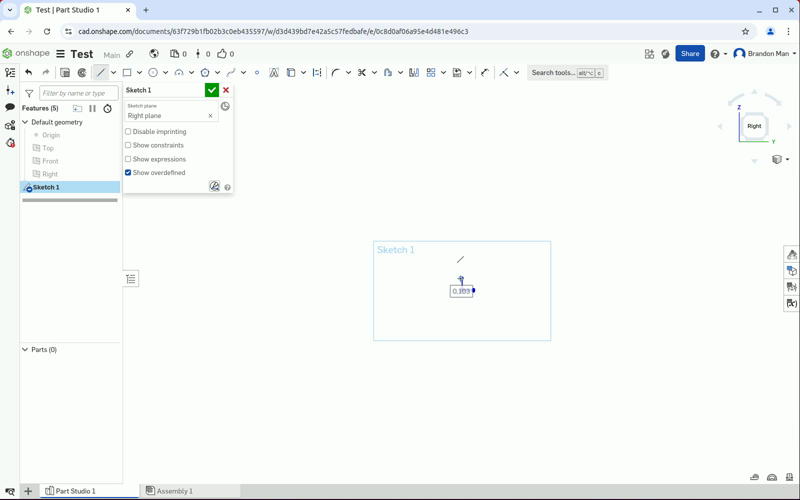
scroll(-6)
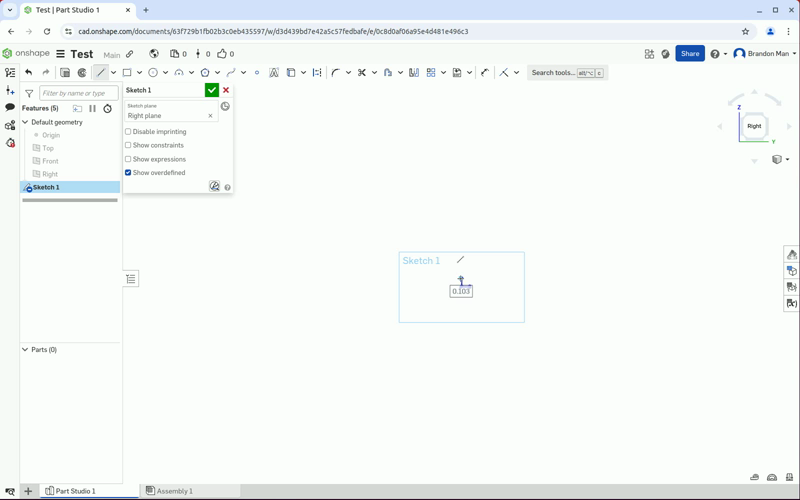
scroll(-6)
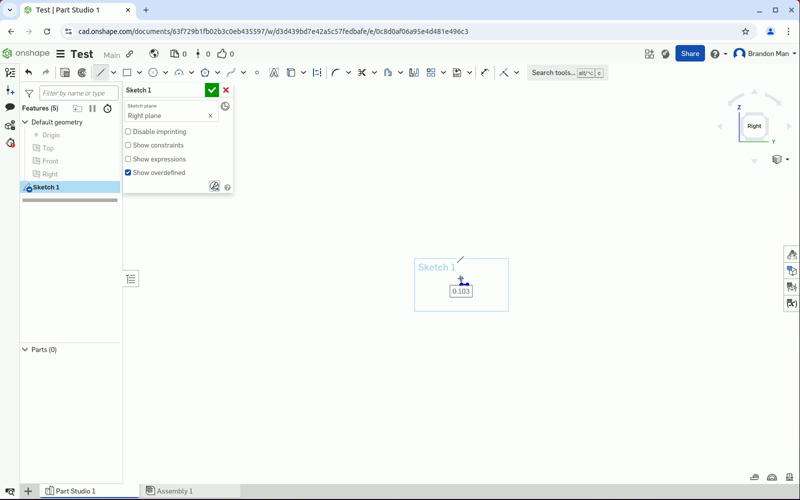
scroll(-6)
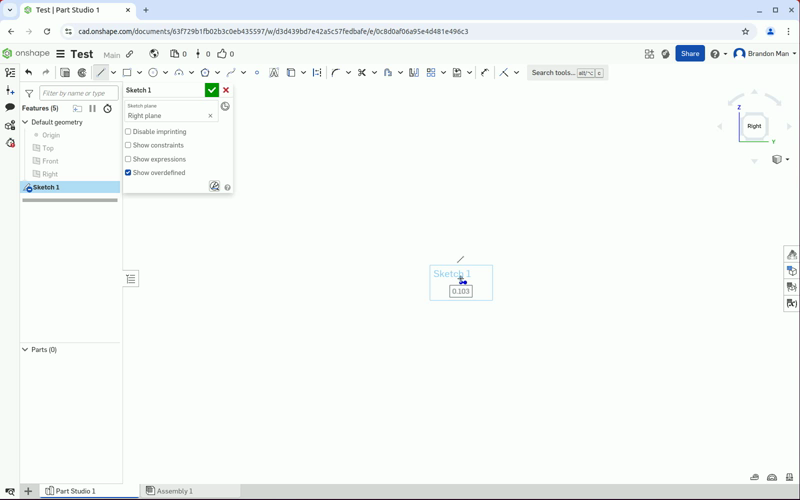
key_up(shift)
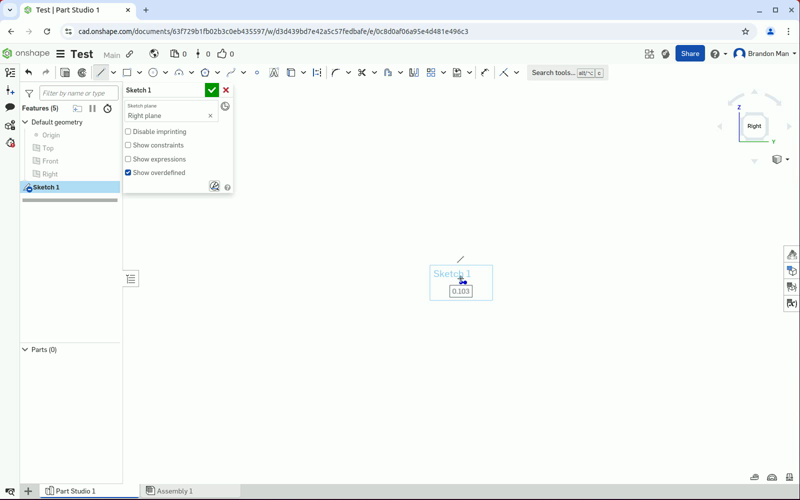
mouse_move(490, 278)
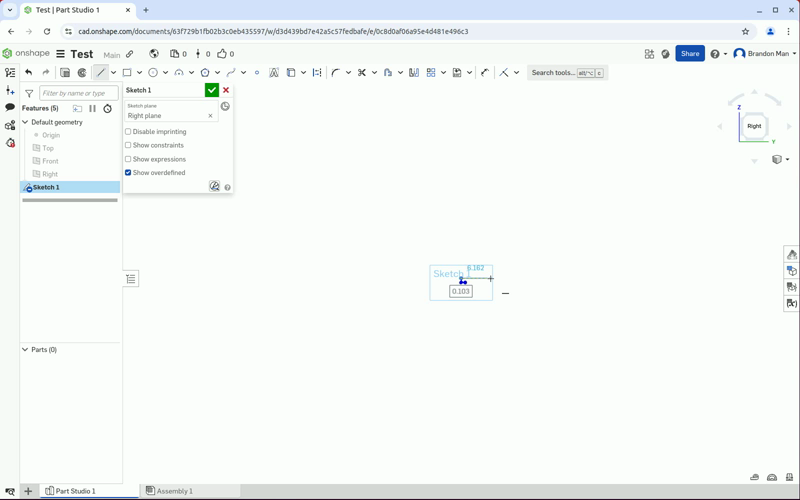
key_down(shift)
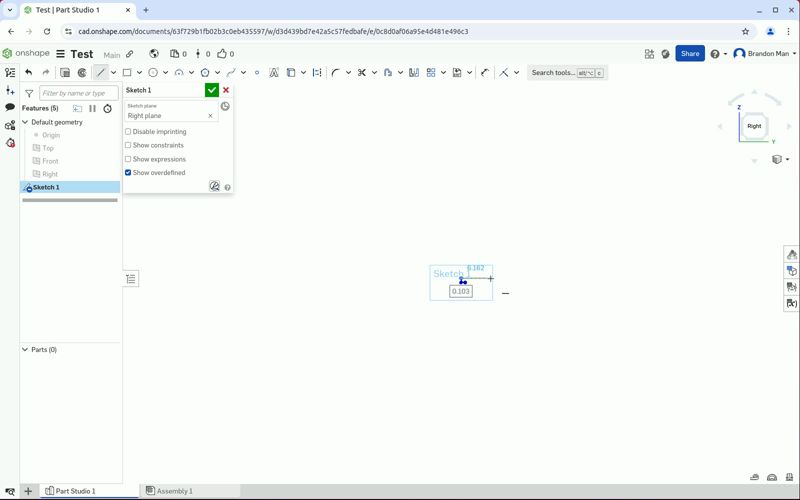
mouse_move(460, 282)
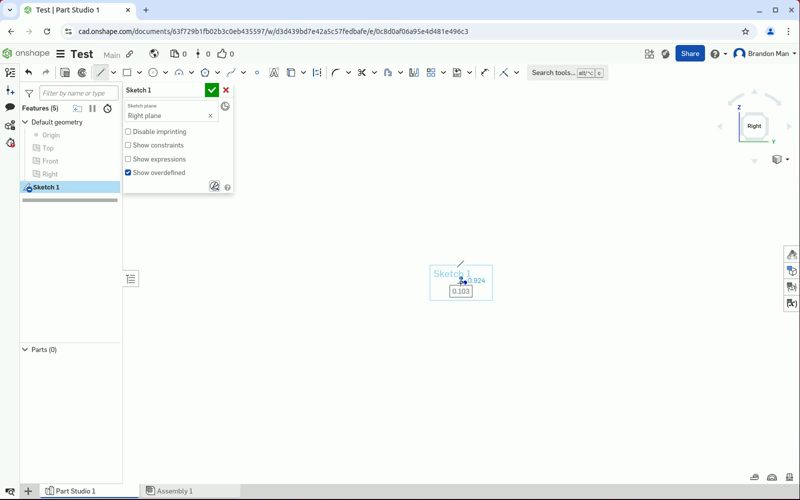
scroll(6)
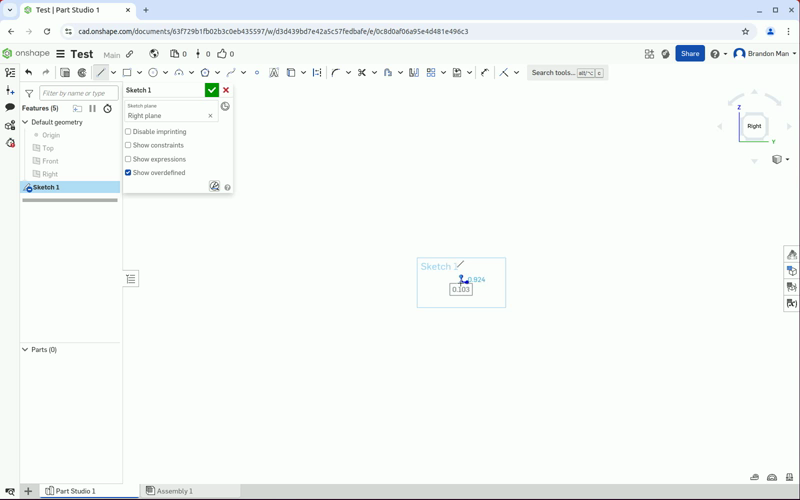
scroll(6)
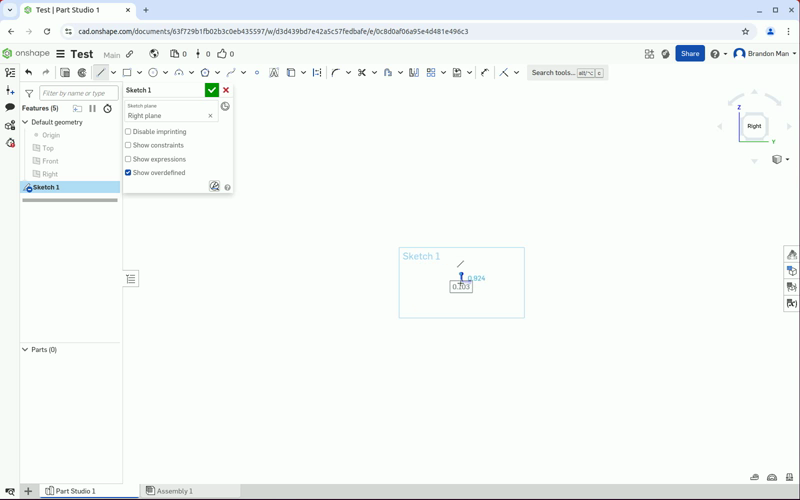
scroll(6)
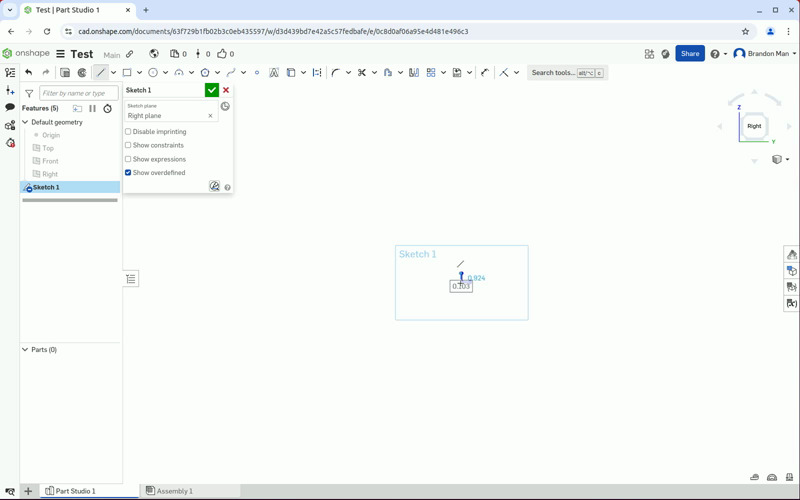
scroll(6)
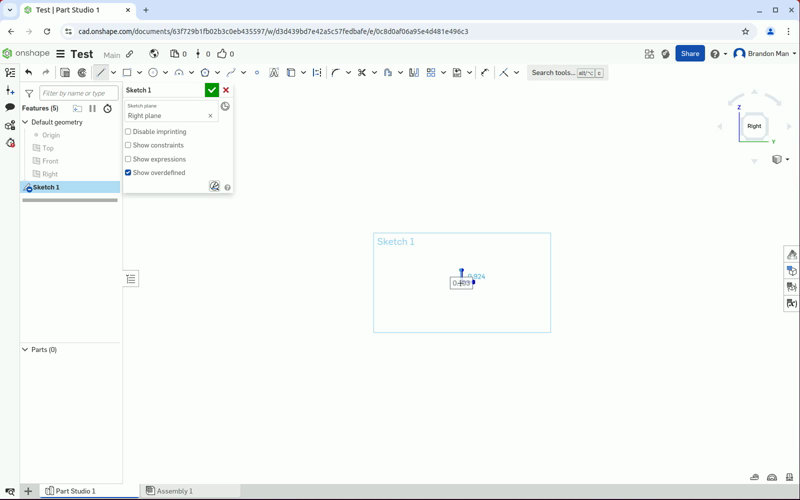
scroll(6)
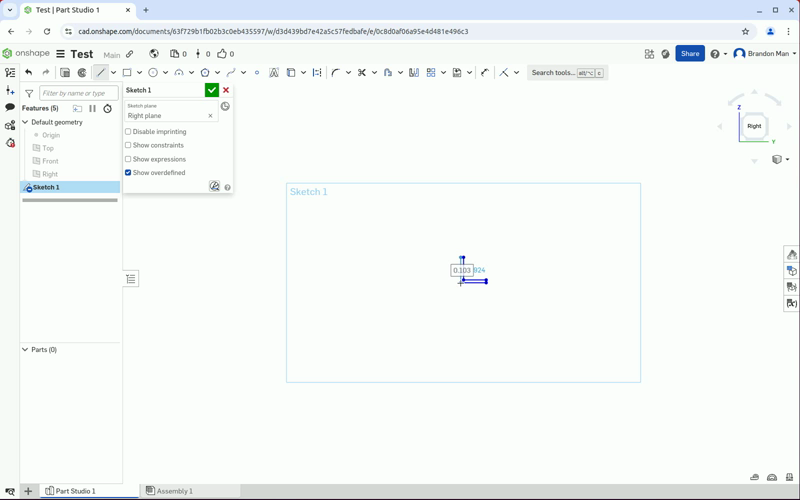
scroll(6)
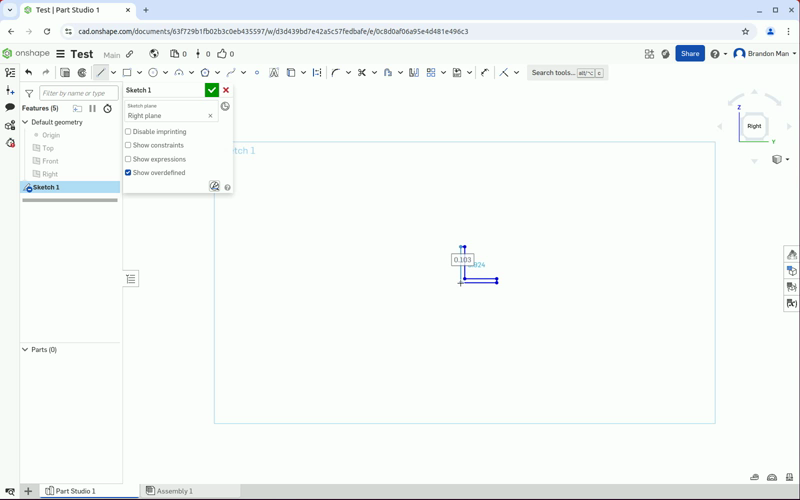
scroll(6)
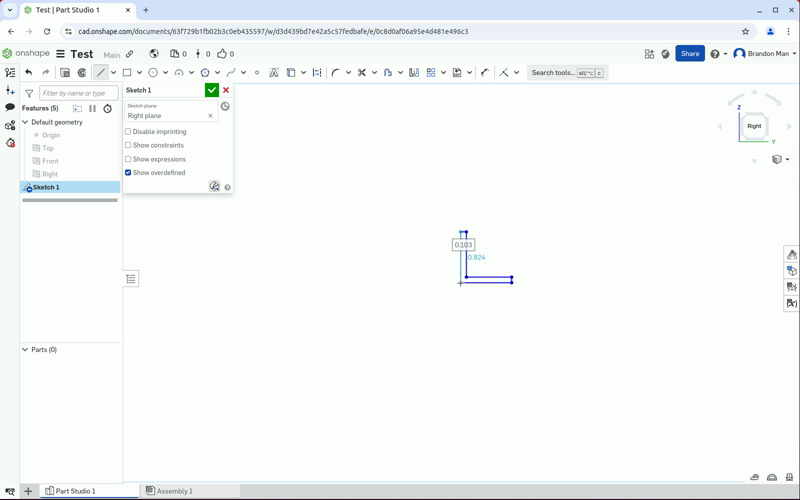
key_up(shift)
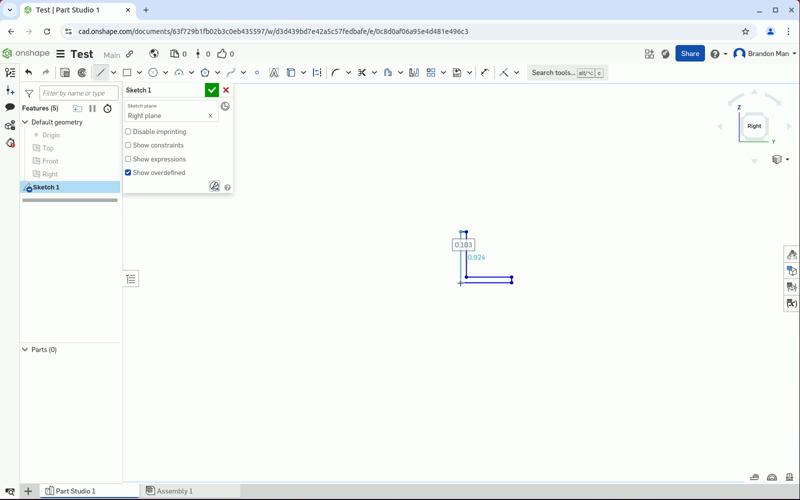
click(460, 282)
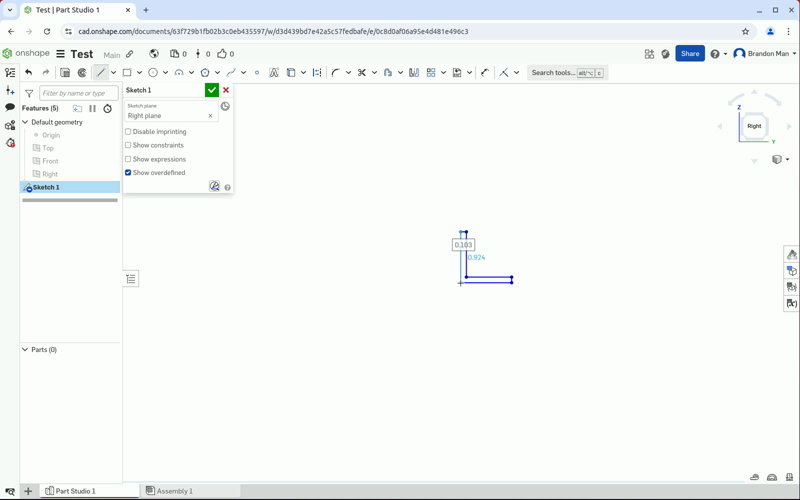
scroll(-6)
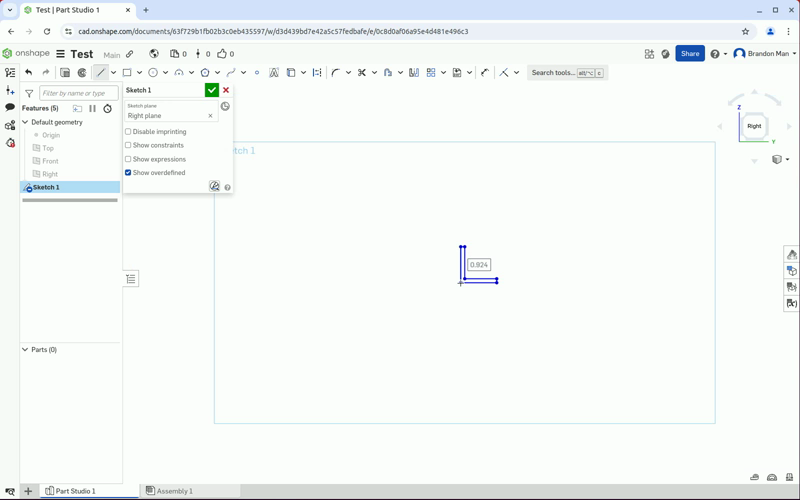
scroll(-6)
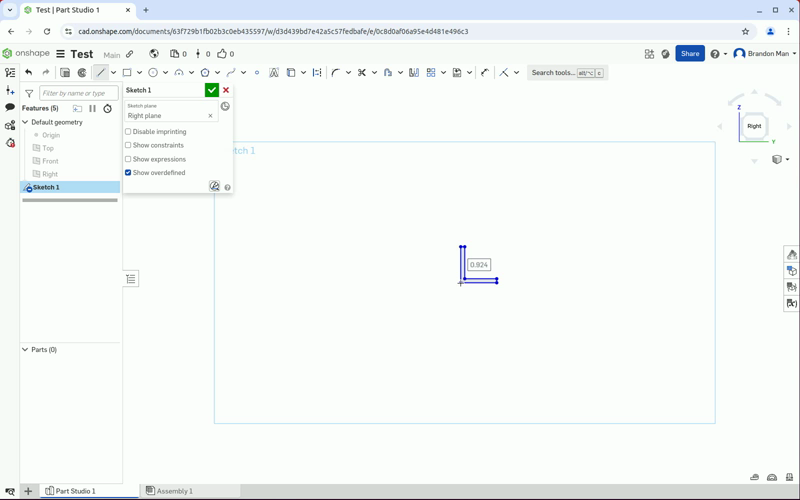
scroll(-6)
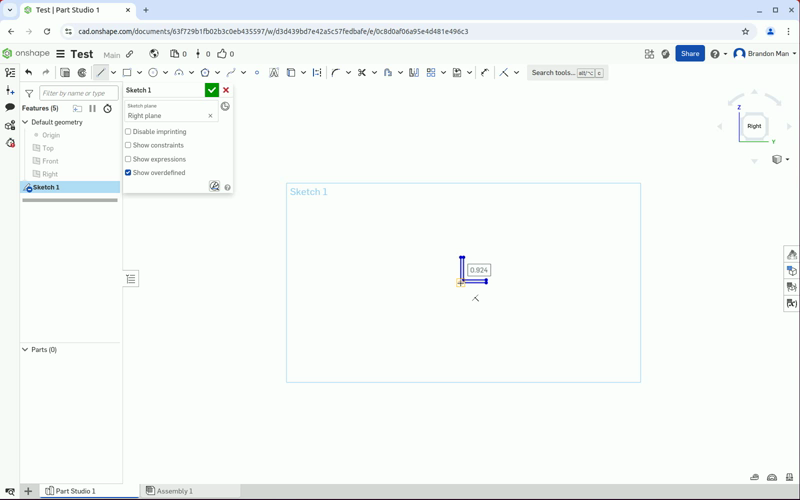
scroll(-6)
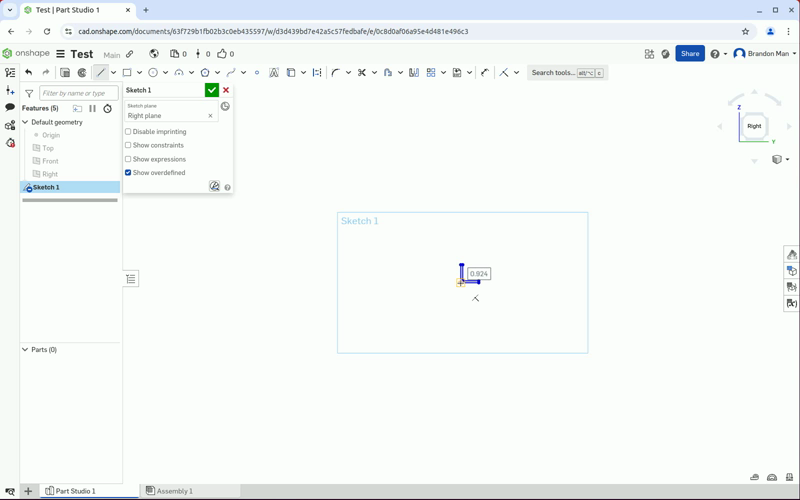
scroll(-6)
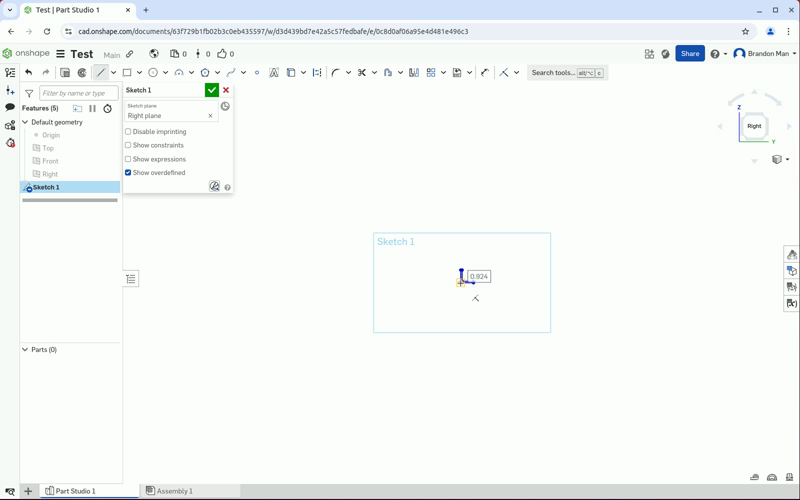
scroll(-6)
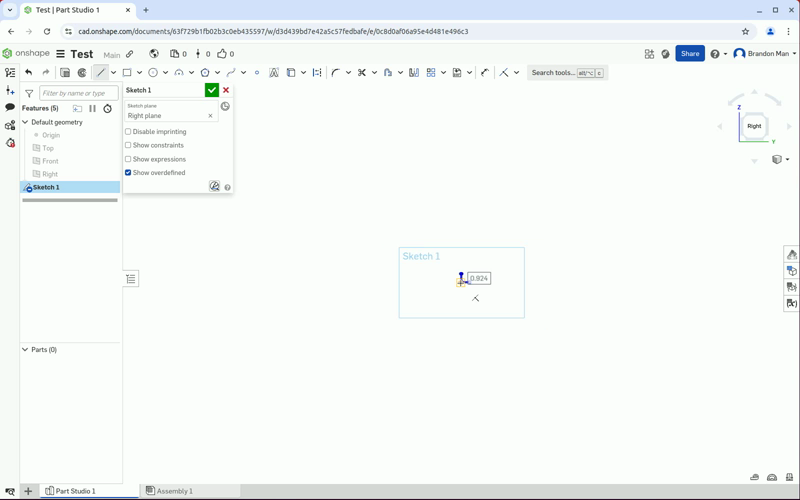
scroll(-6)
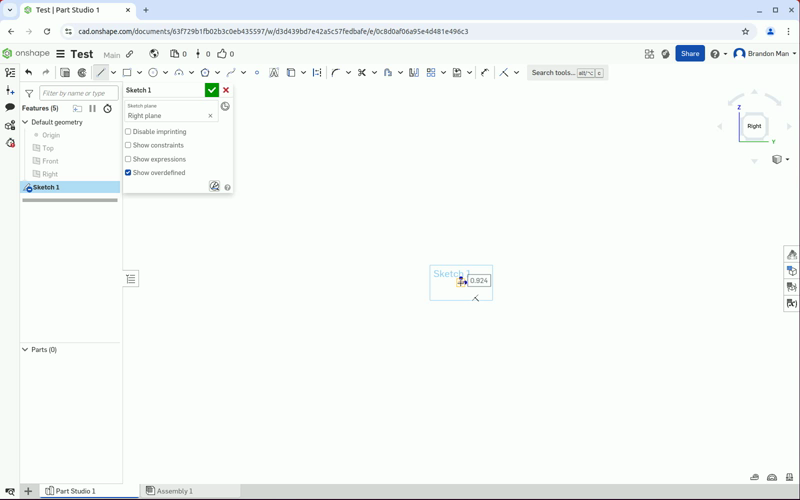
key(esc)
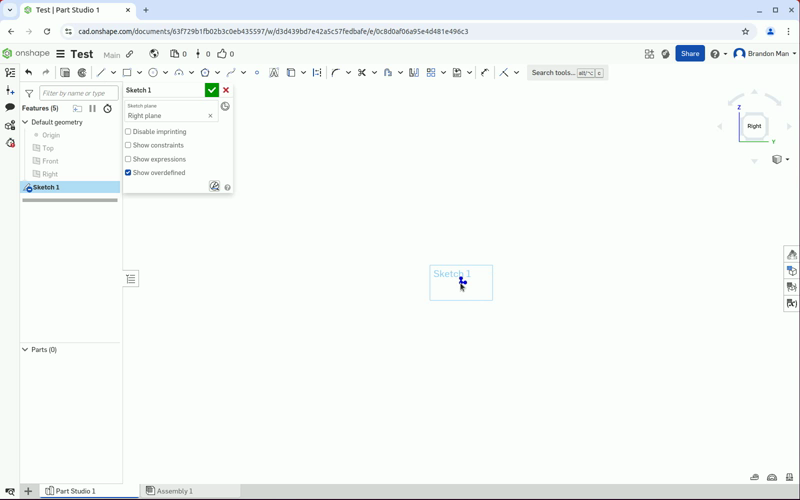
mouse_move(464, 282)
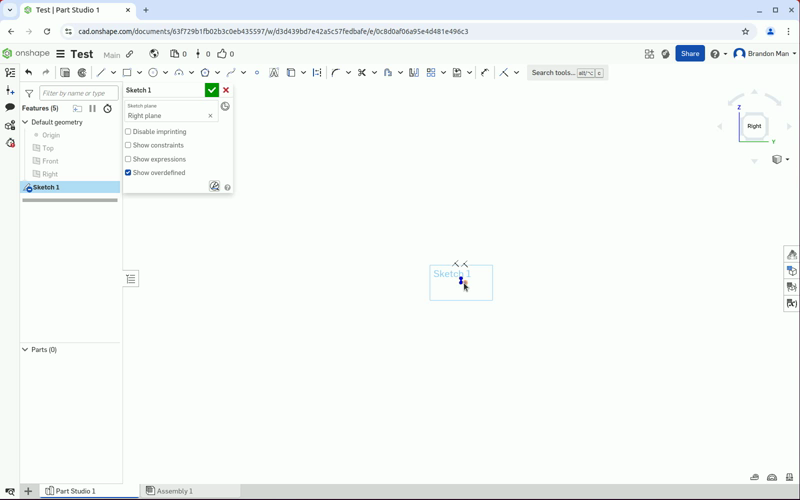
scroll(6)
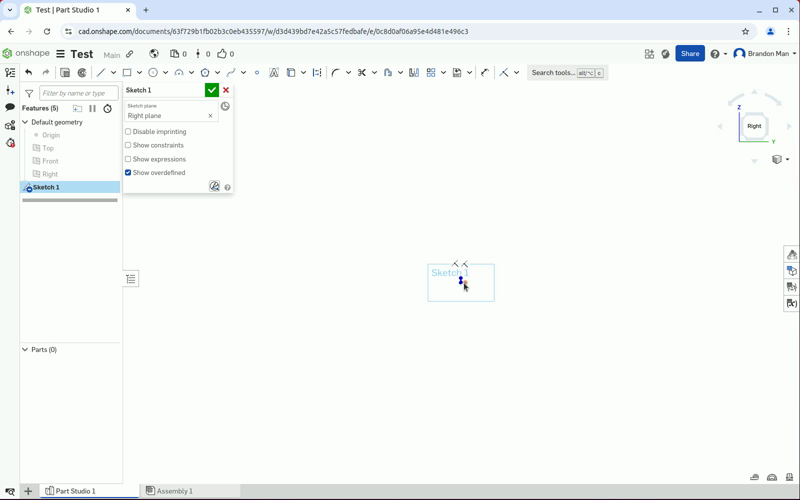
scroll(6)
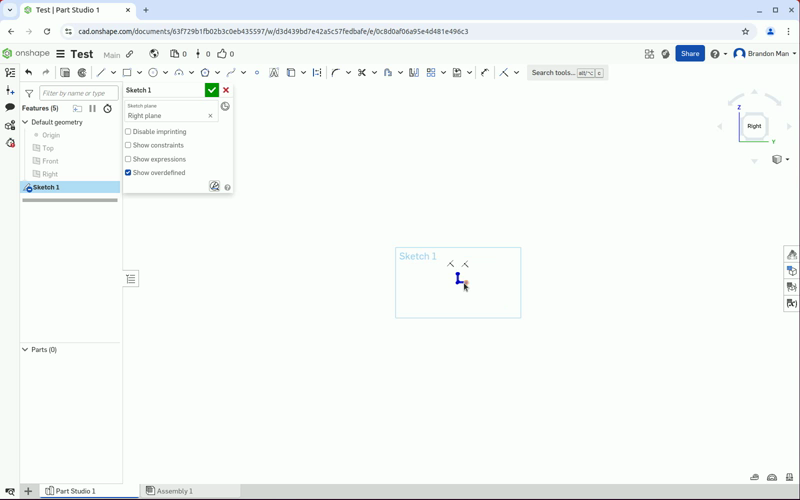
scroll(6)
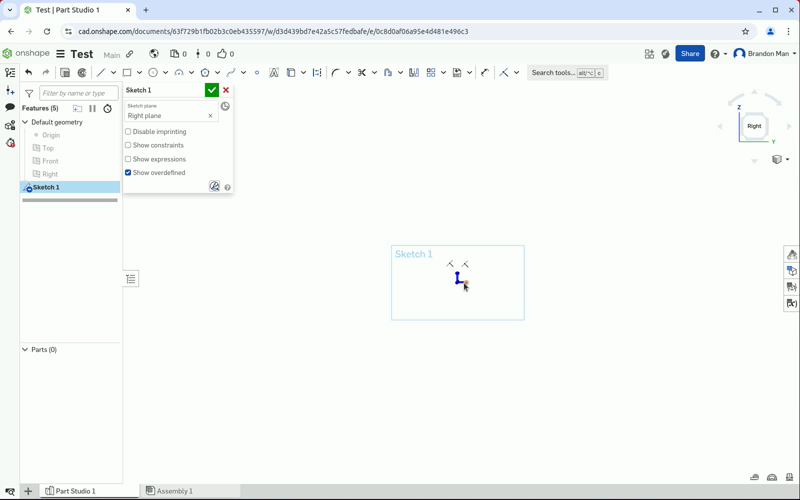
scroll(6)
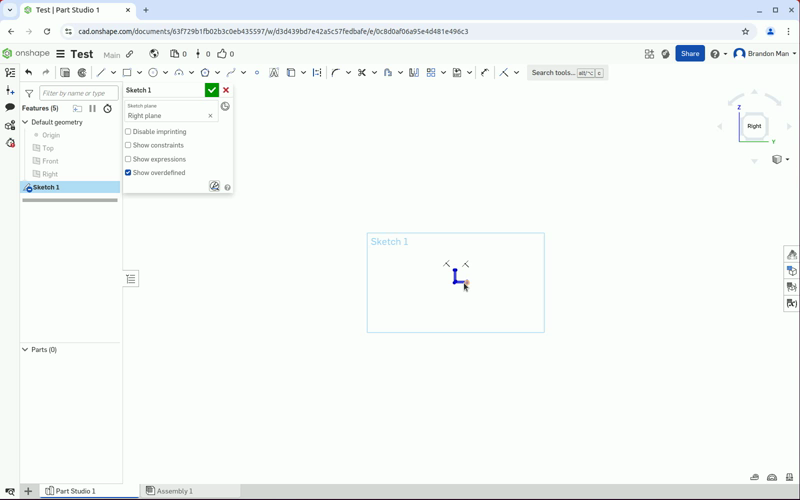
scroll(6)
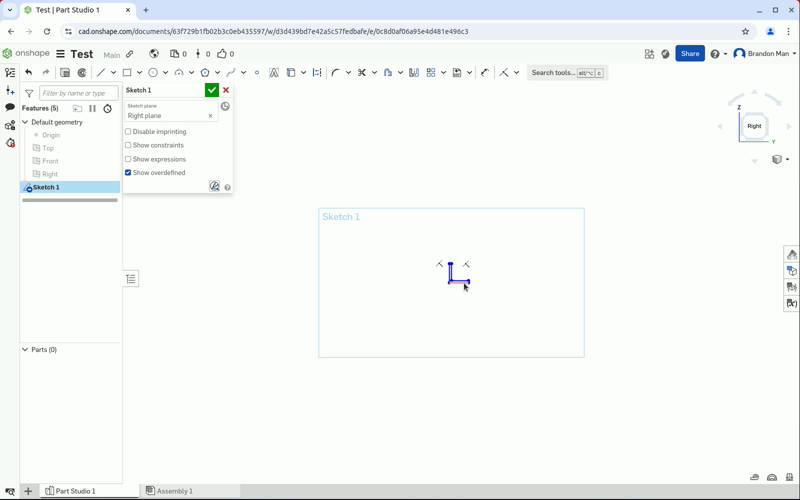
scroll(6)
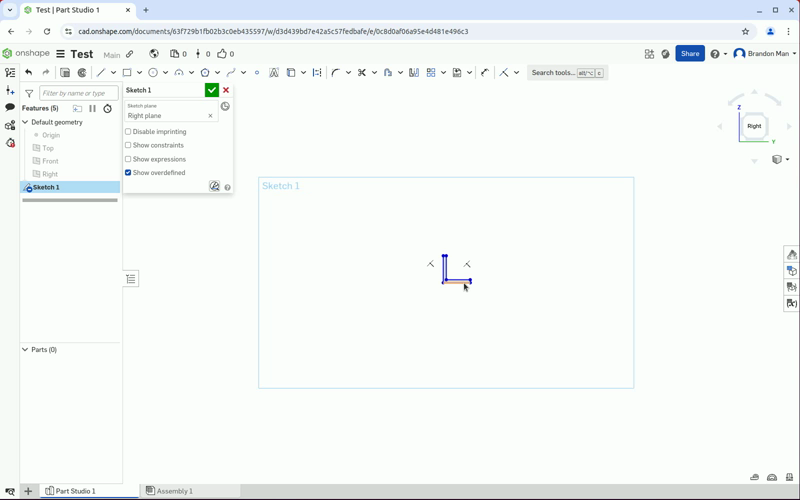
scroll(6)
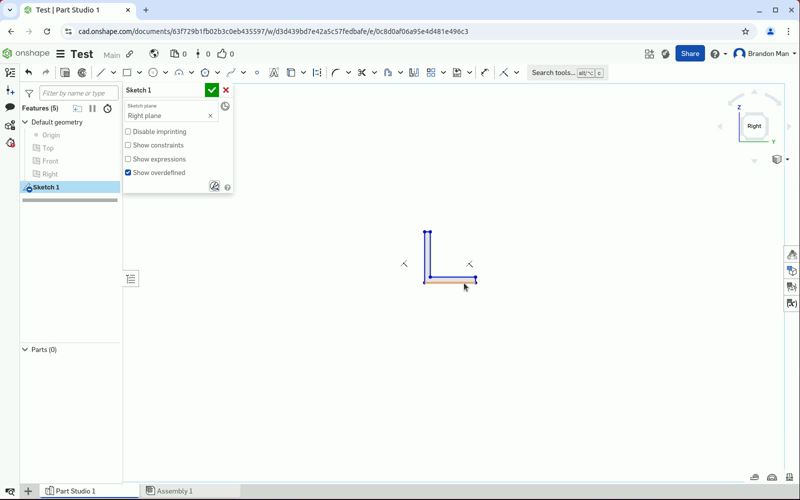
click(464, 282)
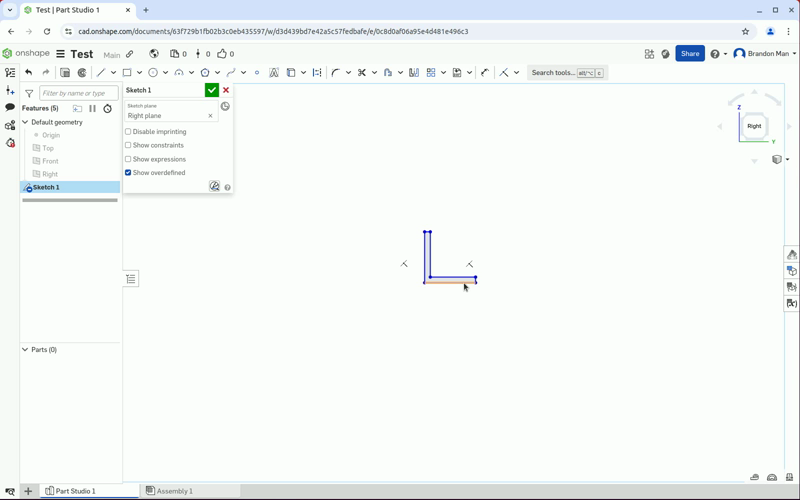
scroll(-6)
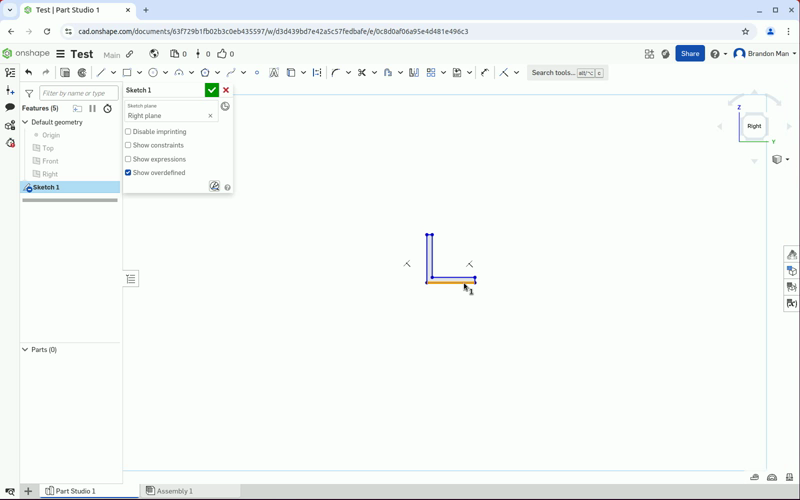
scroll(-6)
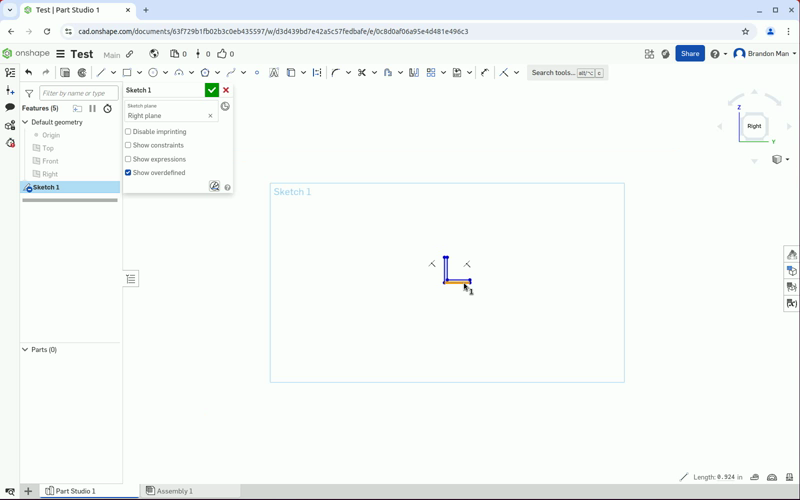
scroll(-6)
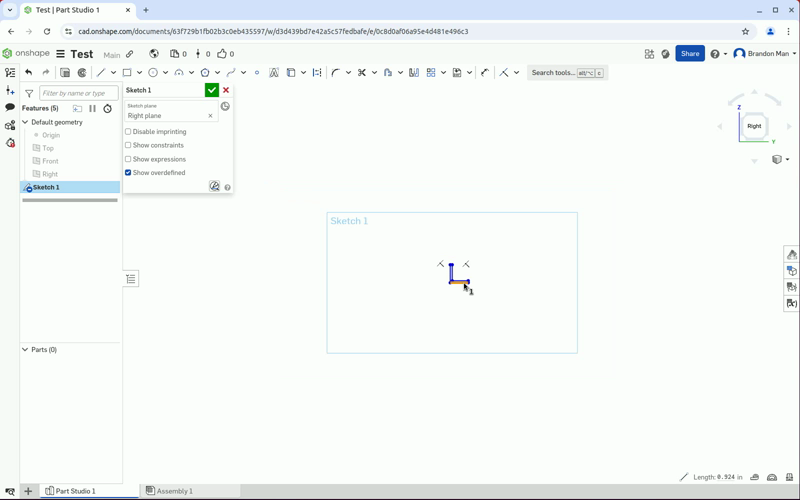
scroll(-6)
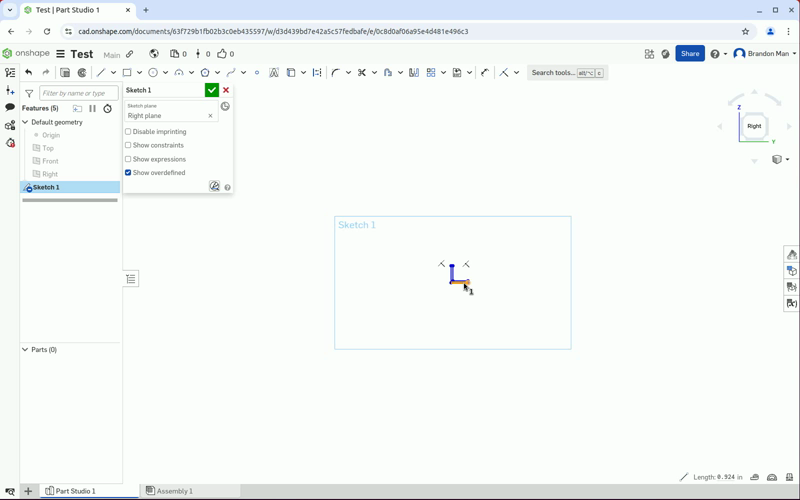
scroll(-6)
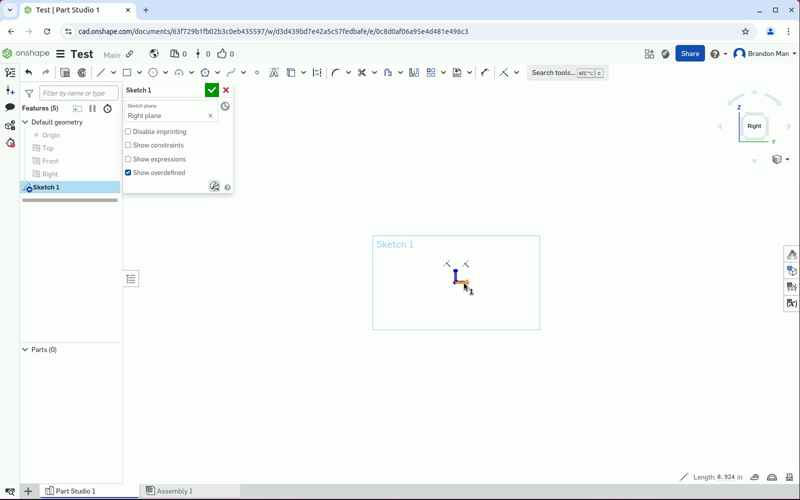
scroll(-6)
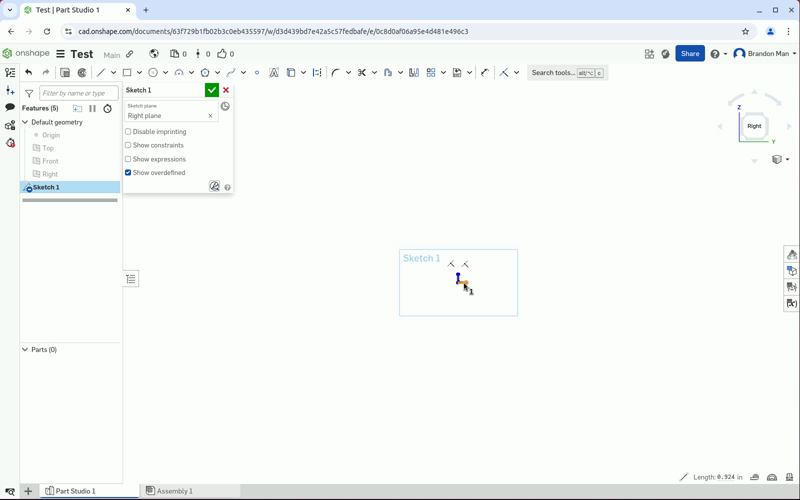
scroll(-6)
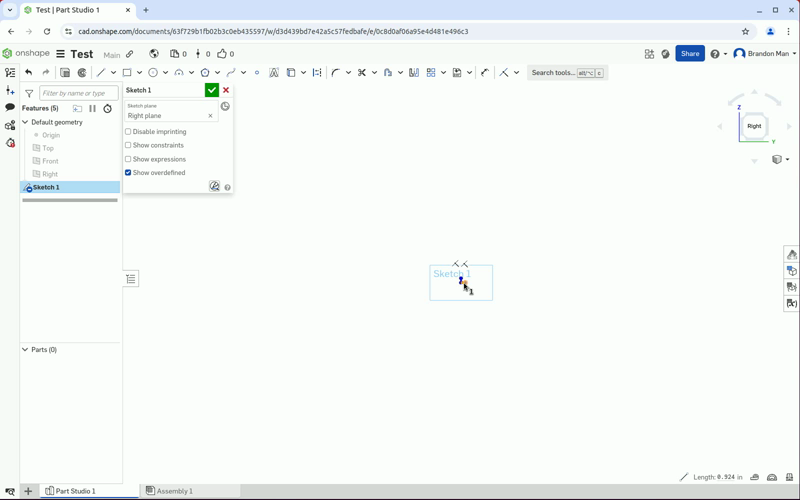
mouse_move(73, 352)
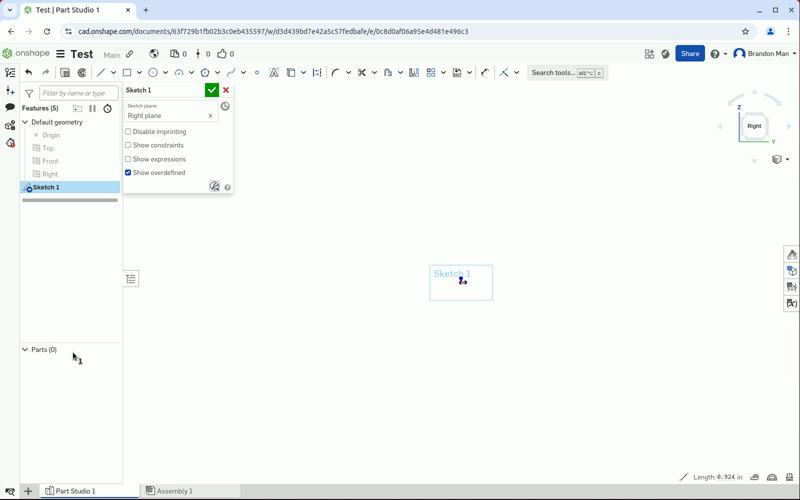
key(shift+y)
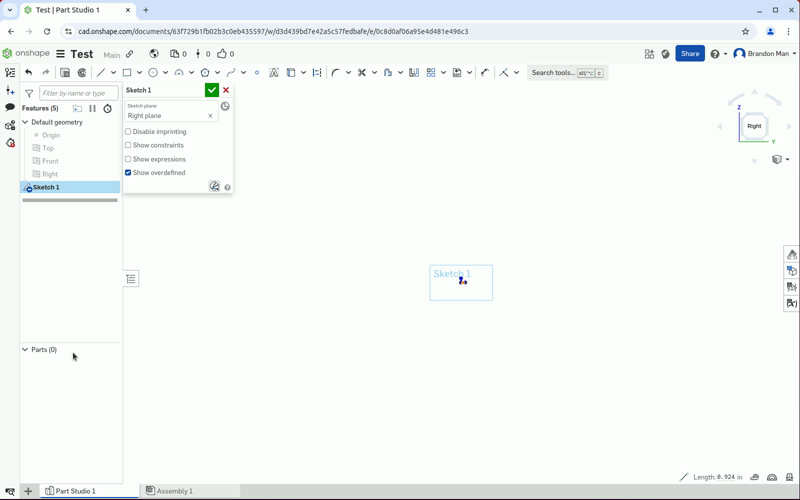
key(shift+e)
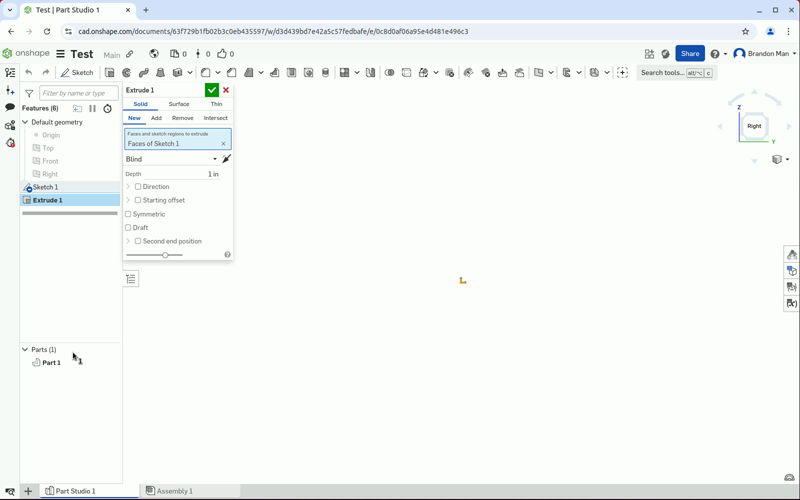
mouse_move(143, 106)
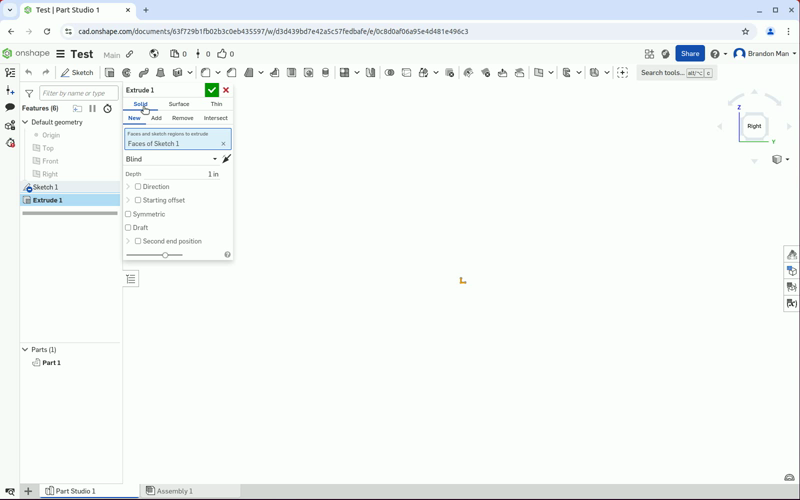
click(143, 106)
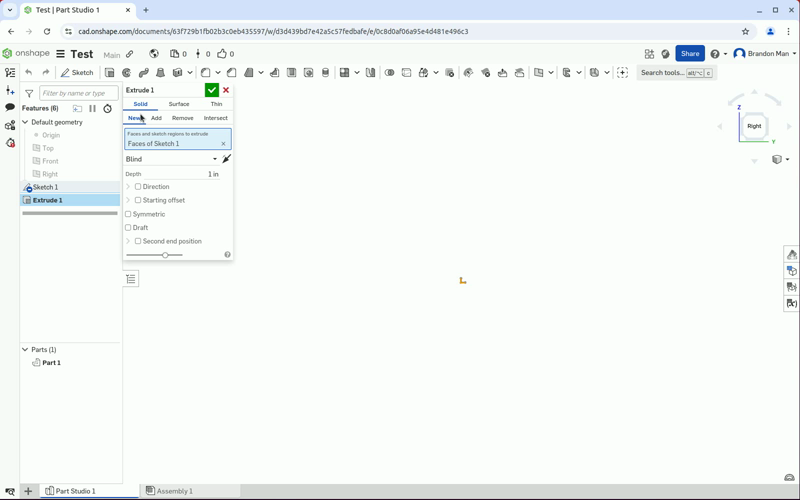
mouse_move(137, 120)
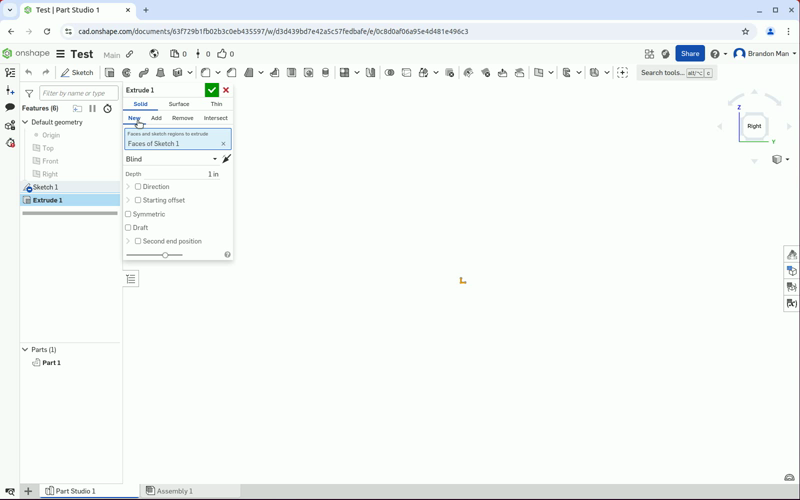
click(137, 120)
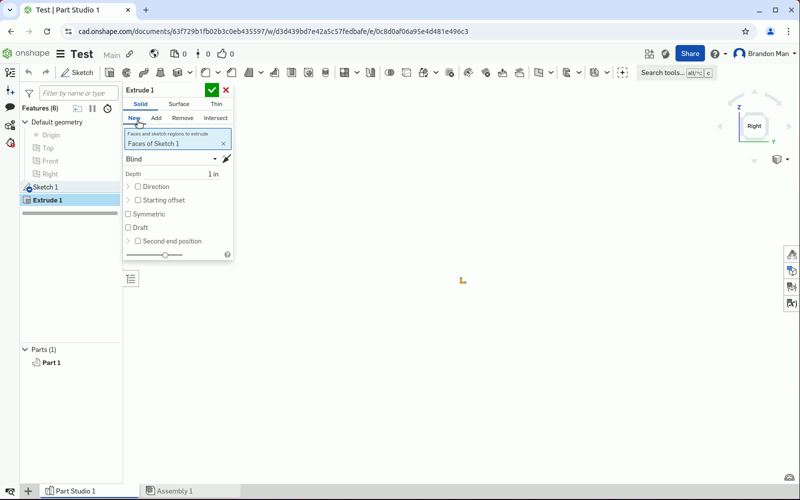
key(tab, 4)
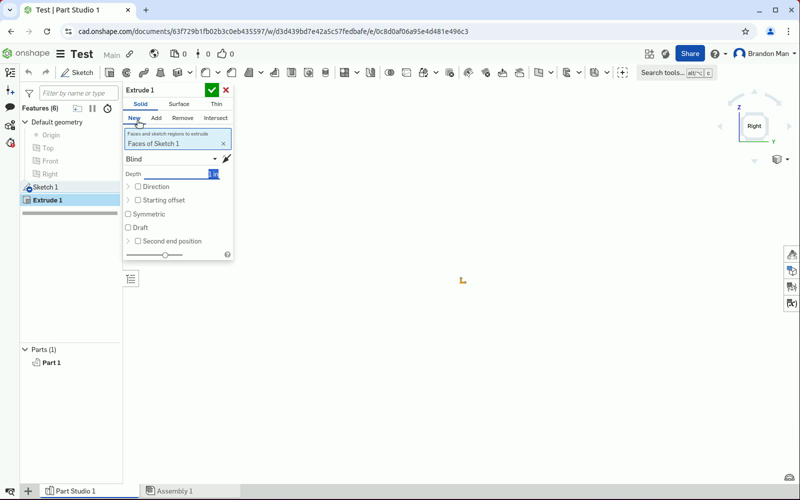
text(23.108)
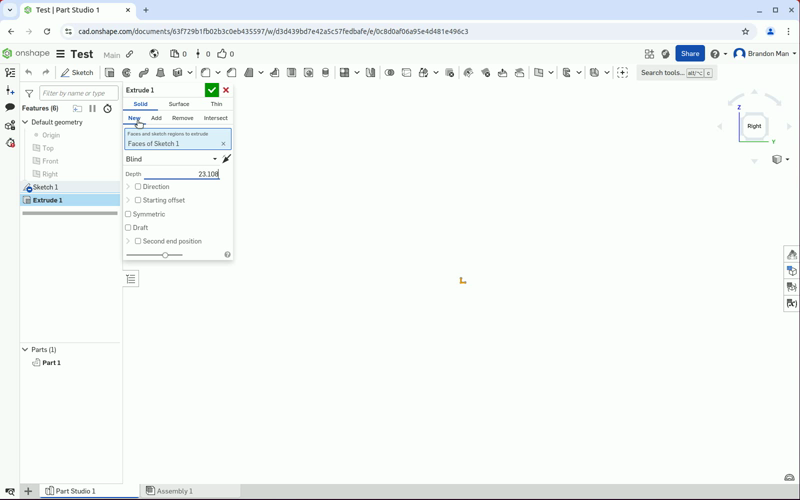
key(enter)
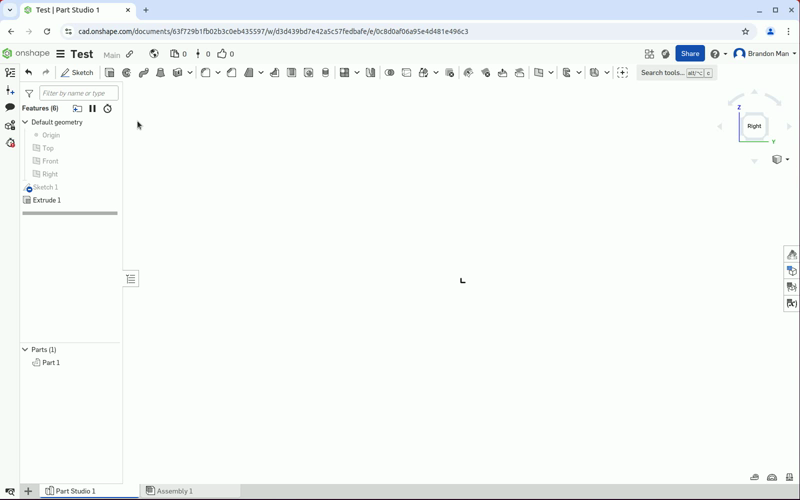
key(shift+h)
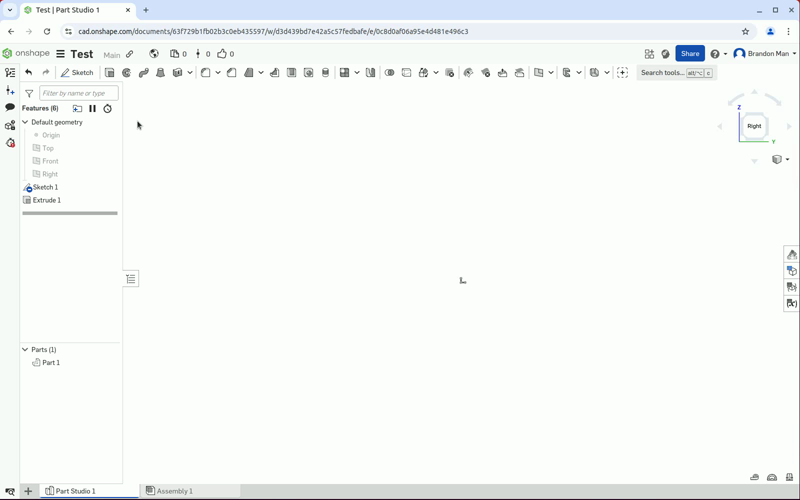
key(shift+h)
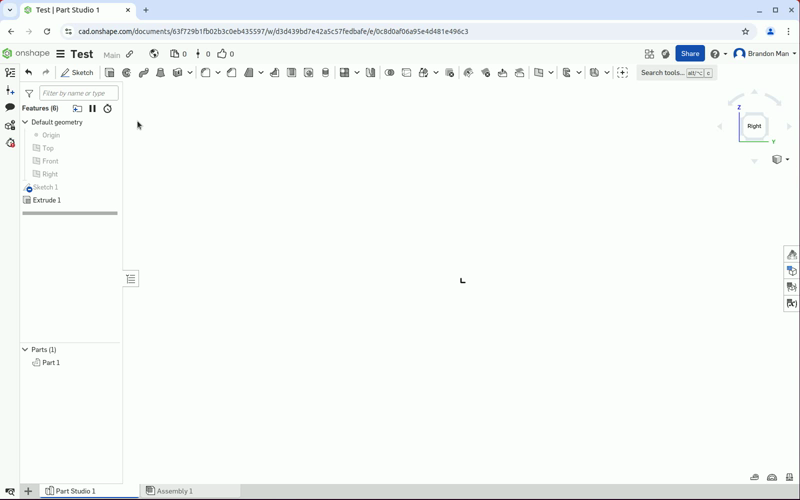
mouse_move(73, 189)
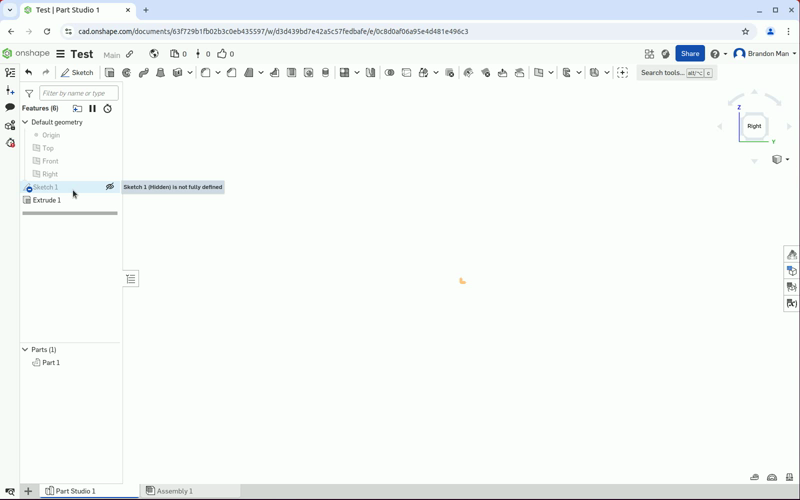
click(73, 189)
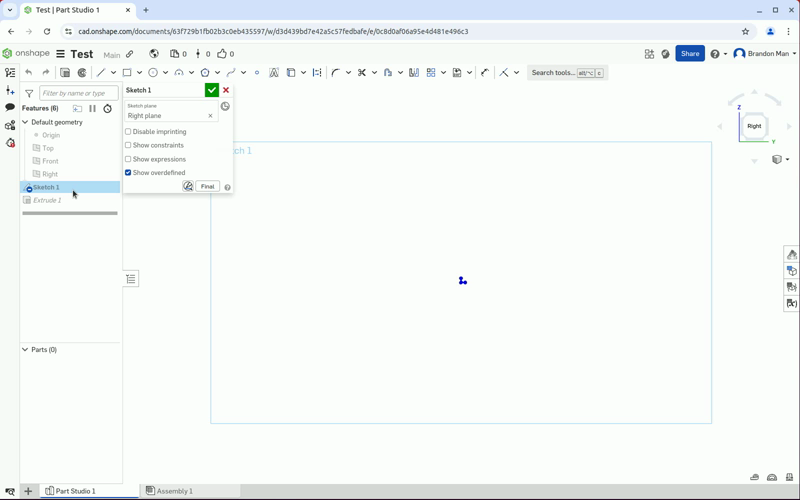
mouse_move(229, 92)
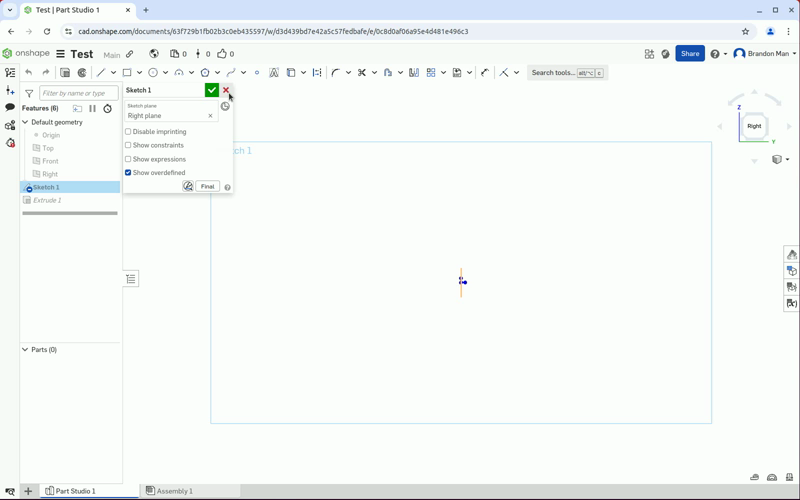
click(229, 92)
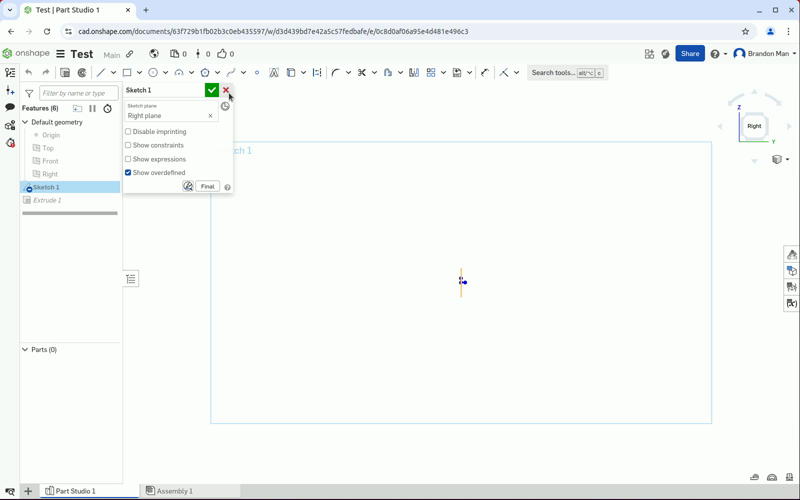
key(shift+s)
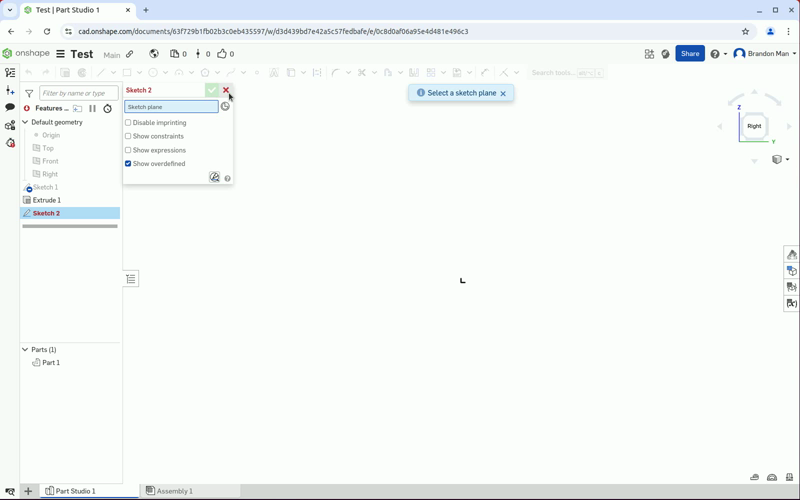
mouse_move(73, 176)
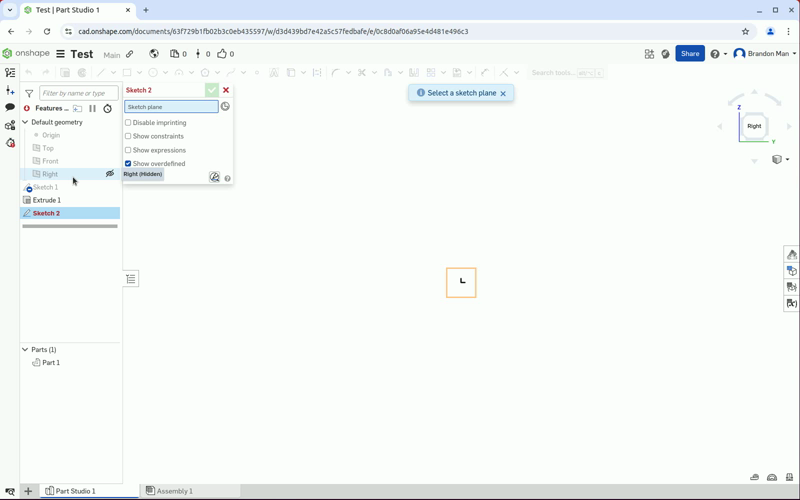
click(73, 176)
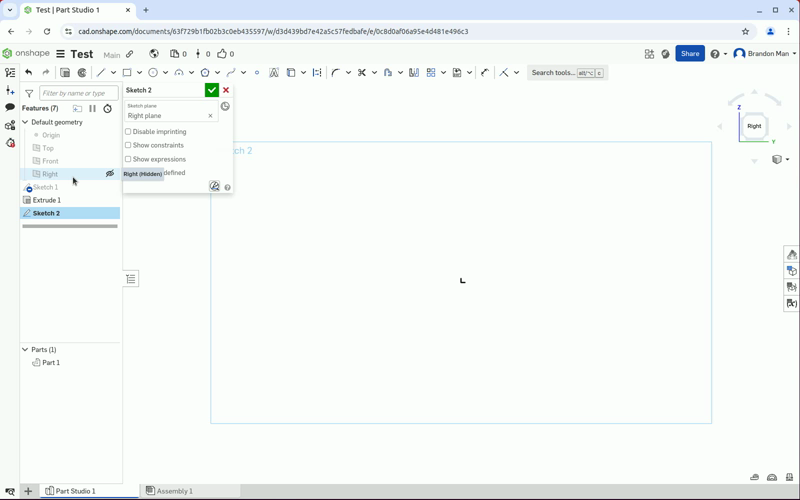
mouse_move(73, 352)
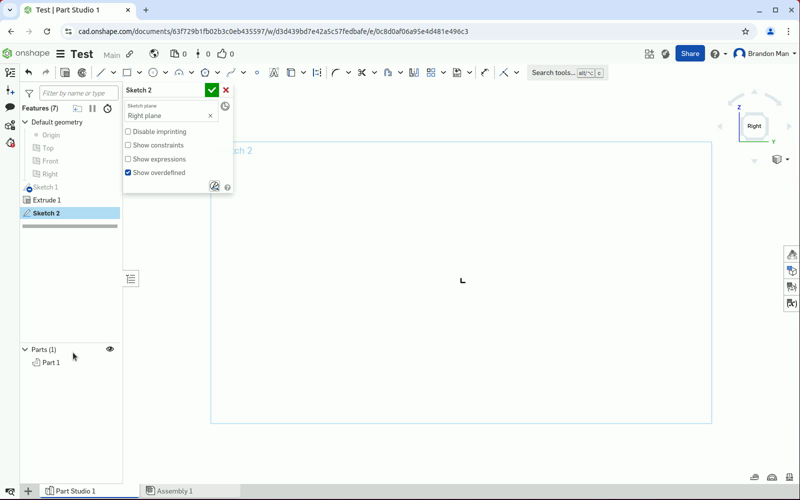
key(y)
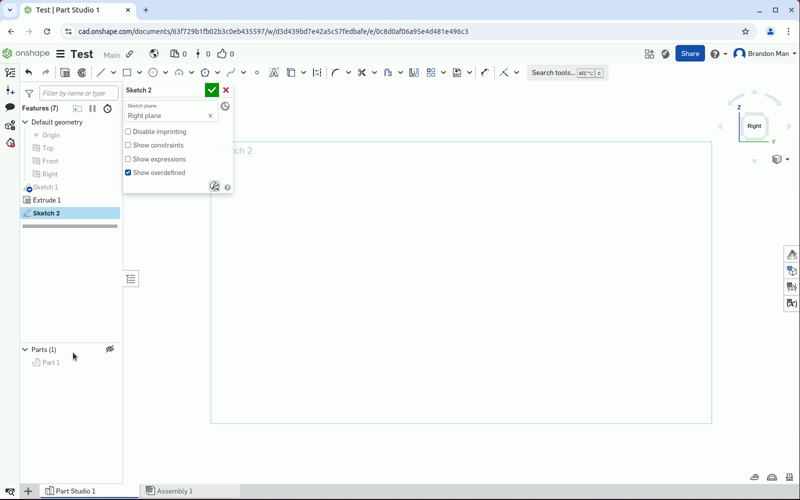
key(l)
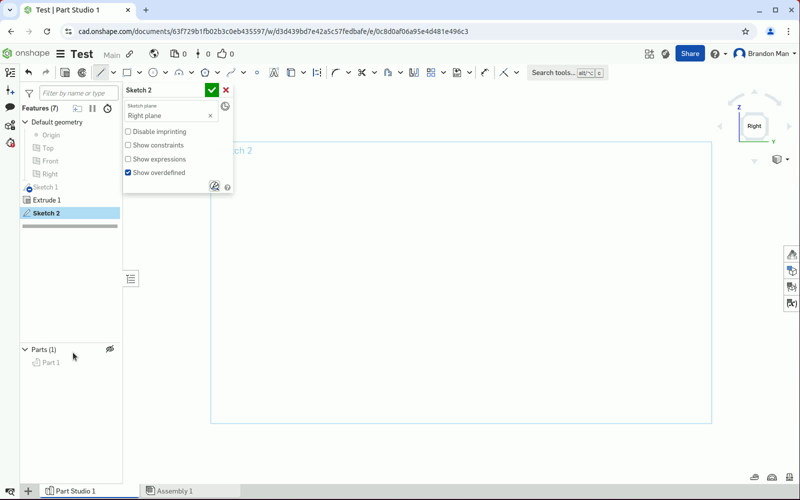
key_down(shift)
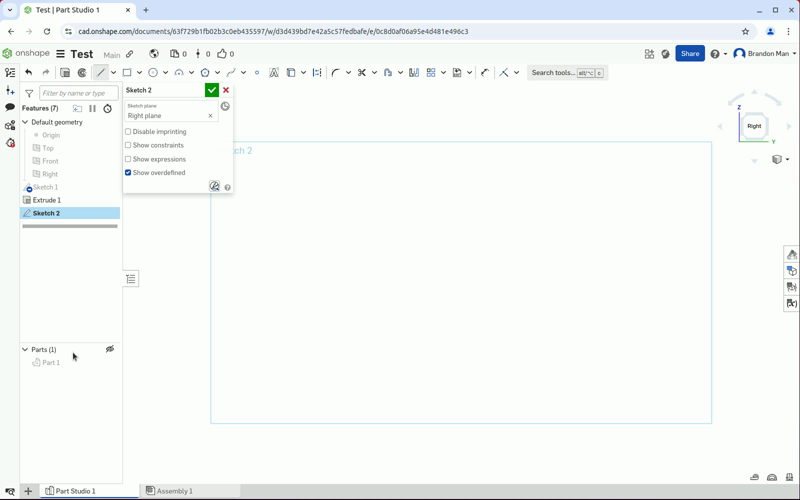
mouse_move(460, 282)
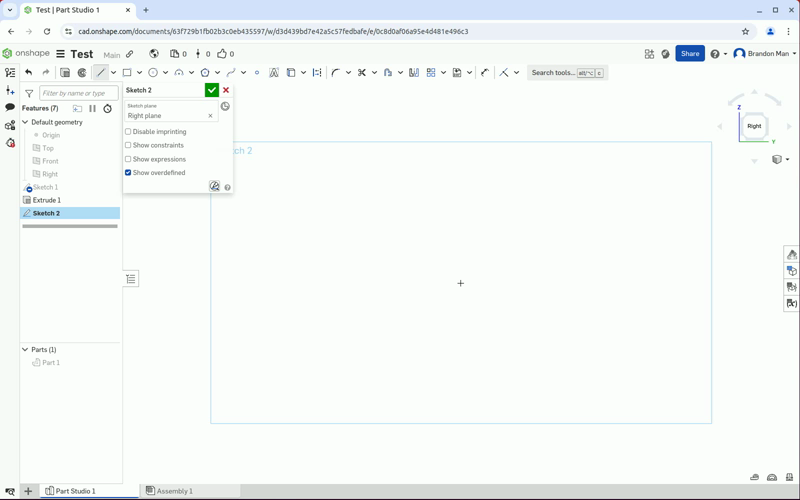
click(460, 282)
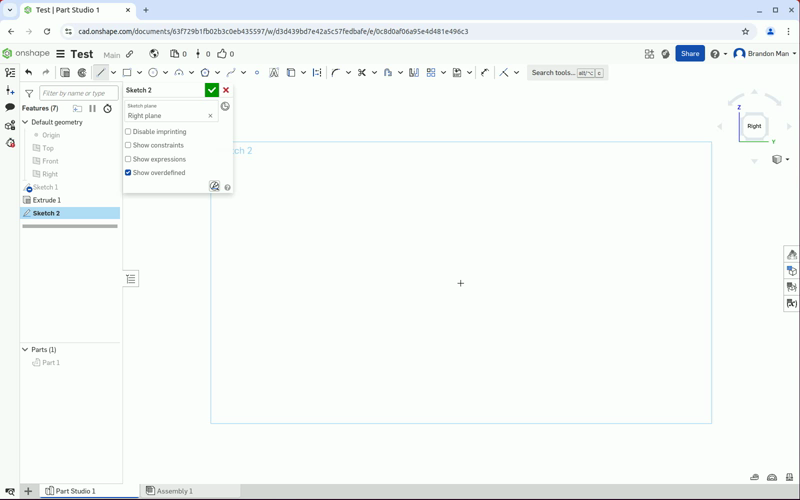
key_up(shift)
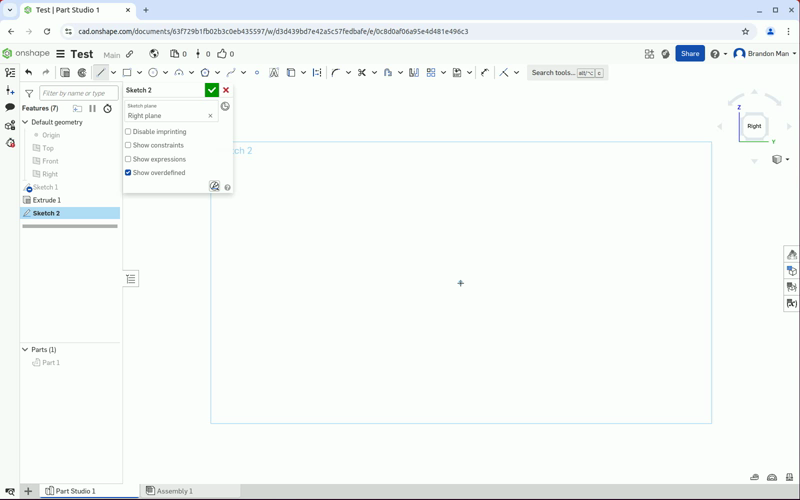
key_down(shift)
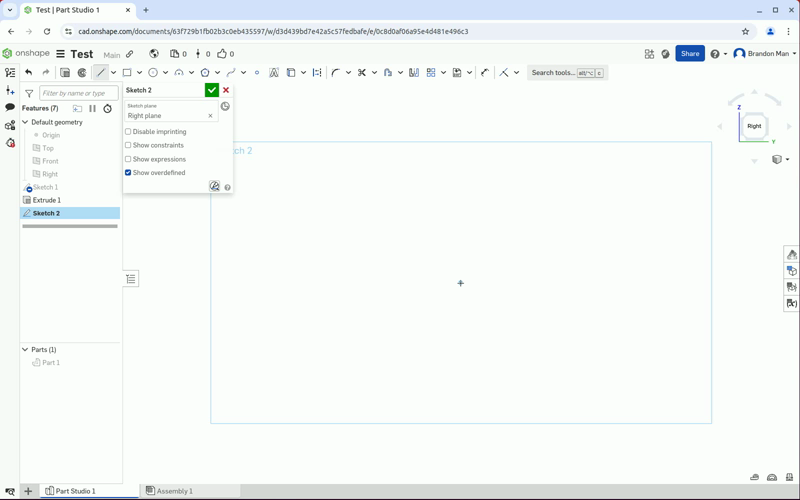
mouse_move(490, 282)
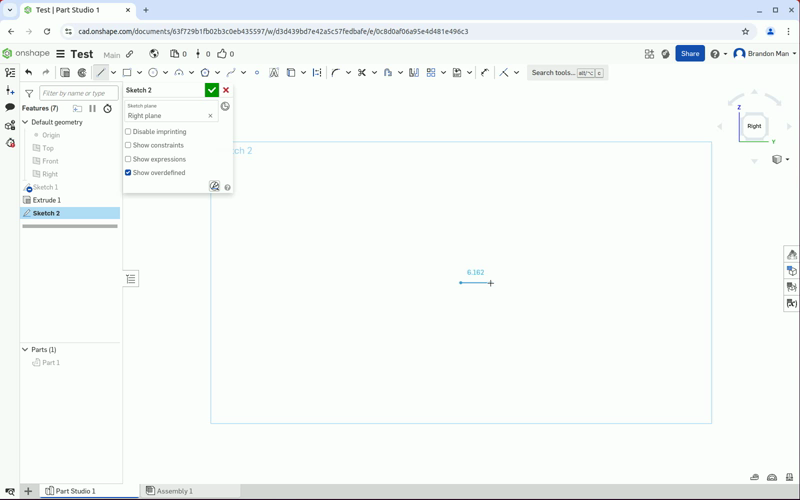
mouse_move(465, 282)
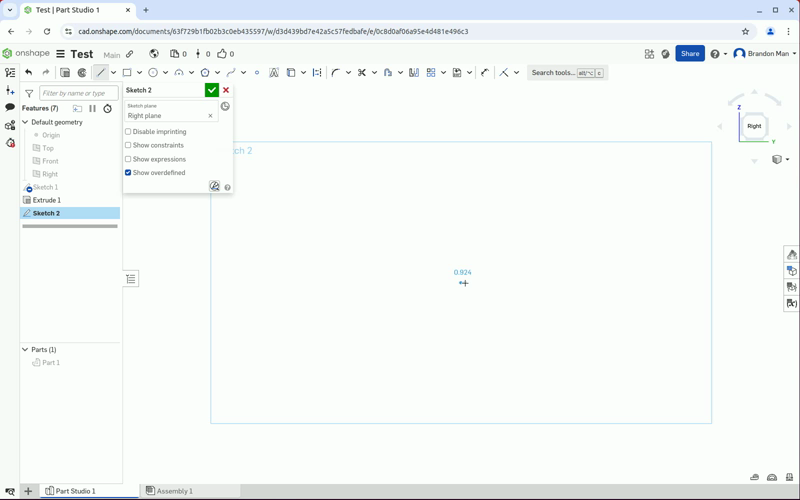
scroll(6)
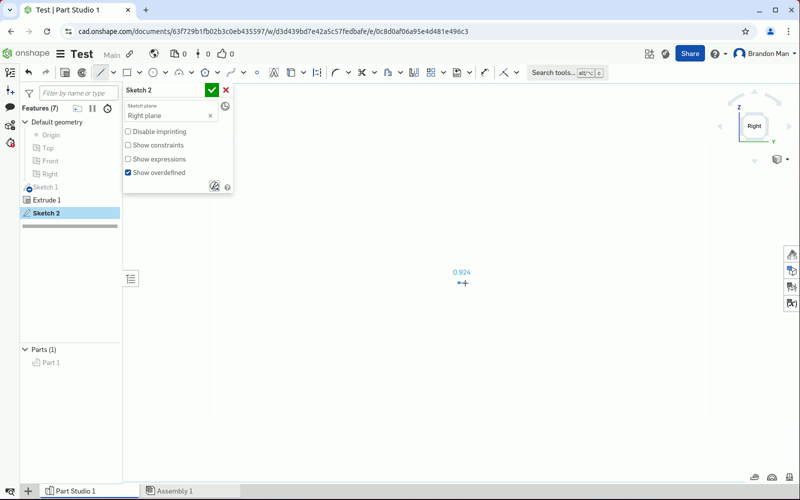
scroll(6)
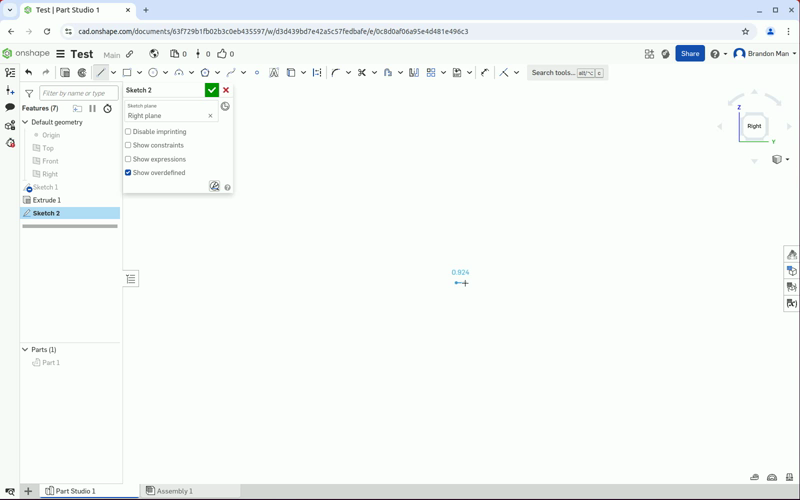
scroll(6)
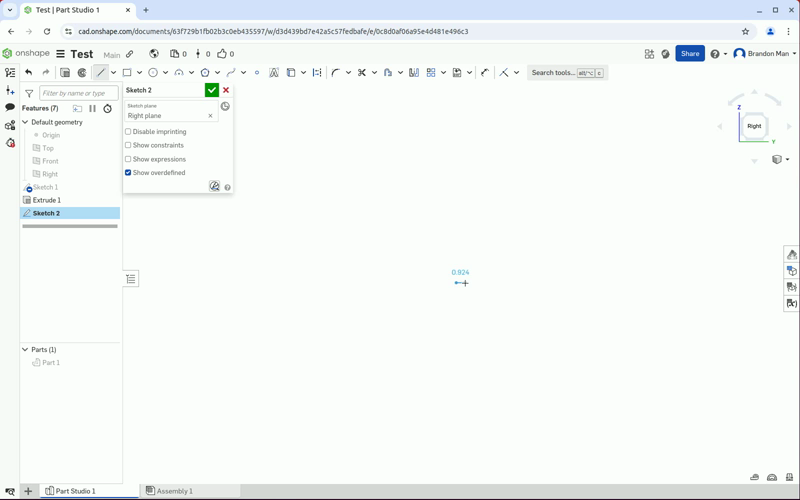
scroll(6)
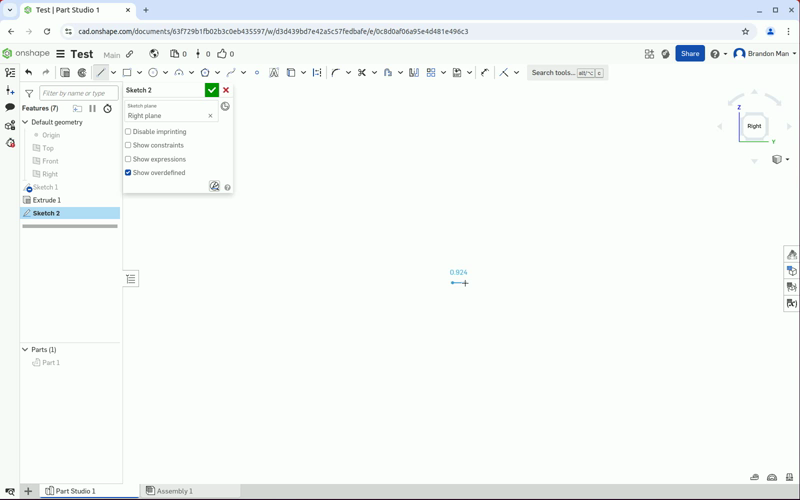
scroll(6)
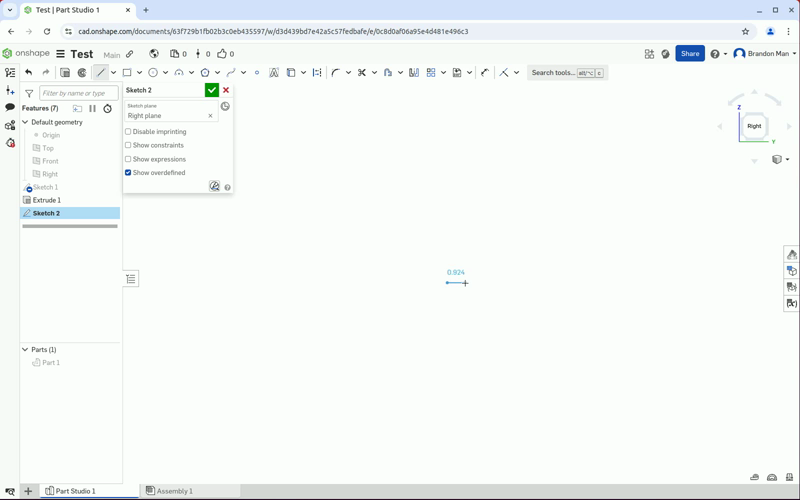
scroll(6)
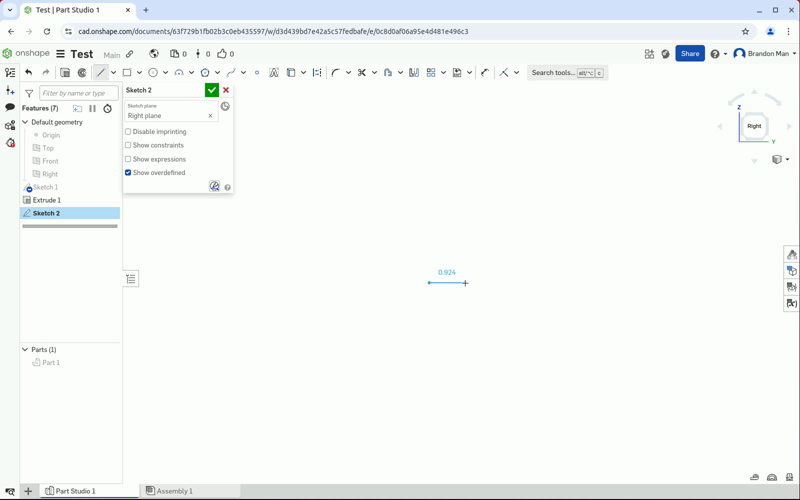
scroll(6)
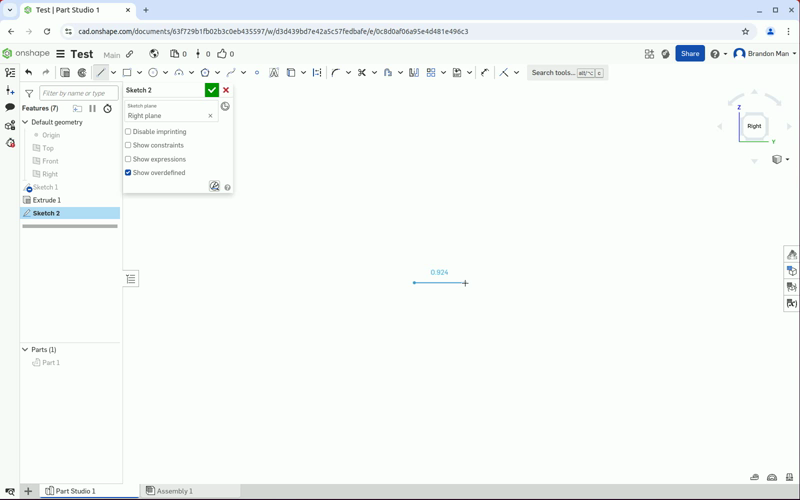
click(465, 282)
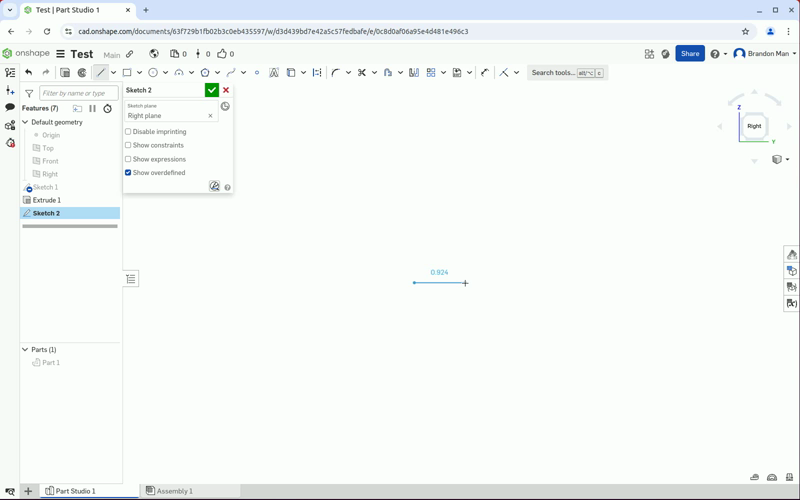
scroll(-6)
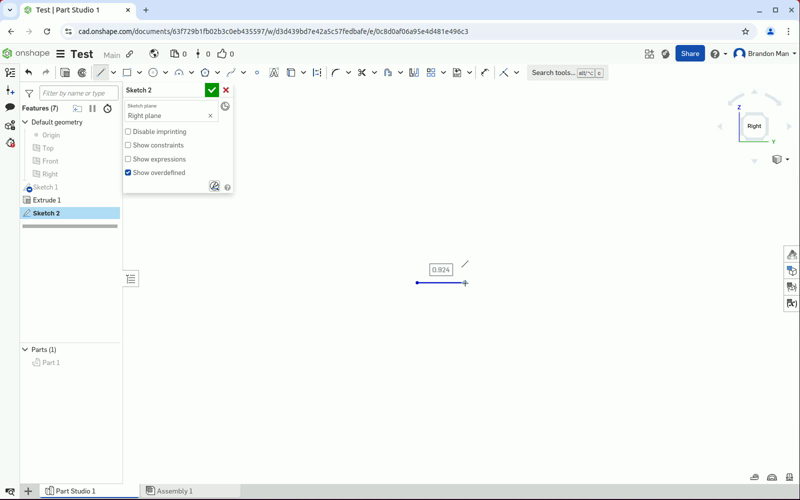
scroll(-6)
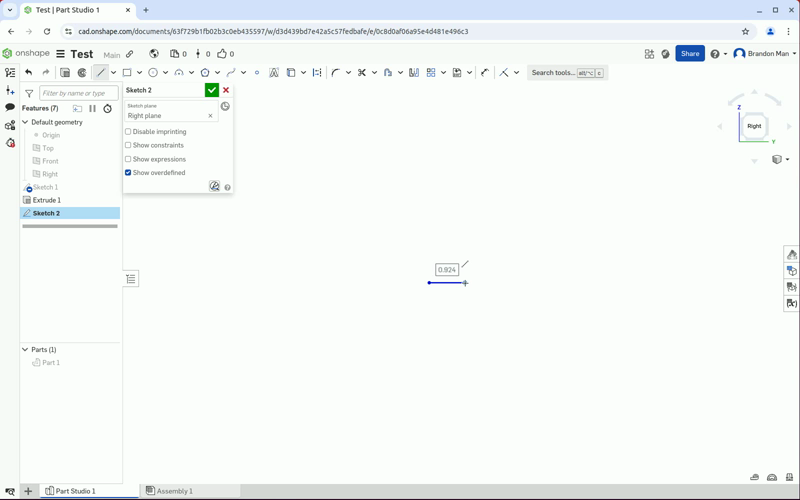
scroll(-6)
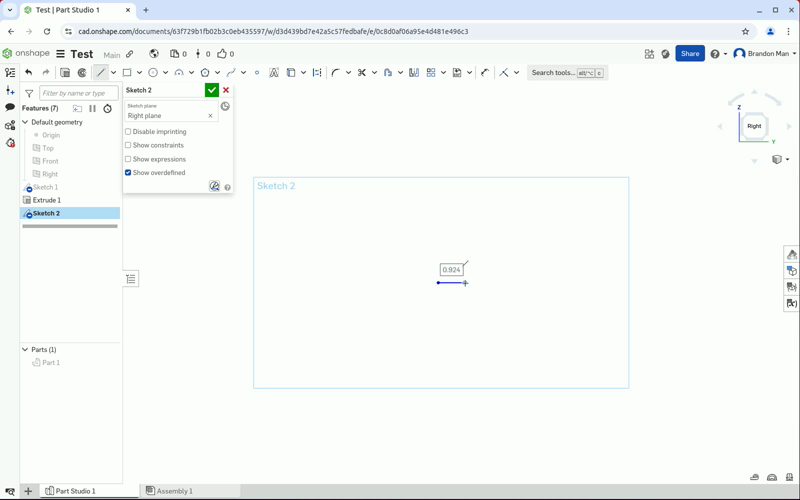
scroll(-6)
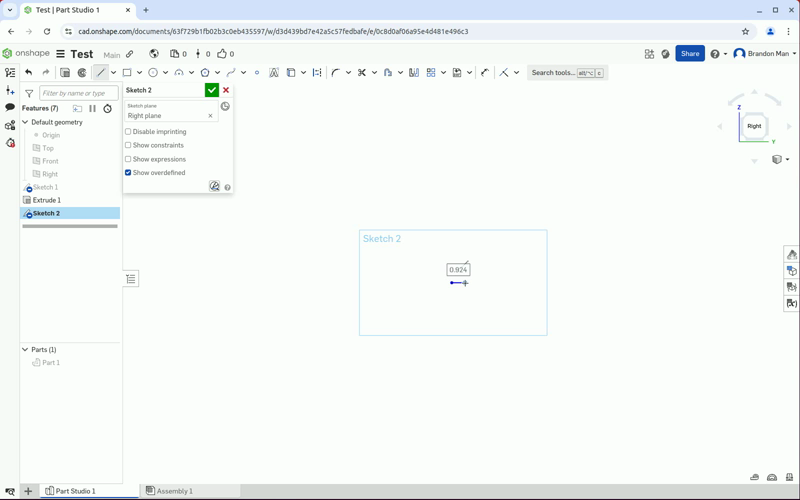
scroll(-6)
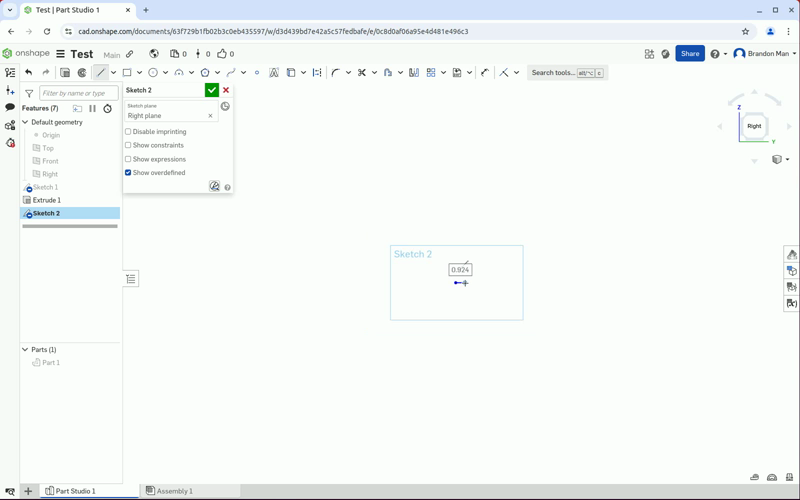
scroll(-6)
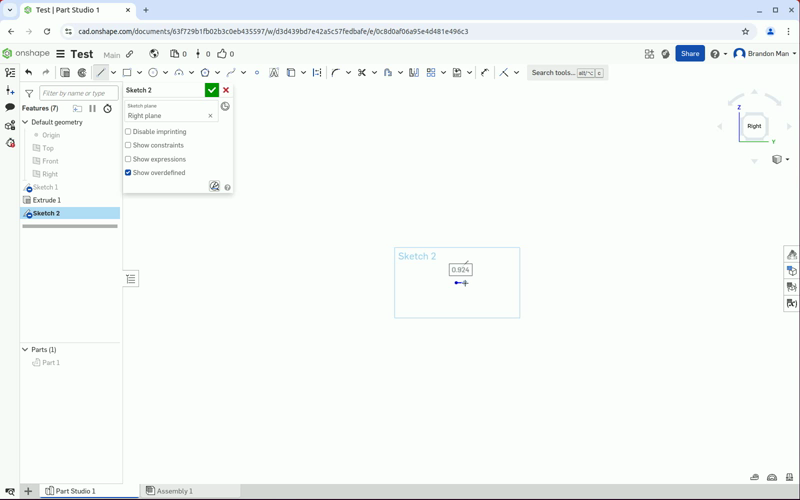
scroll(-6)
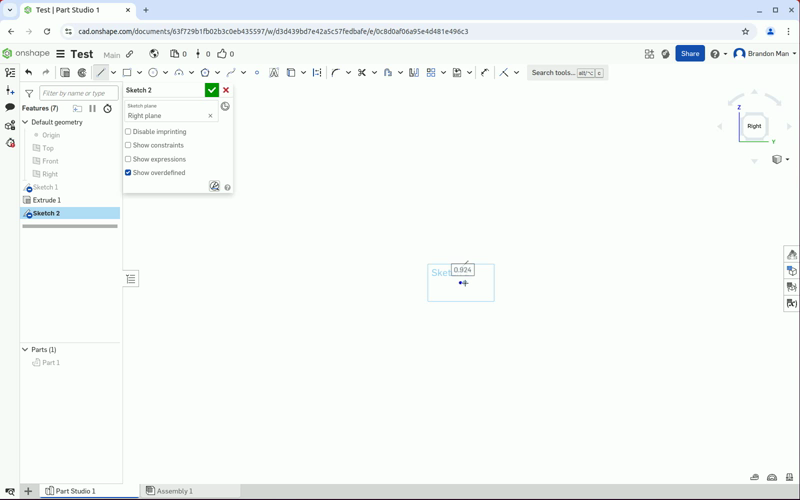
key_up(shift)
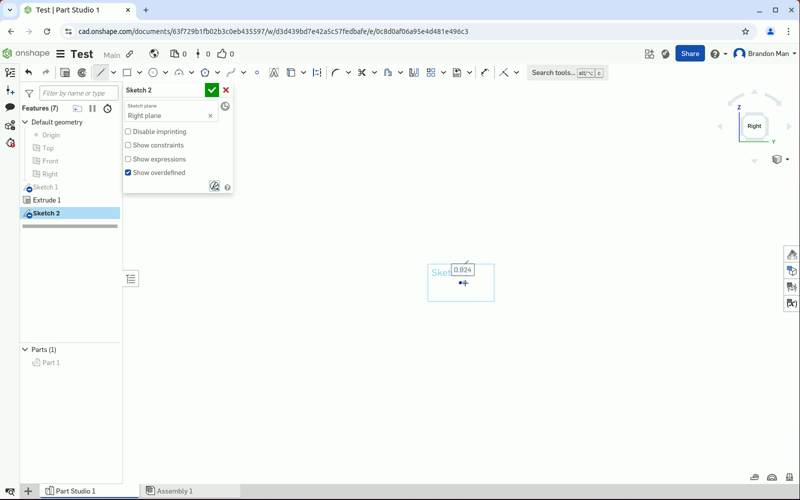
key_down(shift)
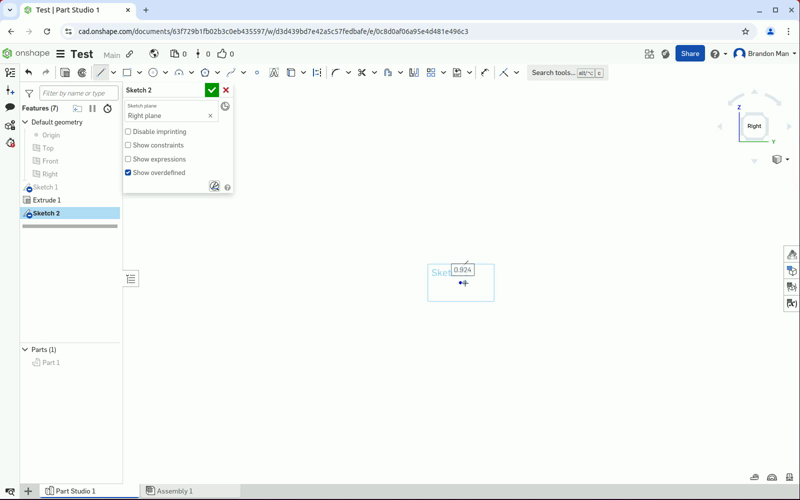
mouse_move(495, 282)
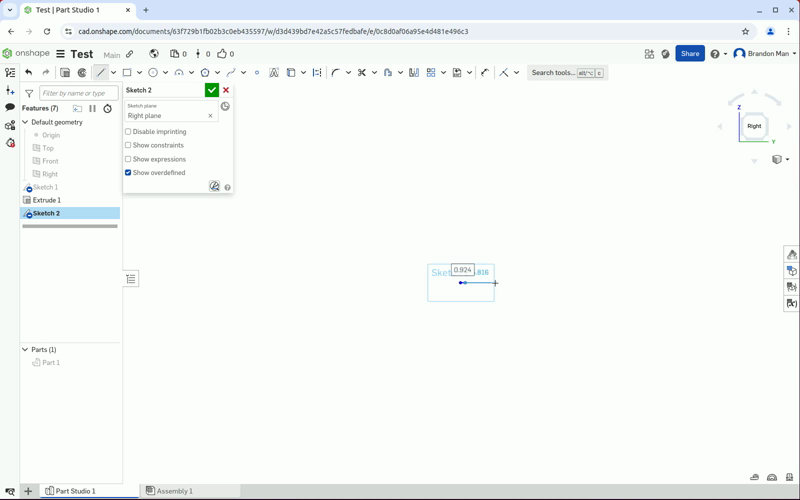
mouse_move(465, 282)
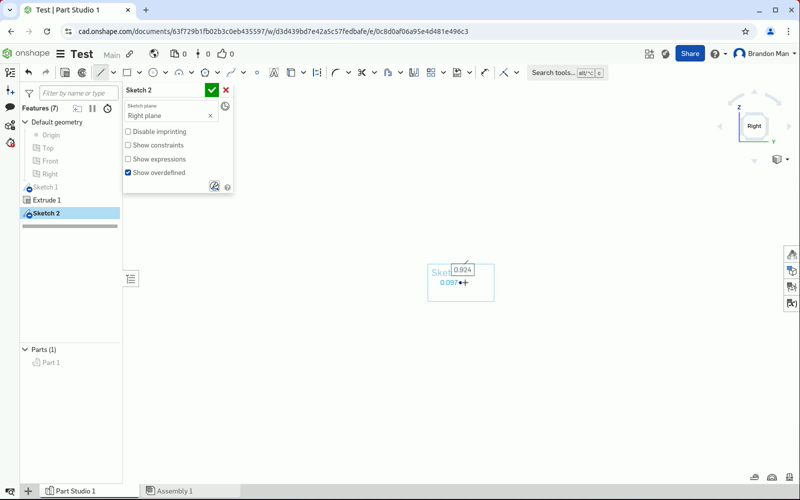
scroll(6)
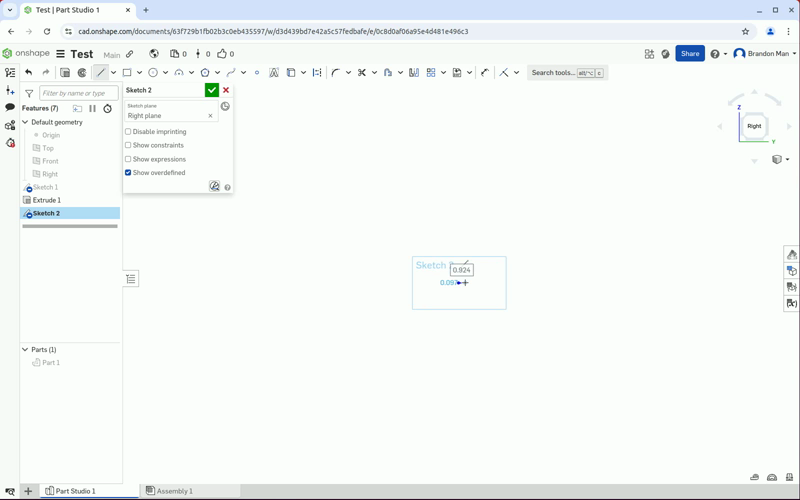
scroll(6)
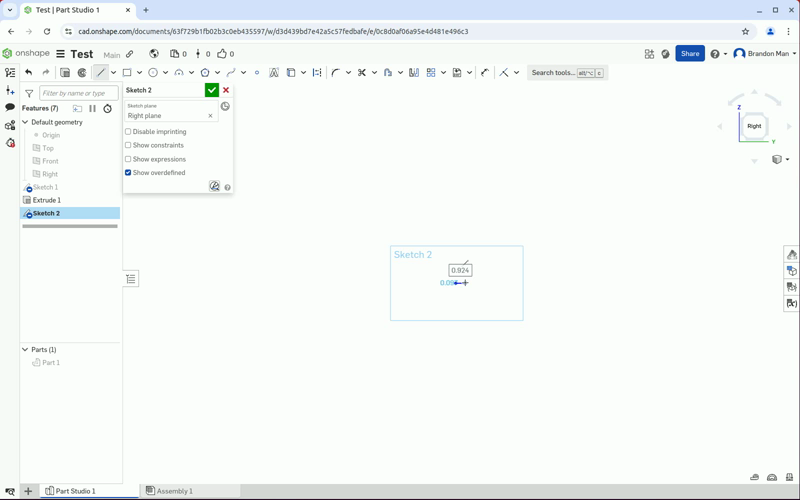
scroll(6)
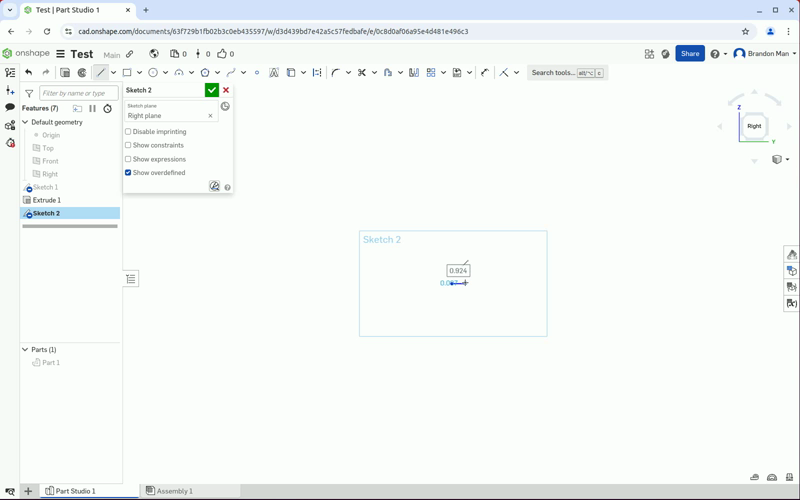
scroll(6)
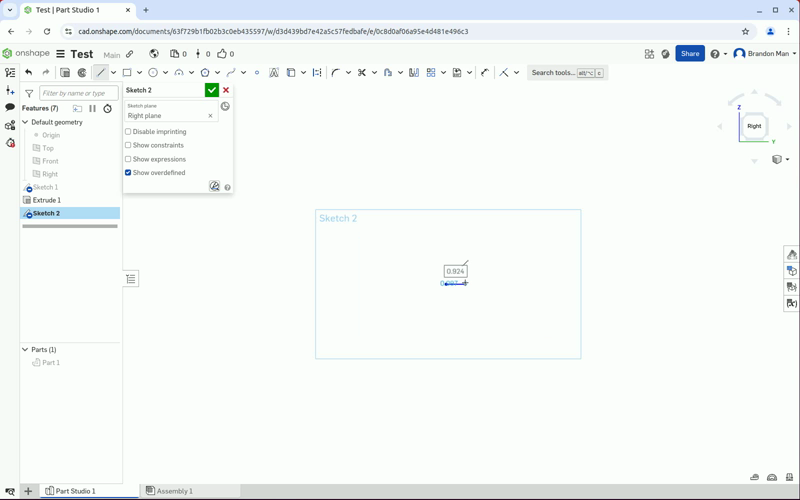
scroll(6)
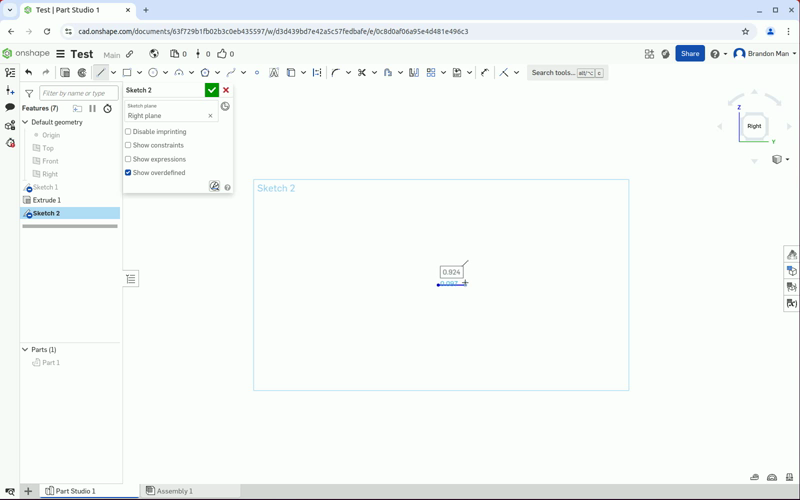
scroll(6)
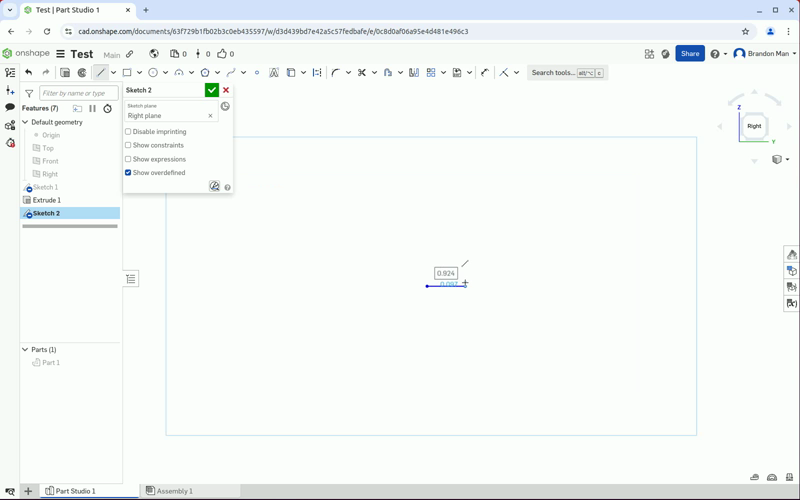
scroll(6)
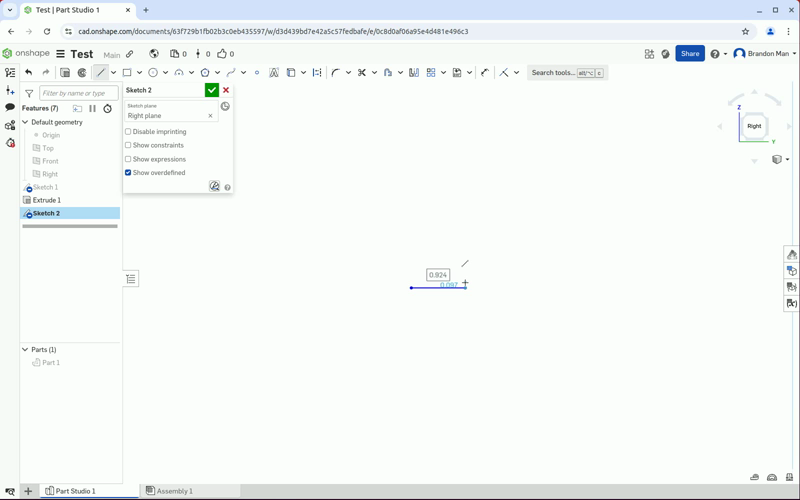
click(465, 282)
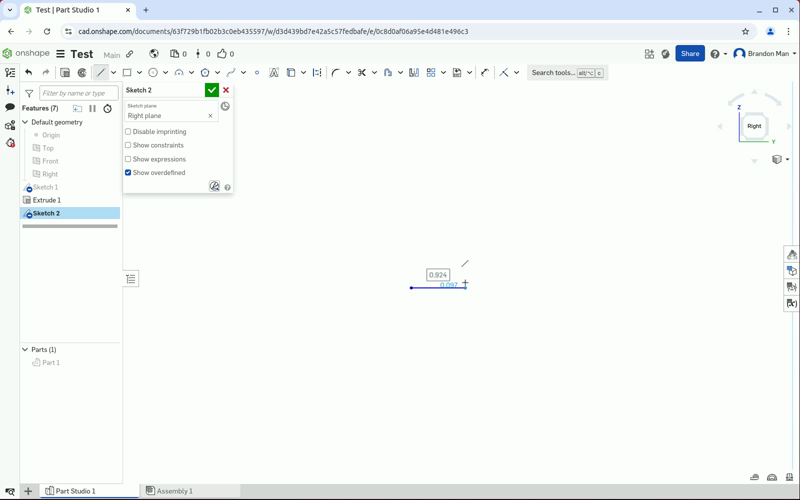
scroll(-6)
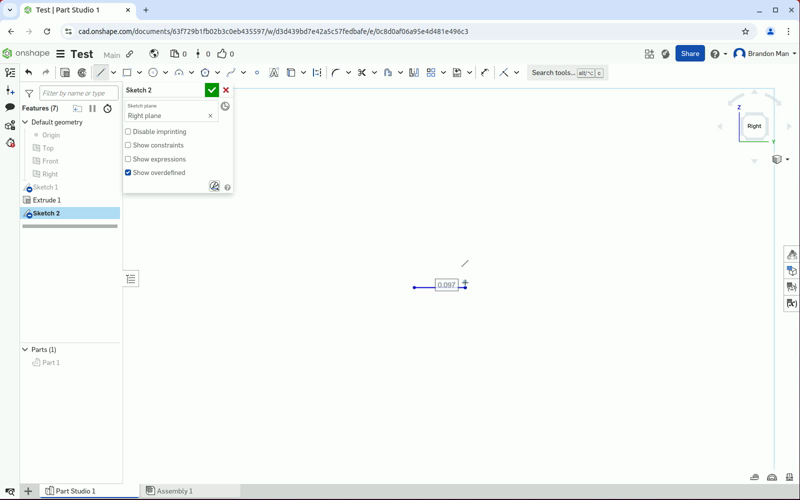
scroll(-6)
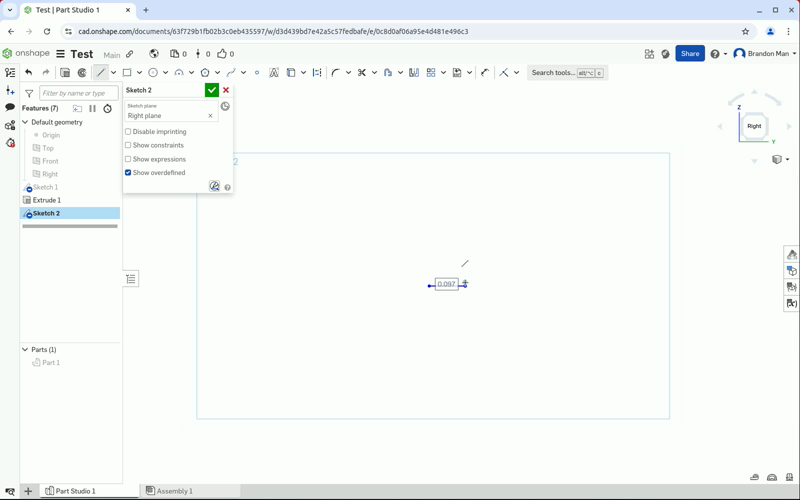
scroll(-6)
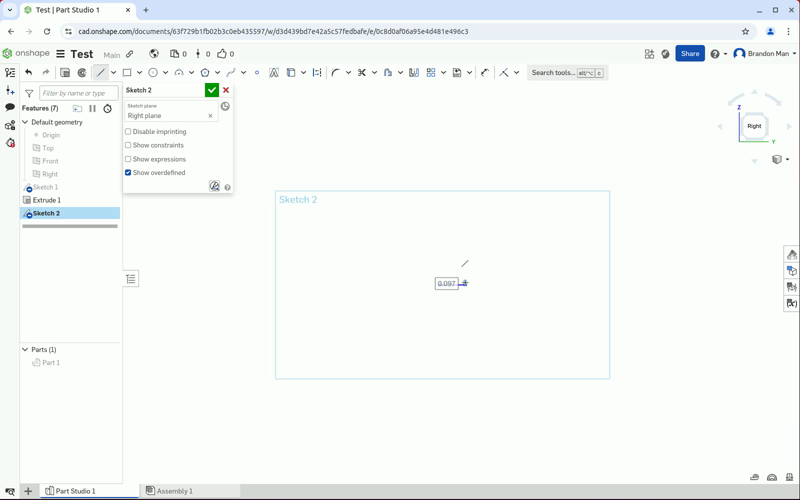
scroll(-6)
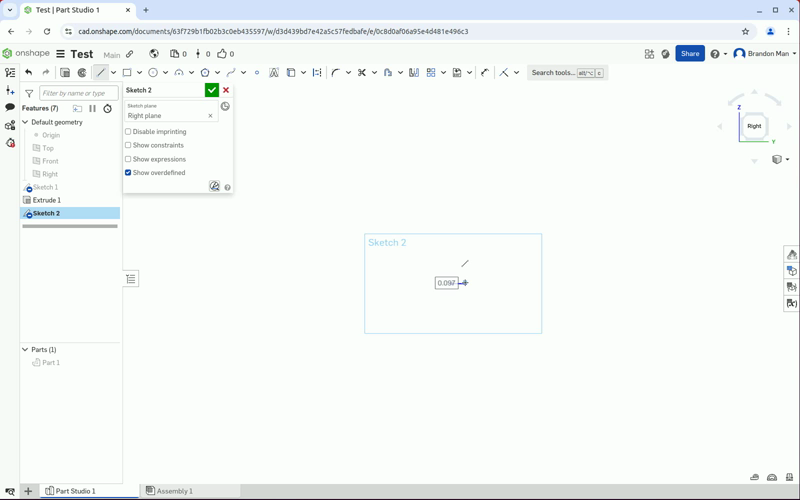
scroll(-6)
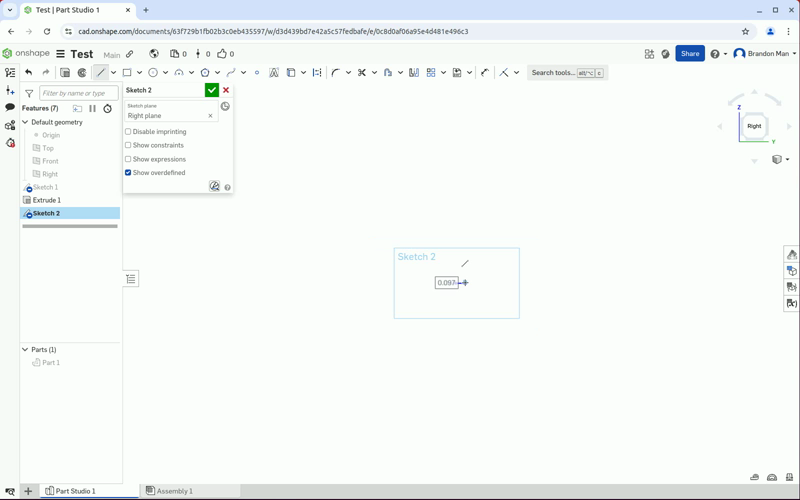
scroll(-6)
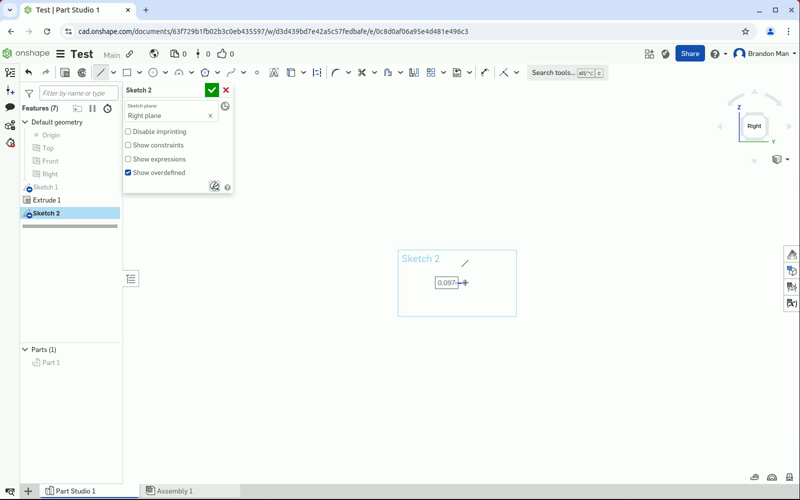
scroll(-6)
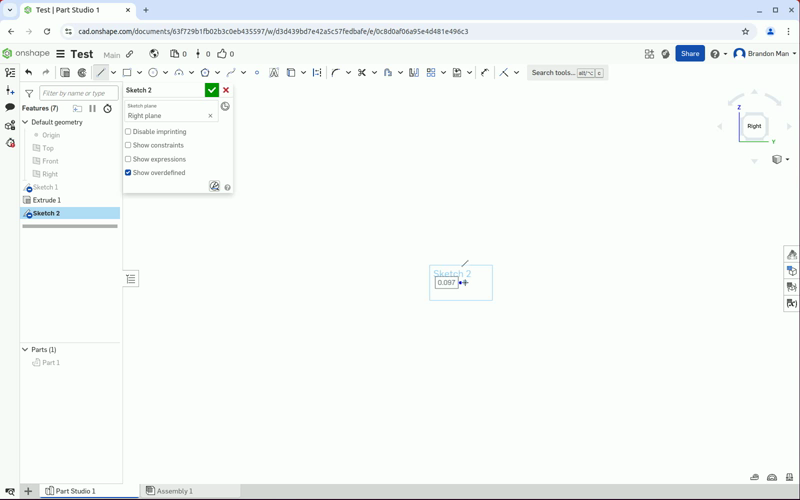
key_up(shift)
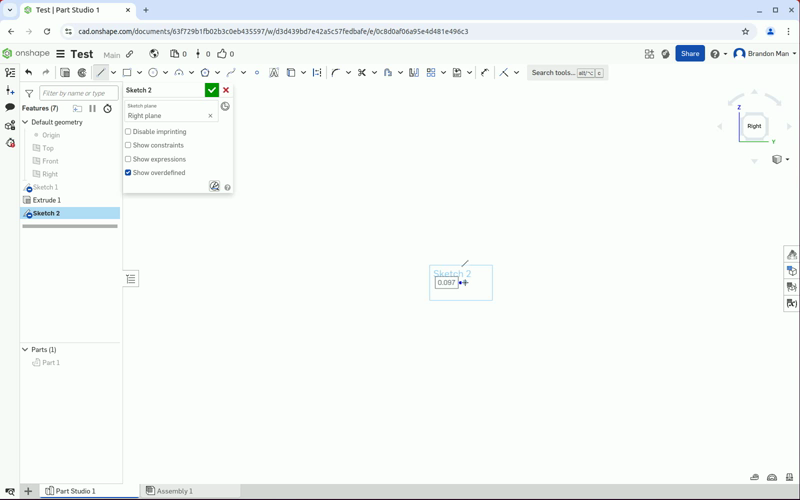
key_down(shift)
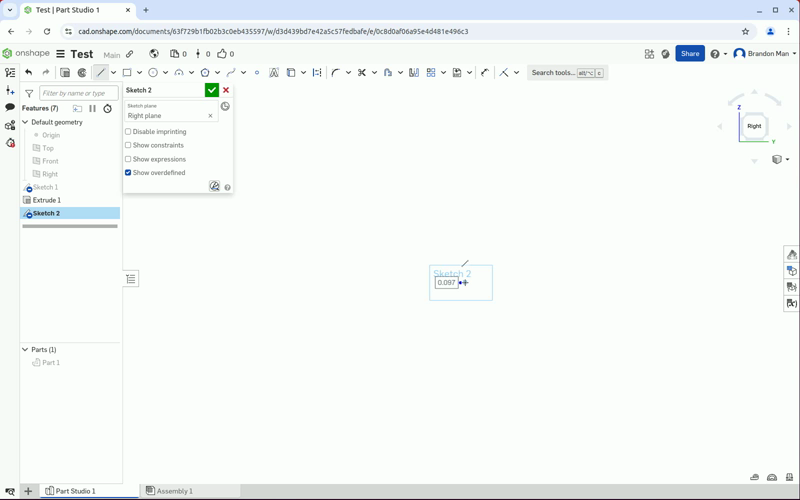
mouse_move(495, 282)
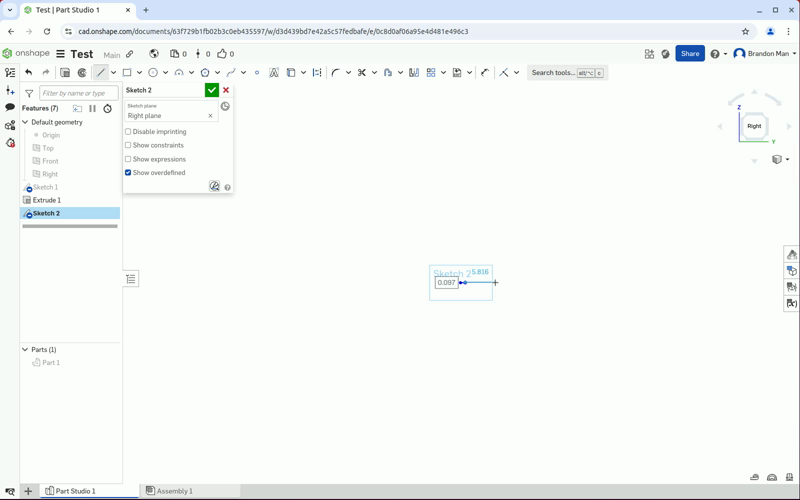
mouse_move(461, 282)
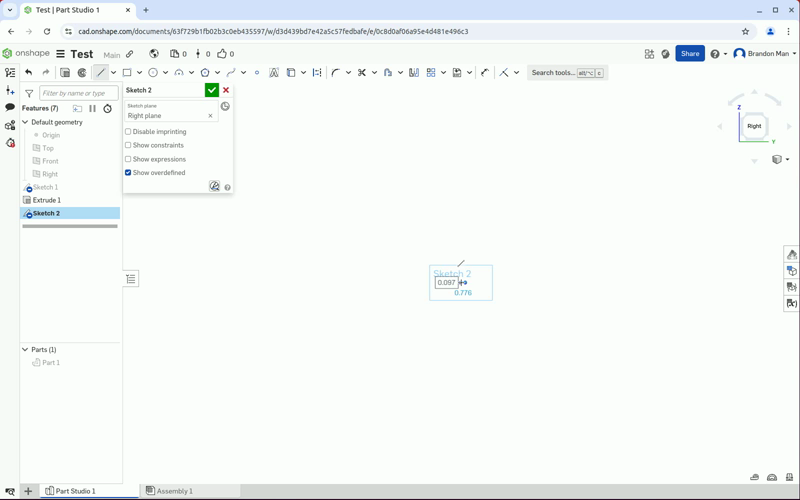
scroll(6)
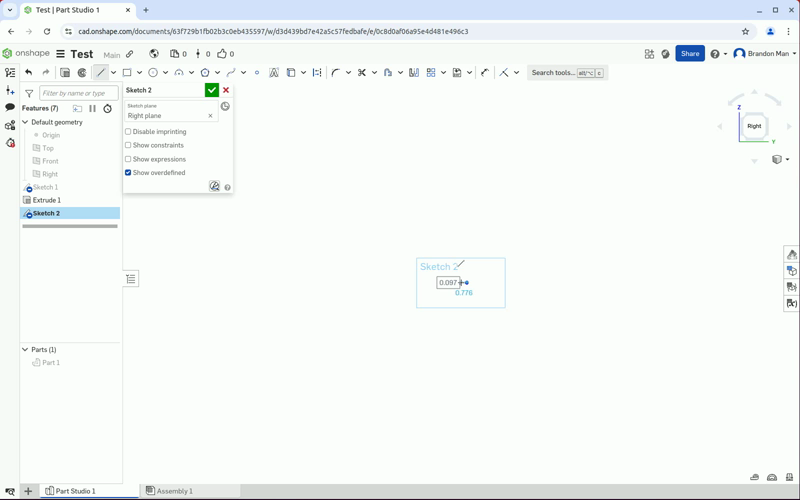
scroll(6)
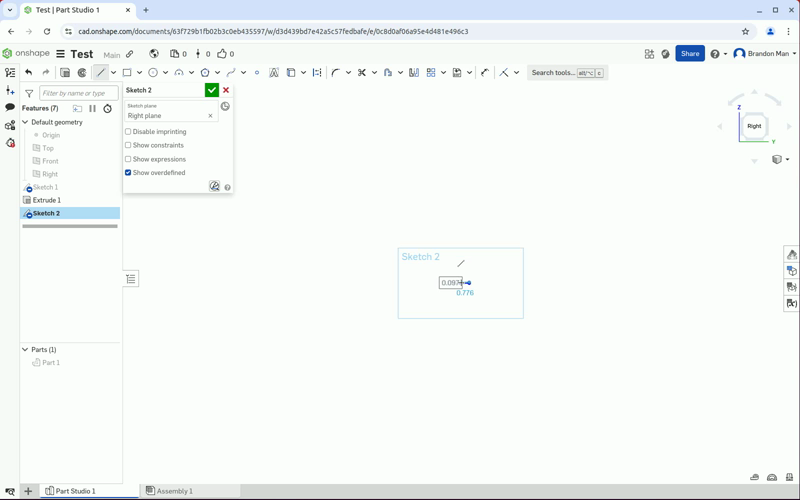
scroll(6)
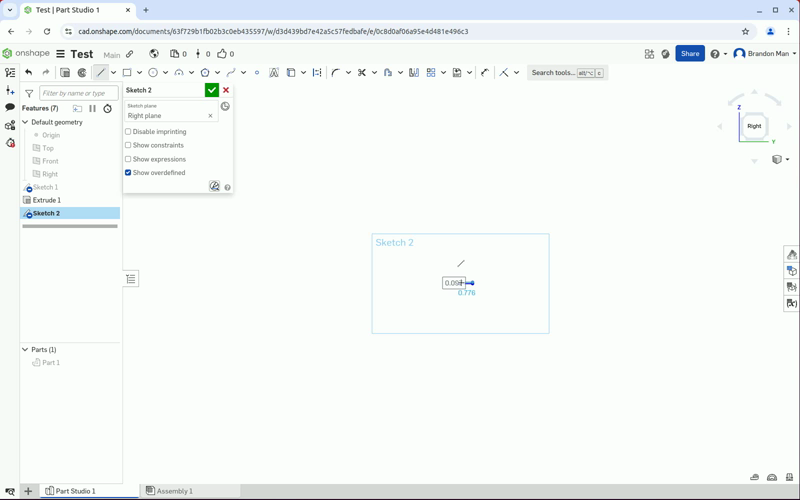
scroll(6)
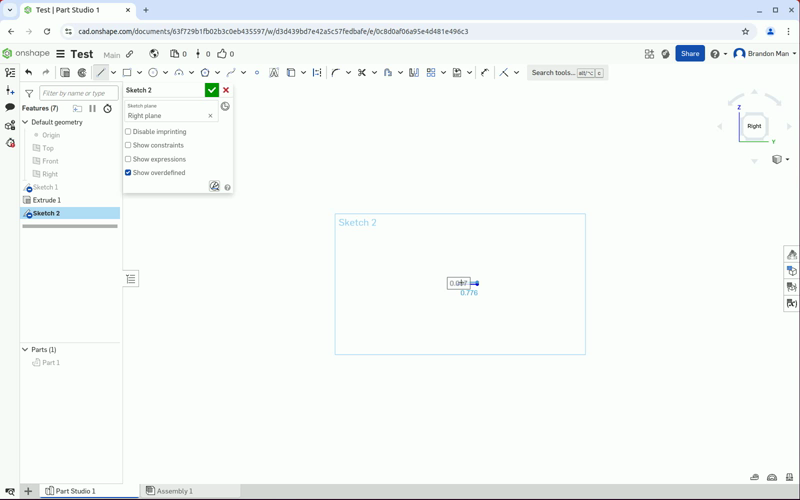
scroll(6)
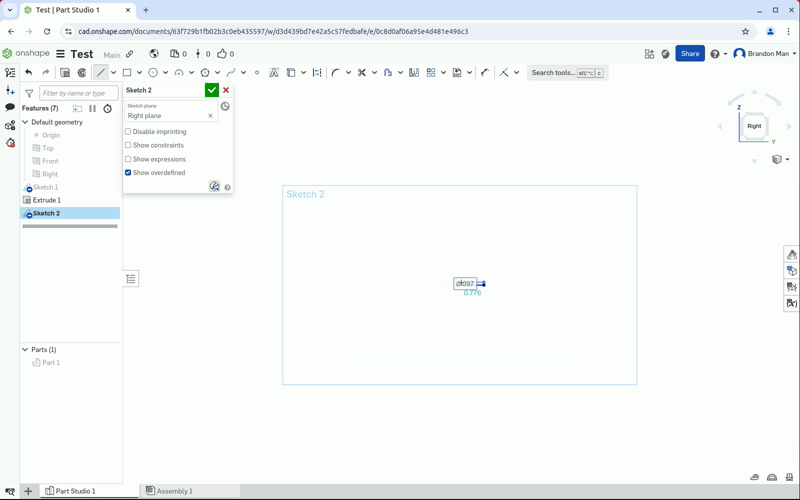
scroll(6)
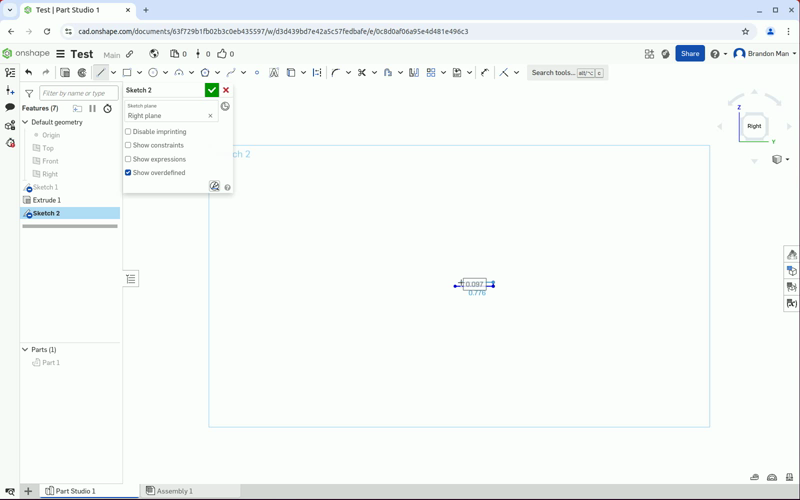
scroll(6)
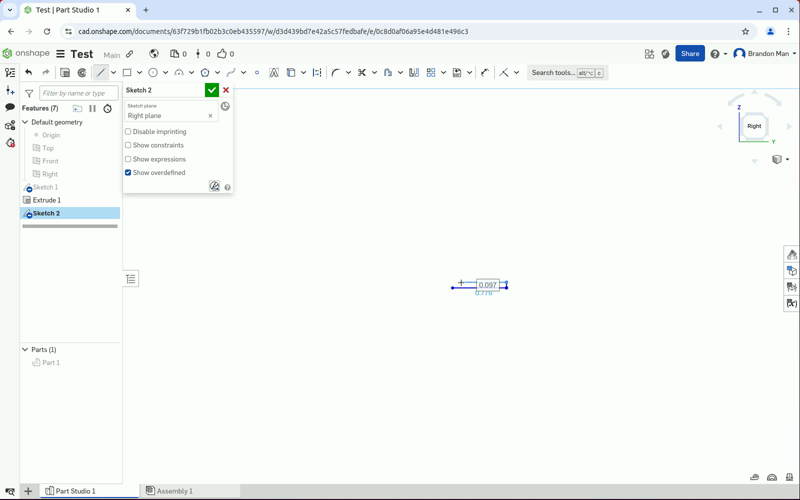
click(461, 282)
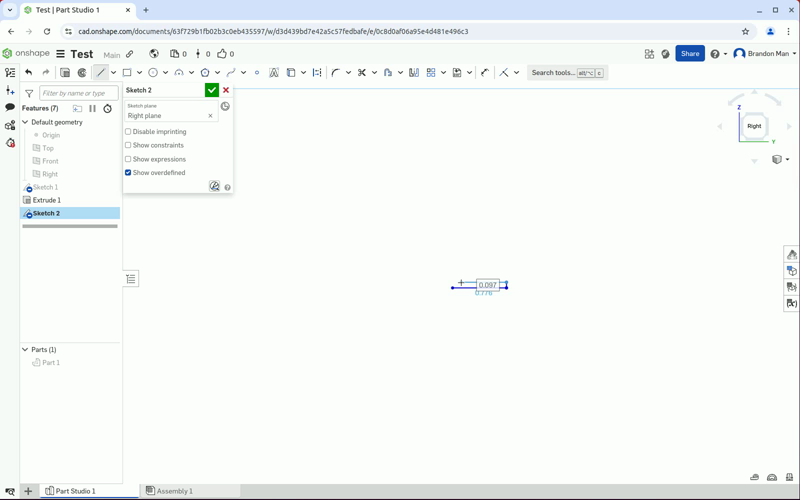
scroll(-6)
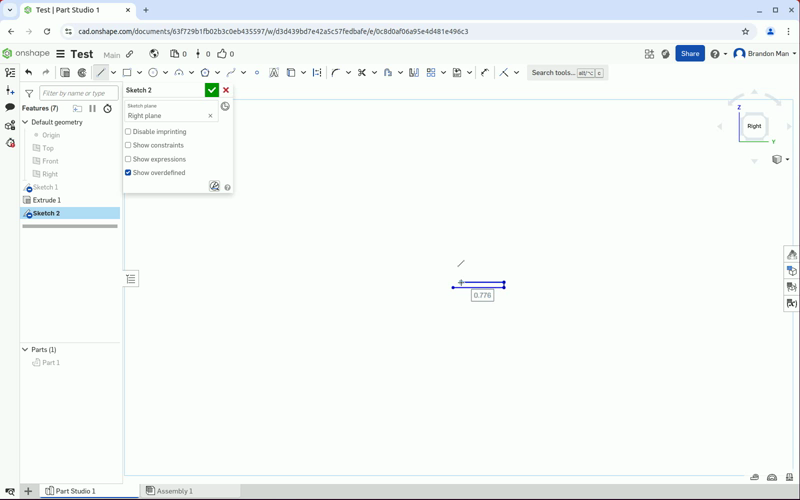
scroll(-6)
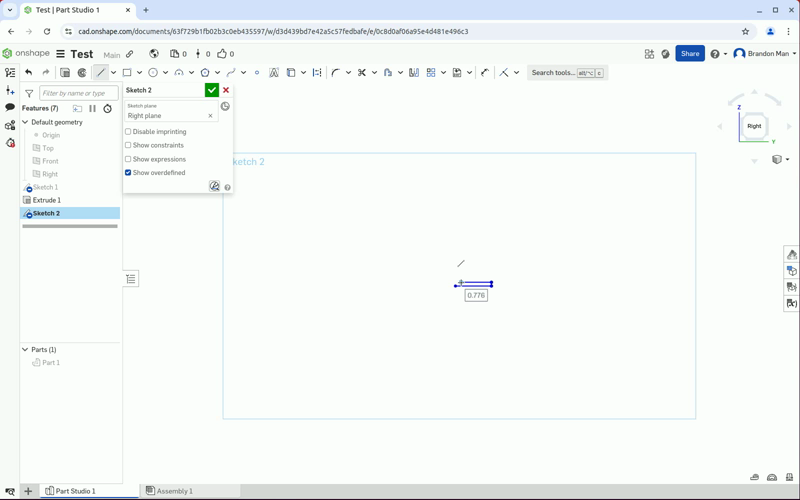
scroll(-6)
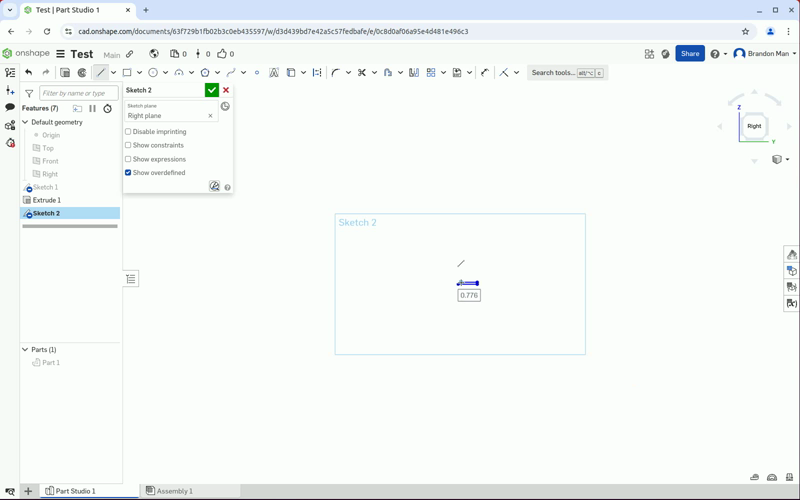
scroll(-6)
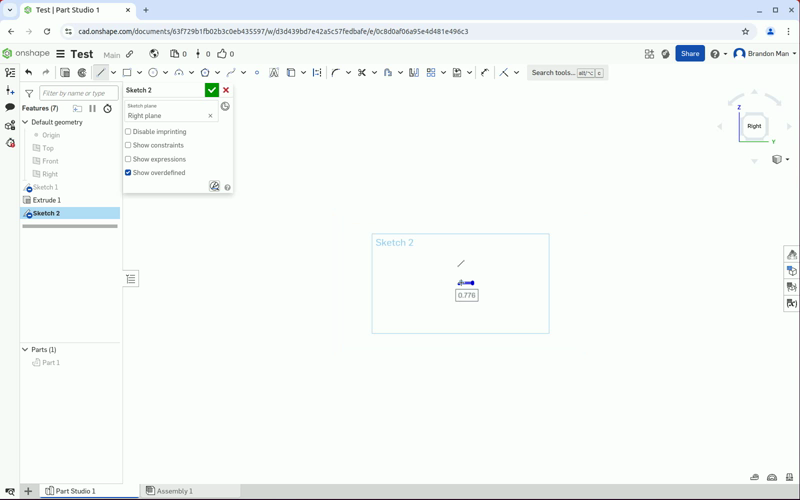
scroll(-6)
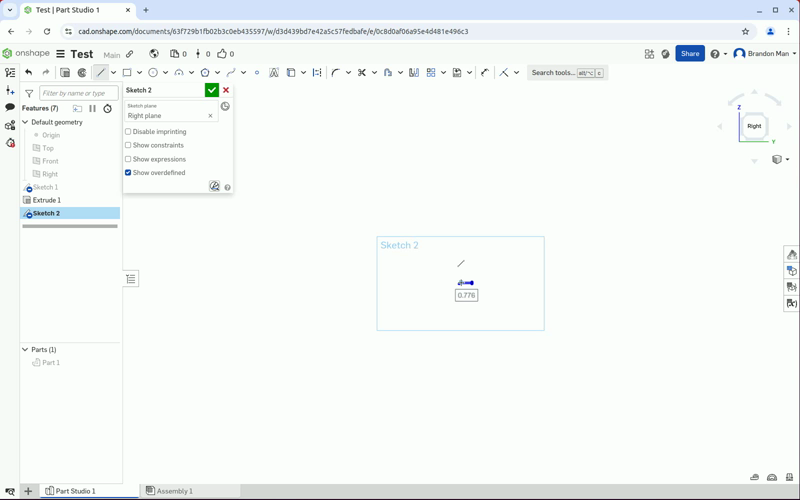
scroll(-6)
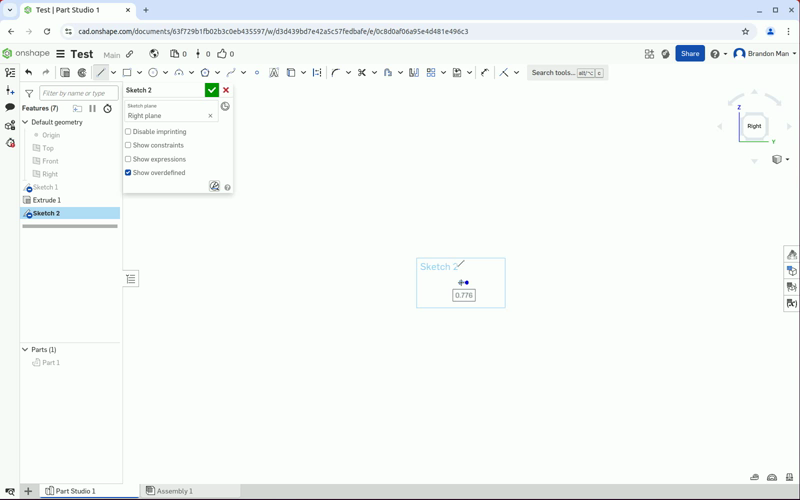
scroll(-6)
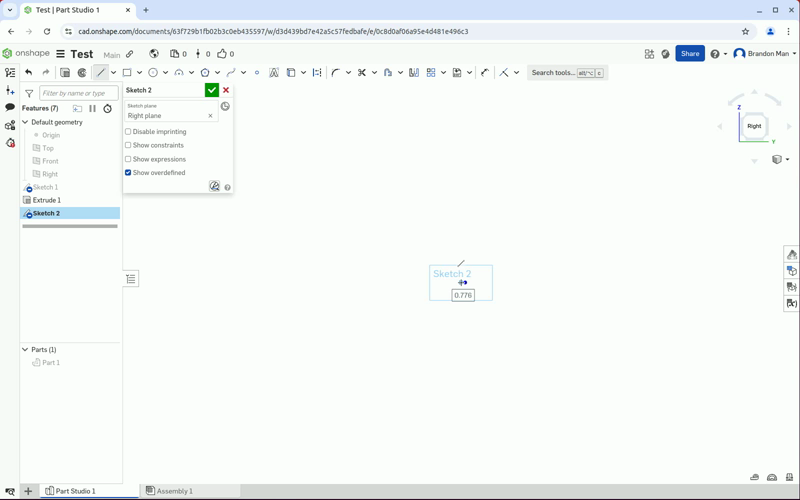
key_up(shift)
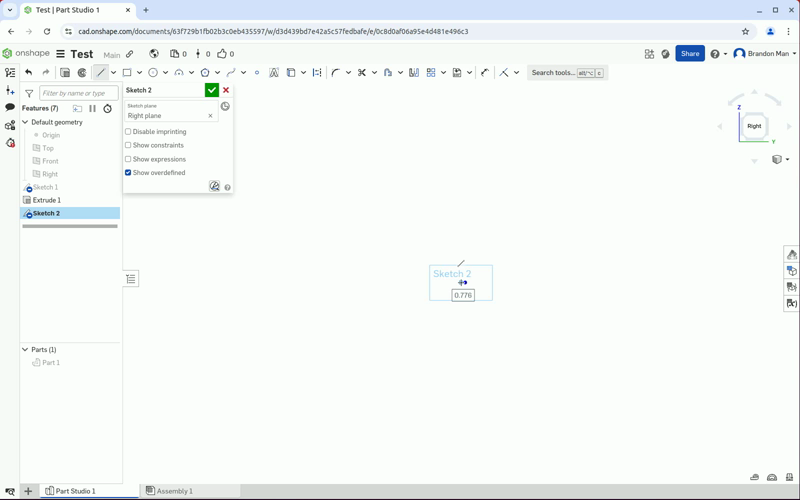
key_down(shift)
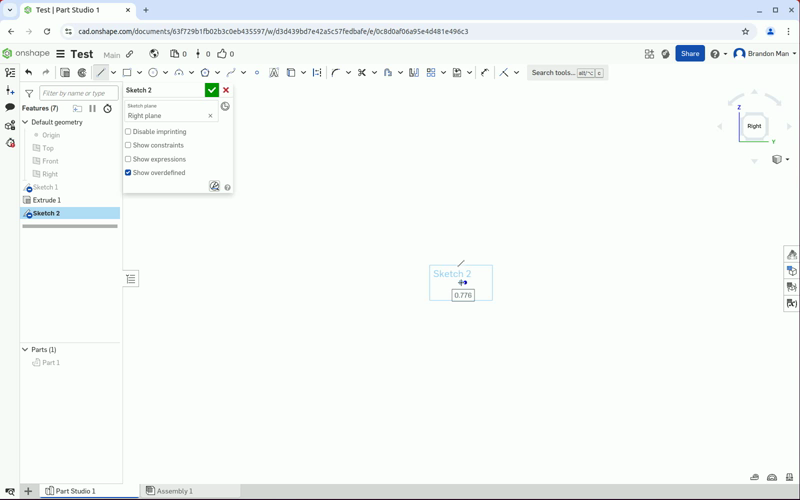
mouse_move(491, 282)
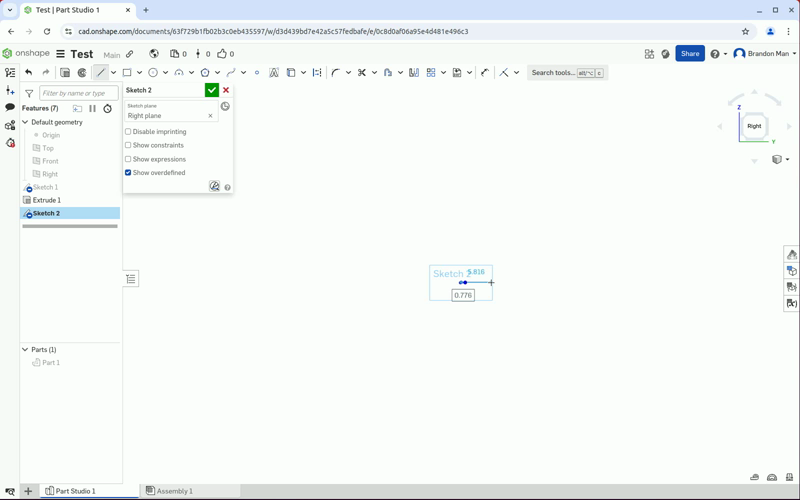
mouse_move(461, 278)
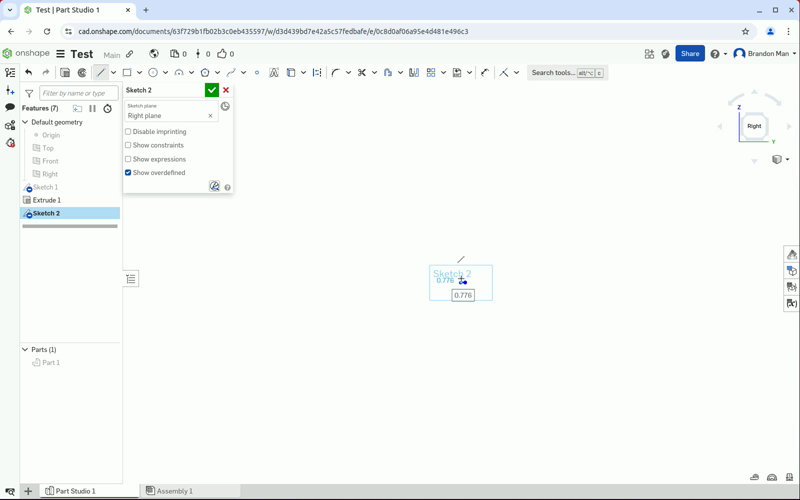
scroll(6)
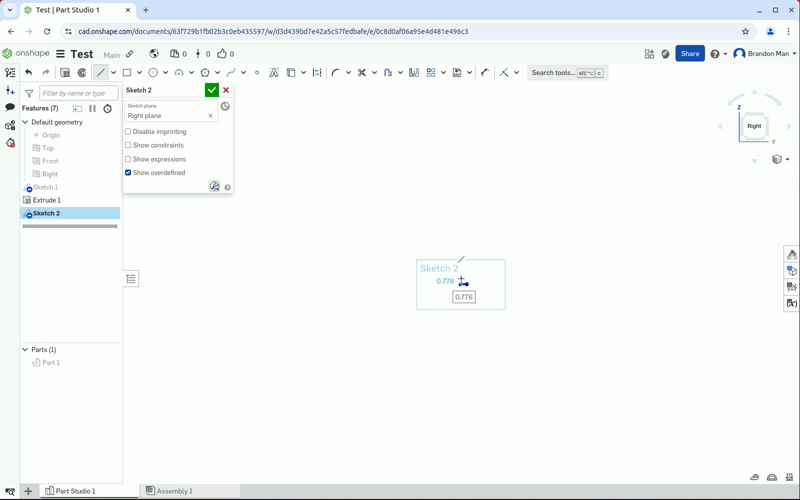
scroll(6)
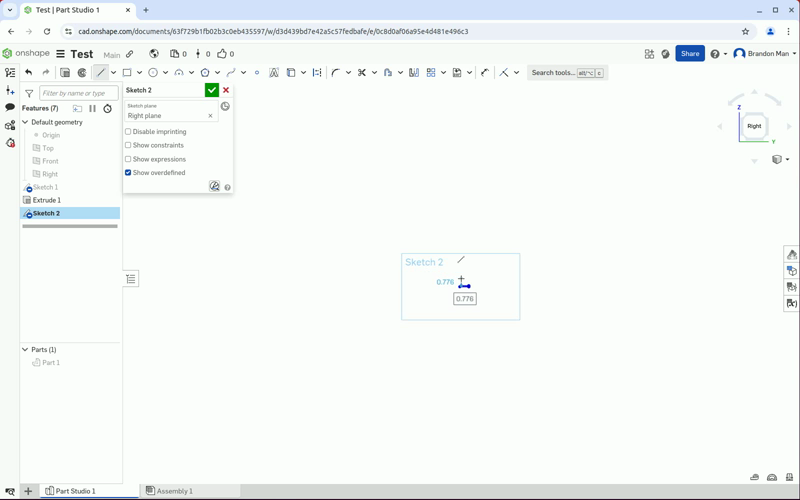
scroll(6)
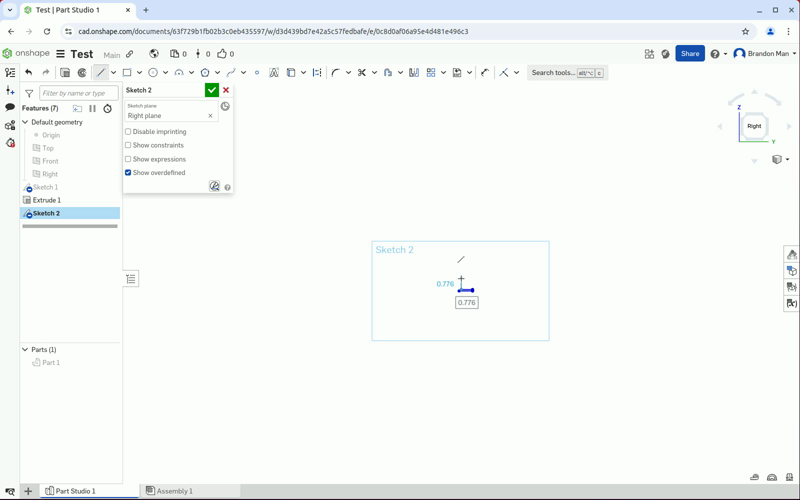
scroll(6)
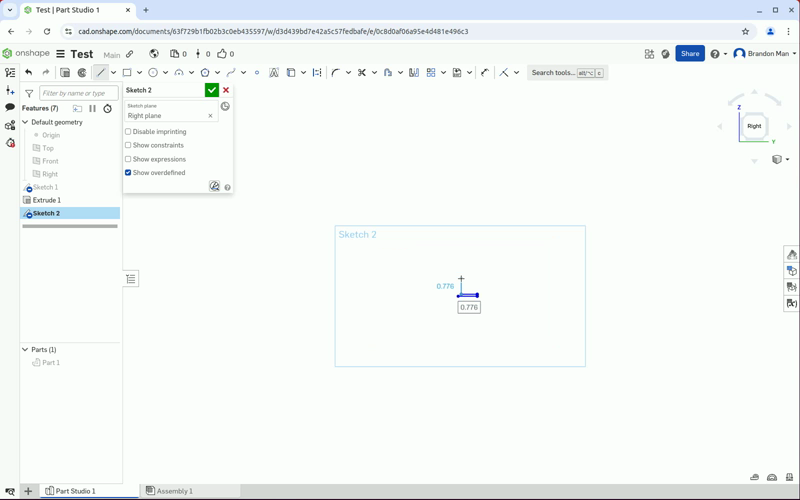
scroll(6)
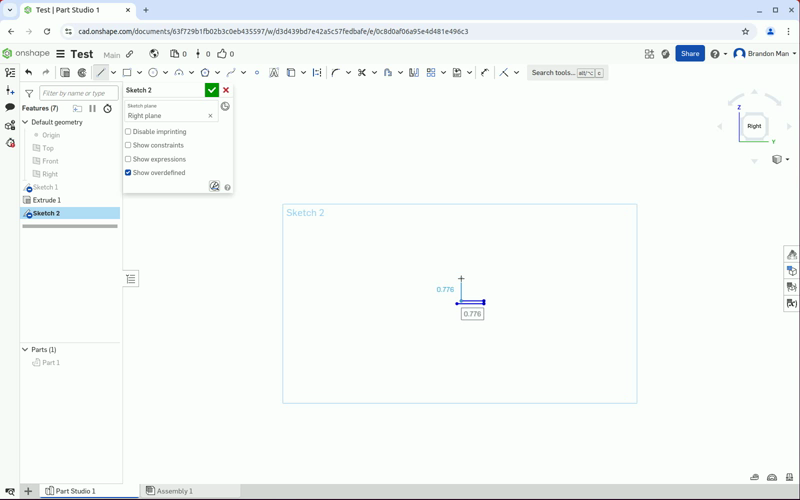
scroll(6)
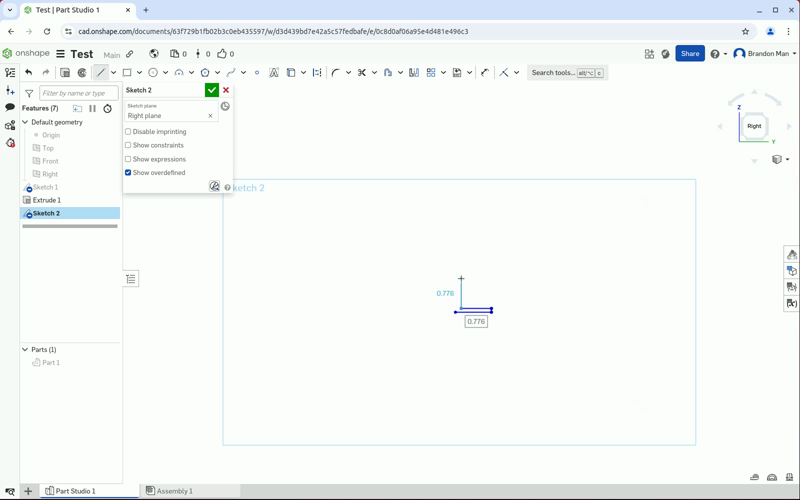
scroll(6)
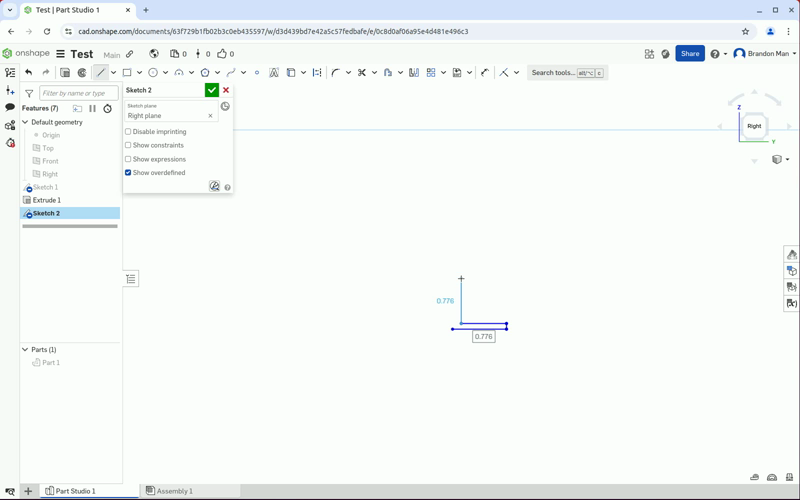
click(461, 278)
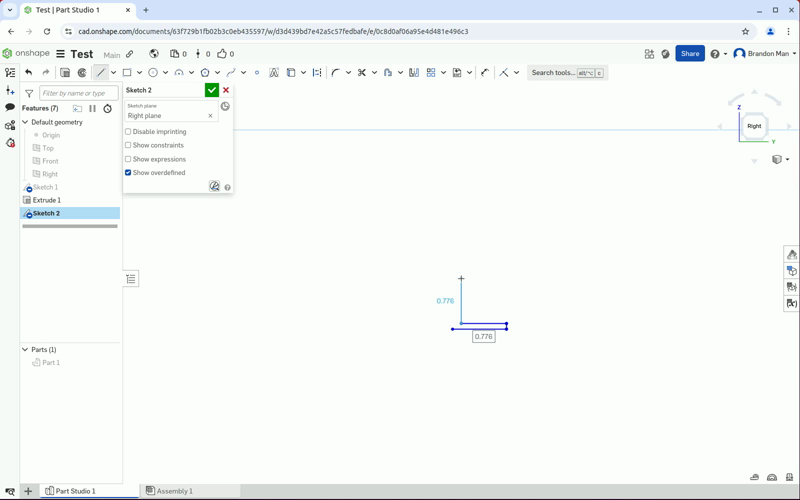
scroll(-6)
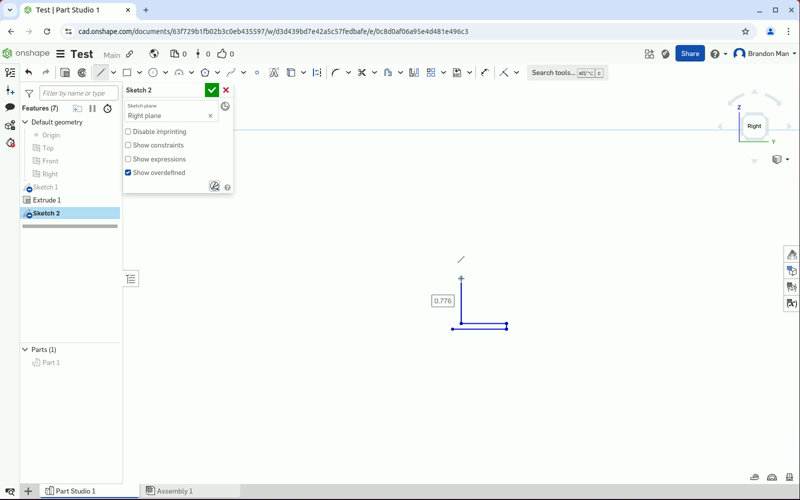
scroll(-6)
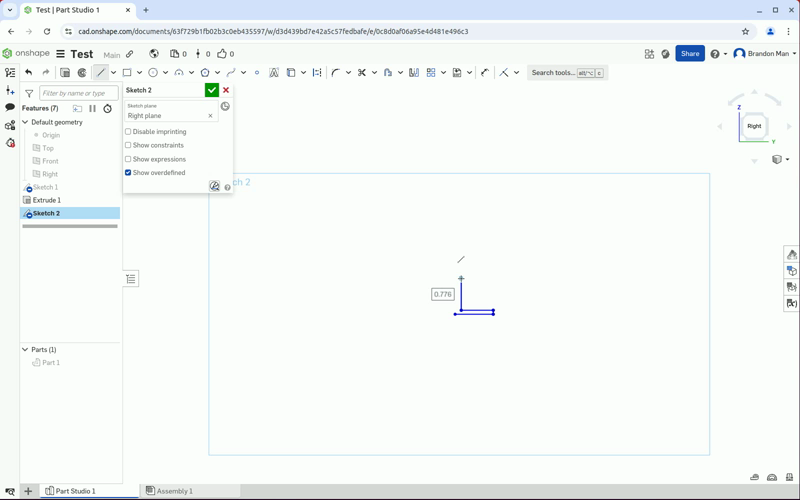
scroll(-6)
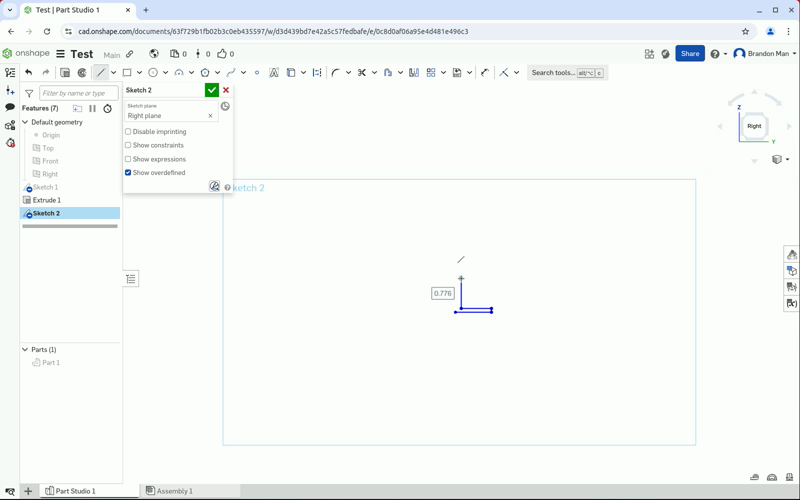
scroll(-6)
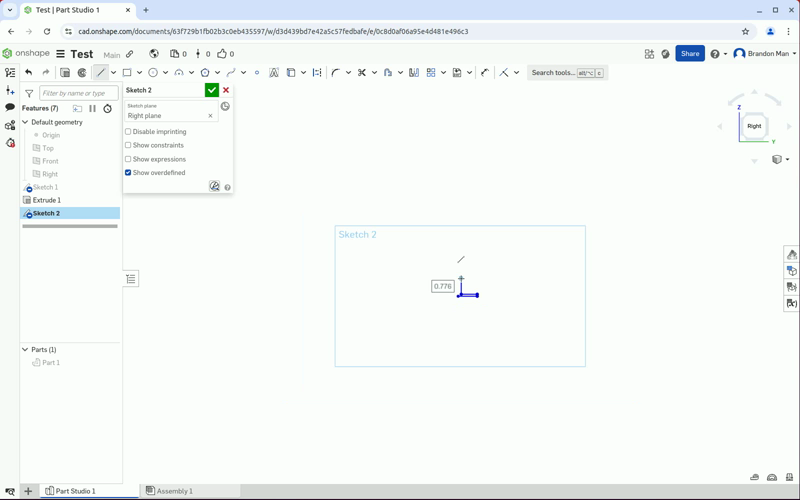
scroll(-6)
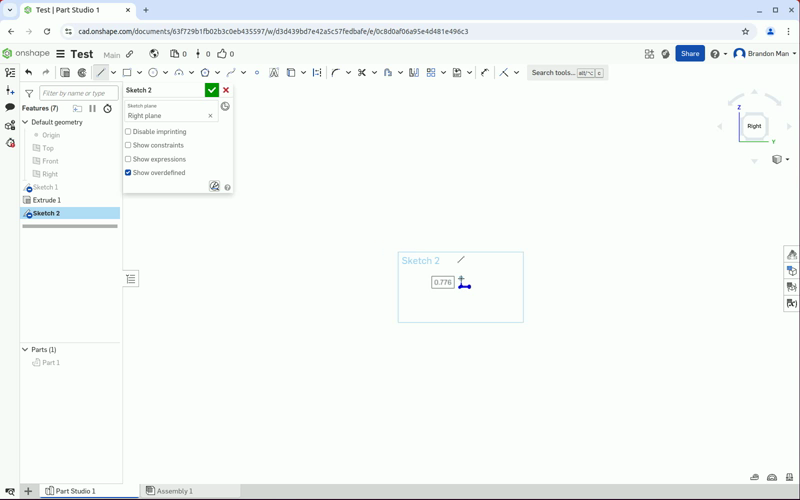
scroll(-6)
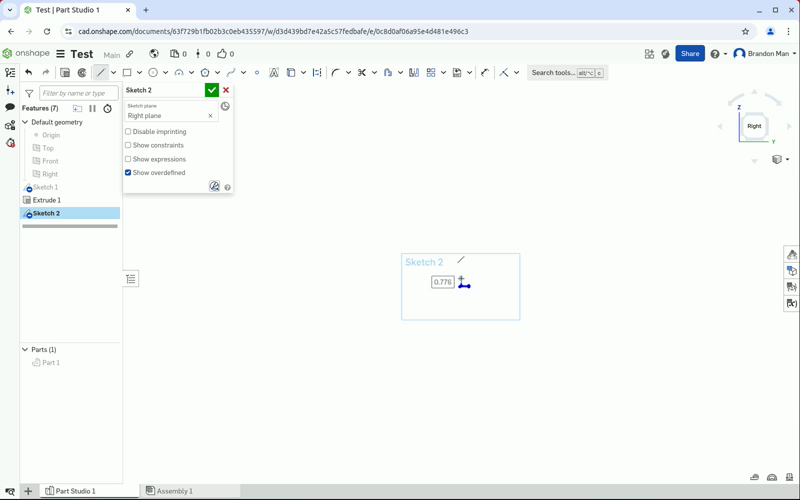
scroll(-6)
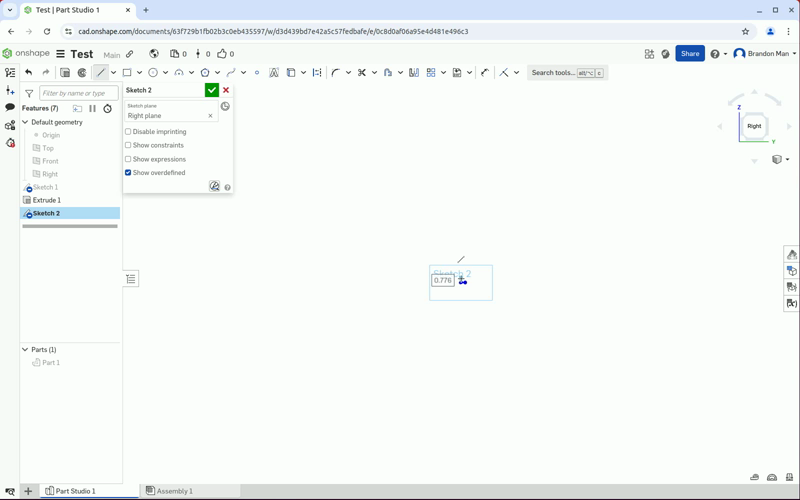
key_up(shift)
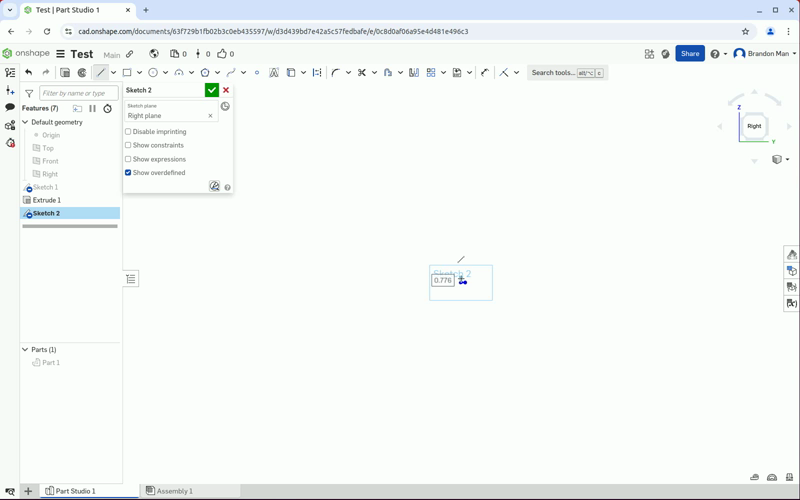
key_down(shift)
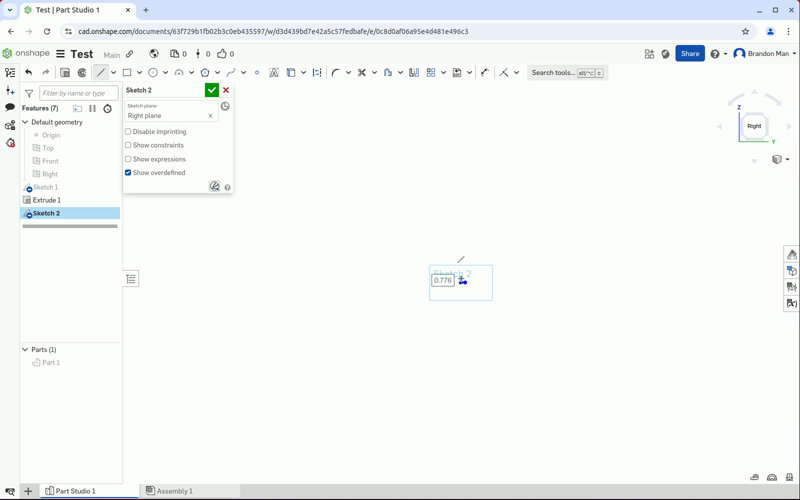
mouse_move(491, 278)
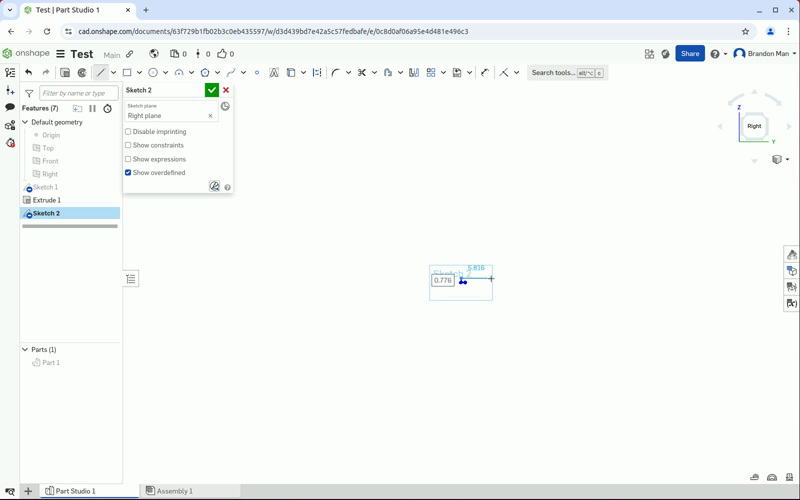
mouse_move(460, 278)
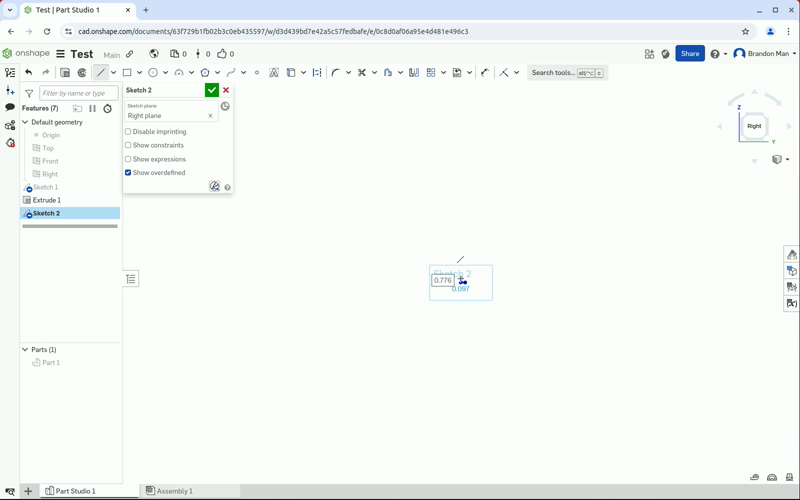
scroll(6)
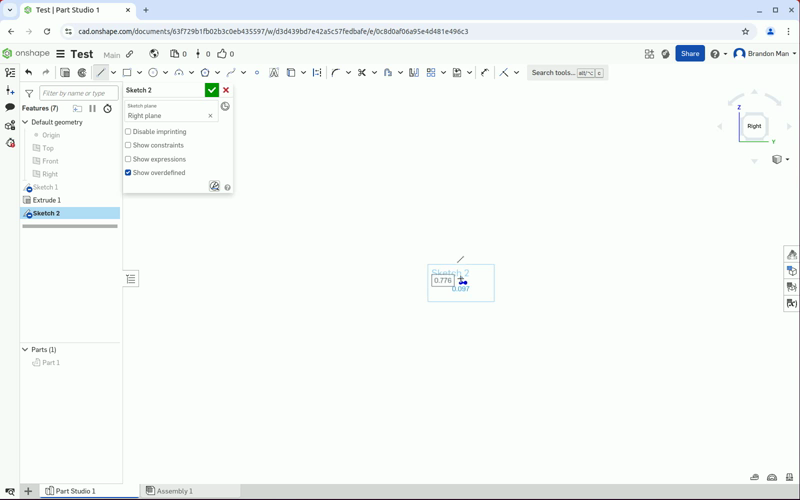
scroll(6)
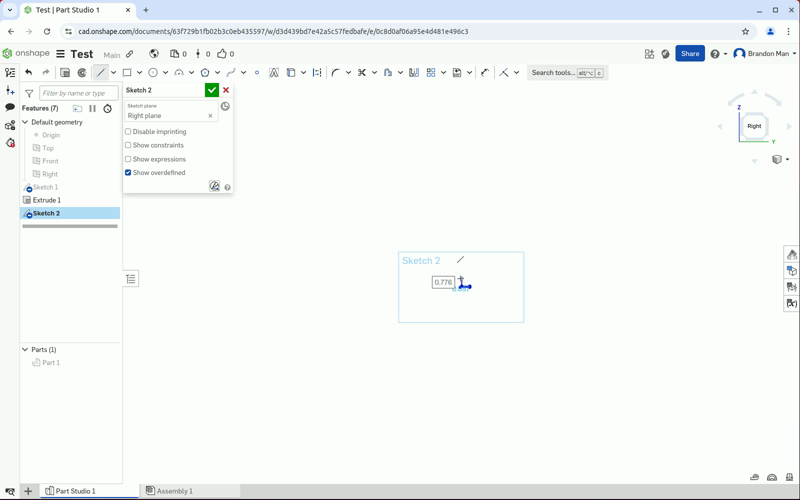
scroll(6)
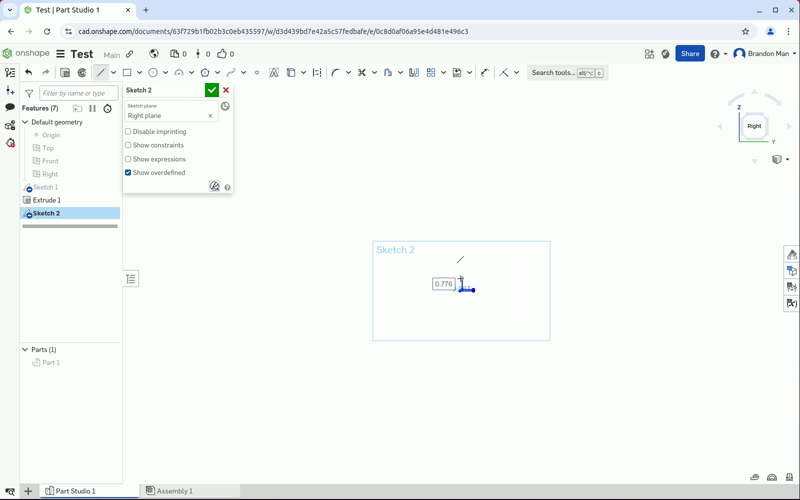
scroll(6)
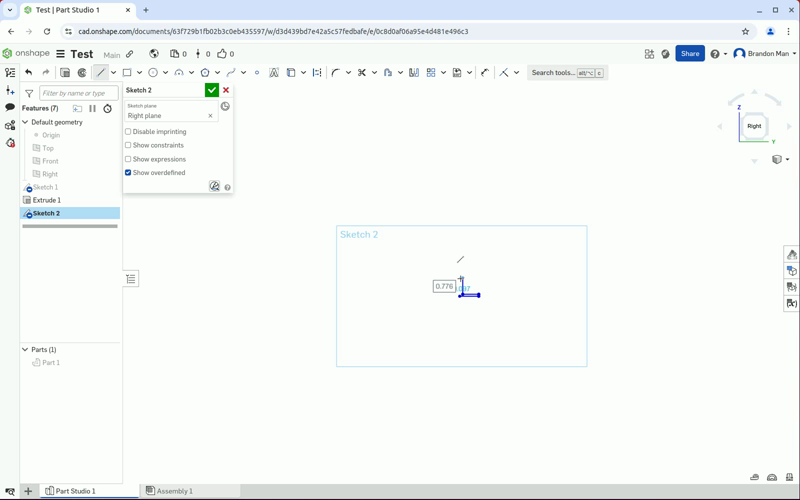
scroll(6)
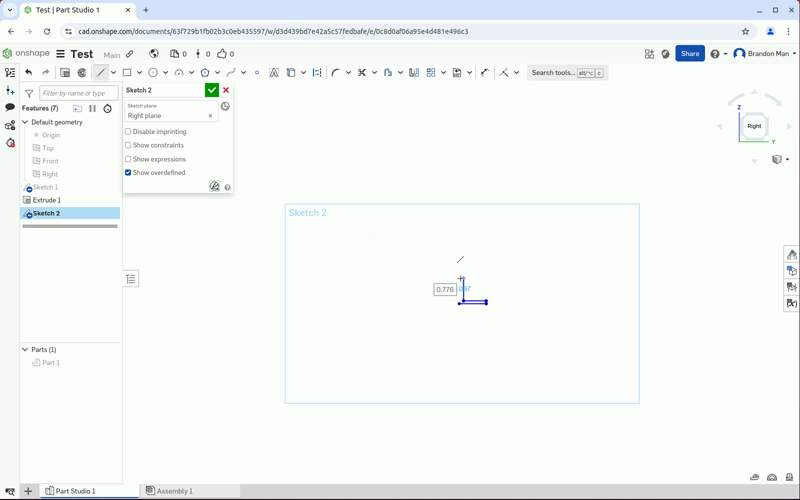
scroll(6)
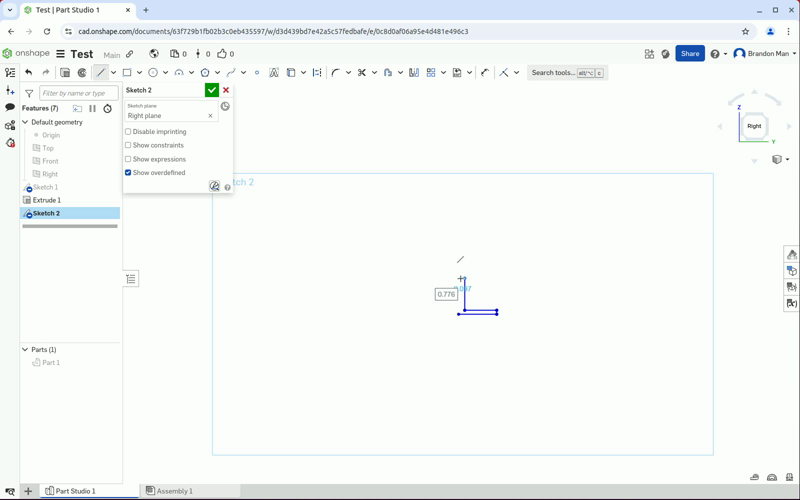
scroll(6)
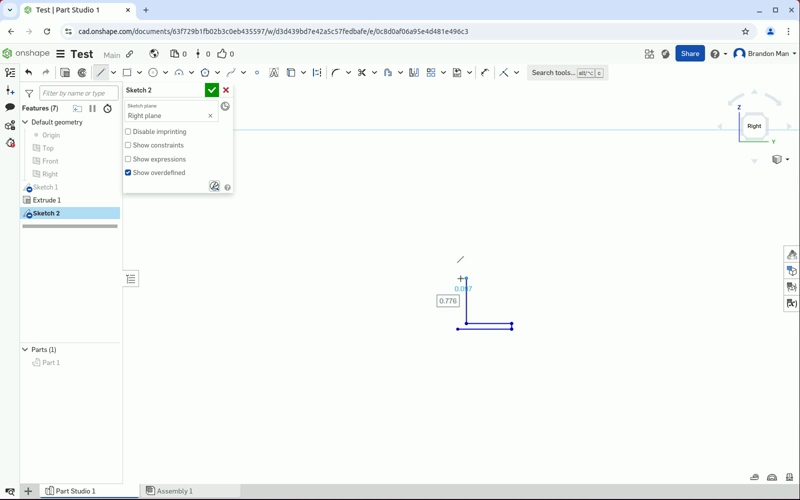
click(460, 278)
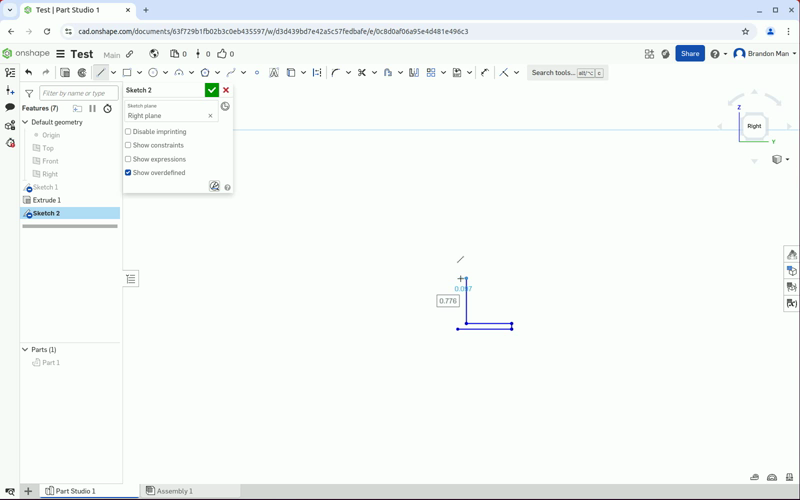
scroll(-6)
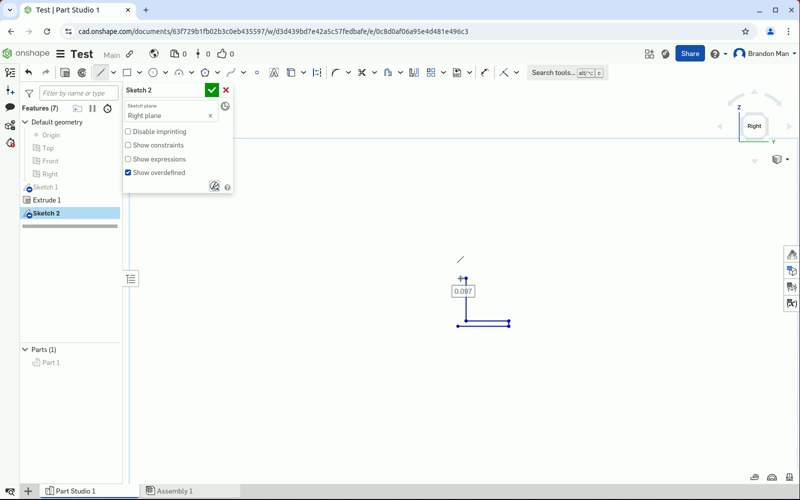
scroll(-6)
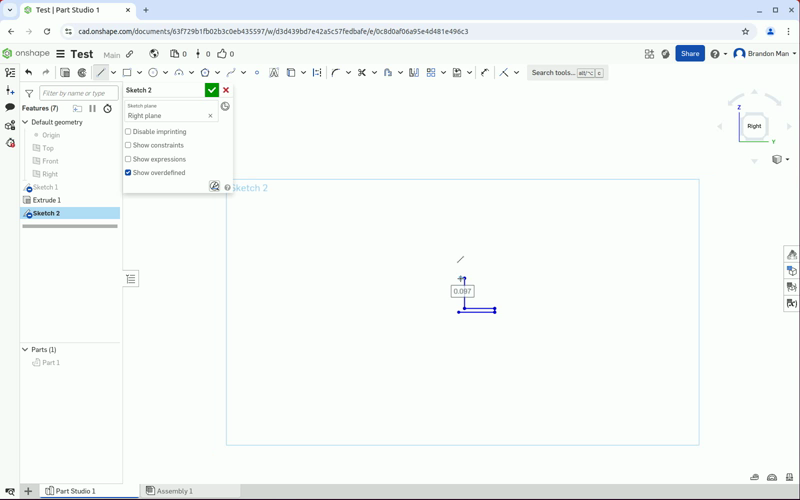
scroll(-6)
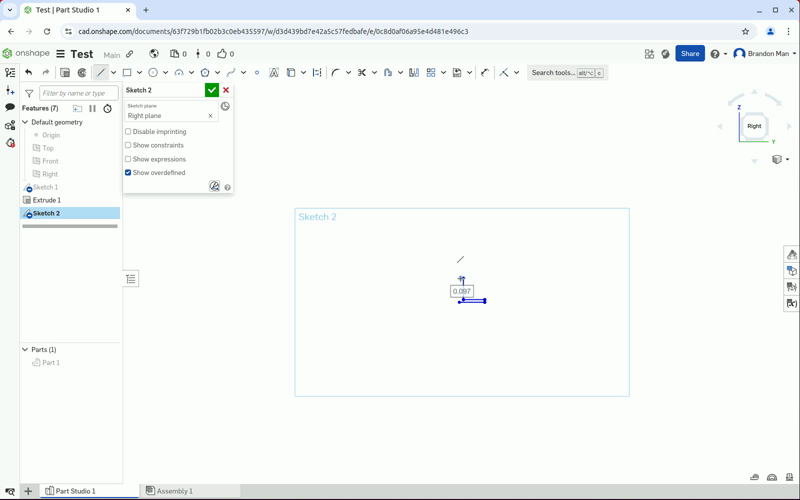
scroll(-6)
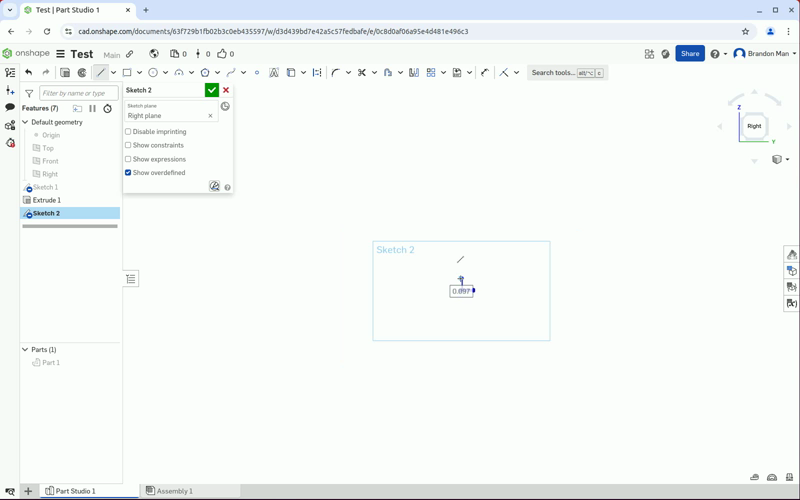
scroll(-6)
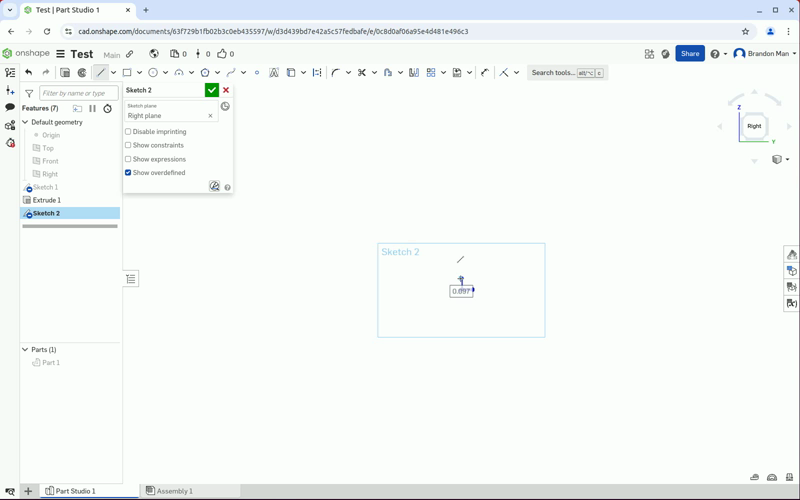
scroll(-6)
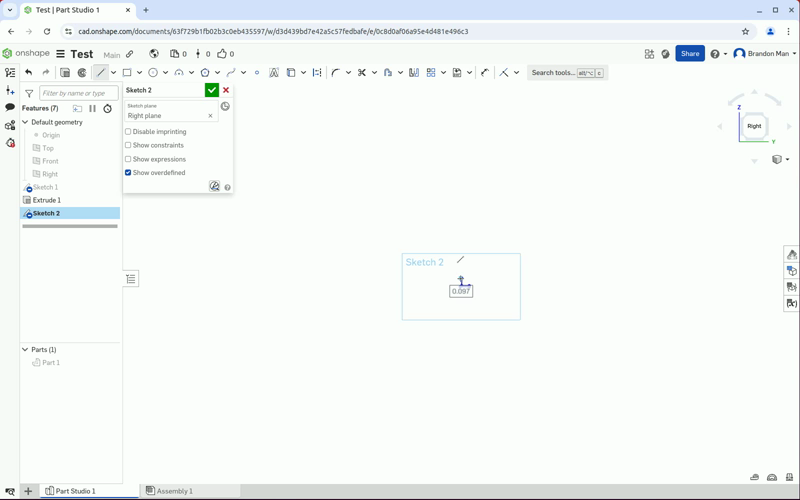
scroll(-6)
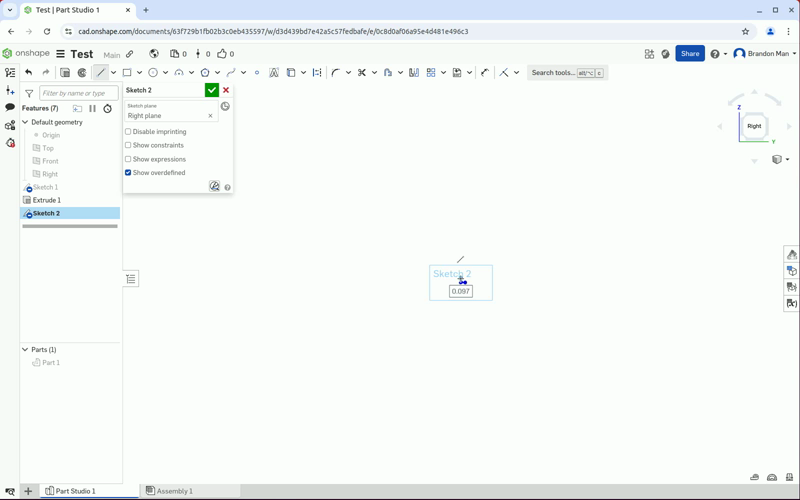
key_up(shift)
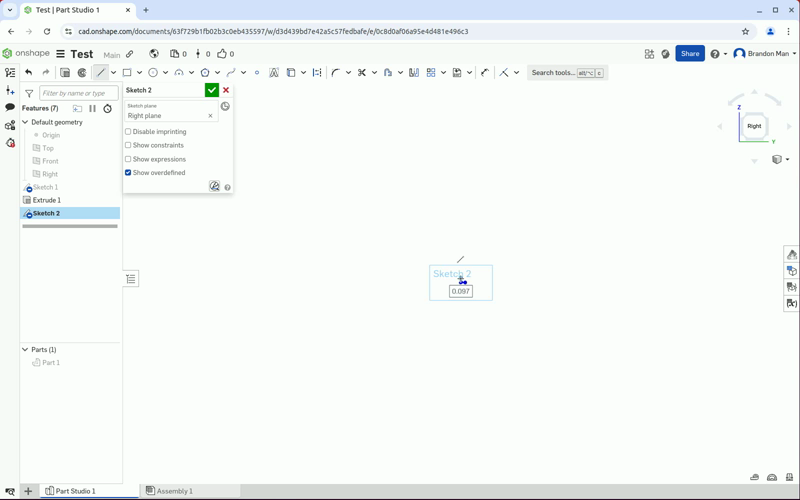
mouse_move(490, 278)
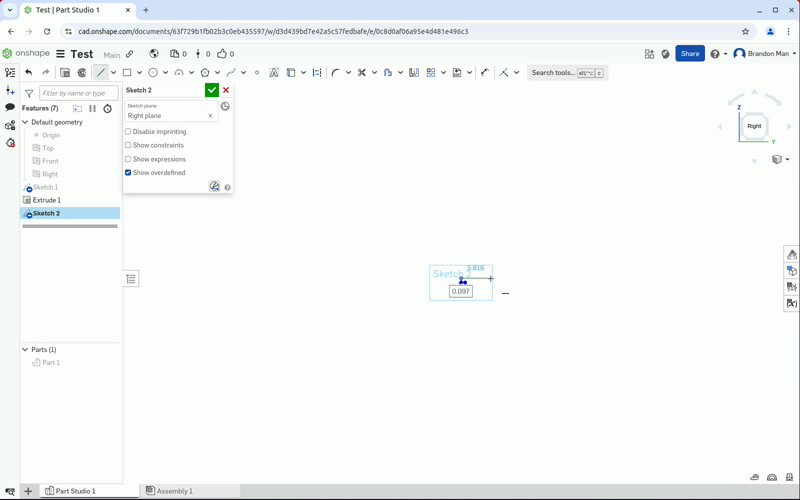
key_down(shift)
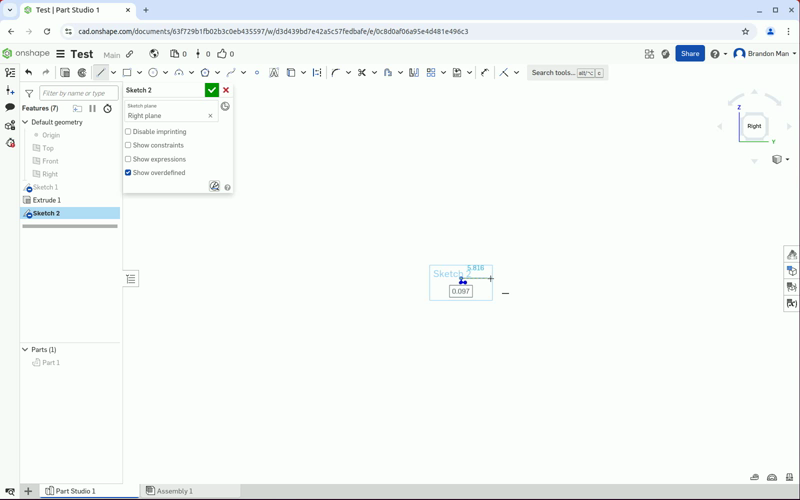
mouse_move(460, 282)
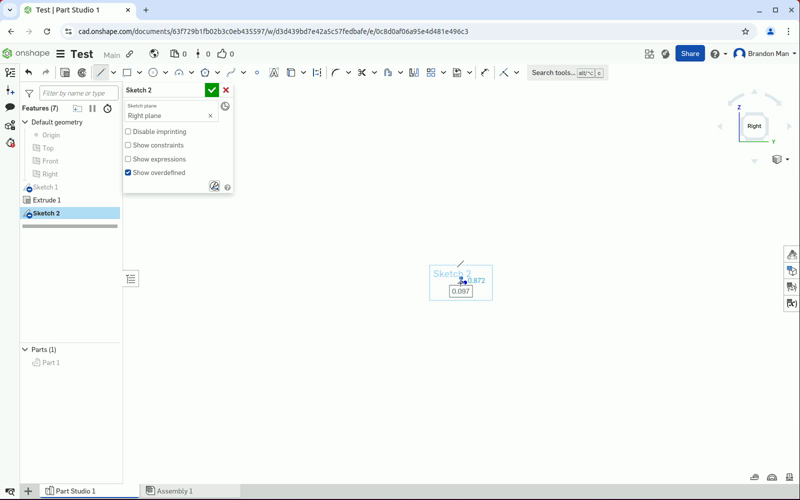
scroll(6)
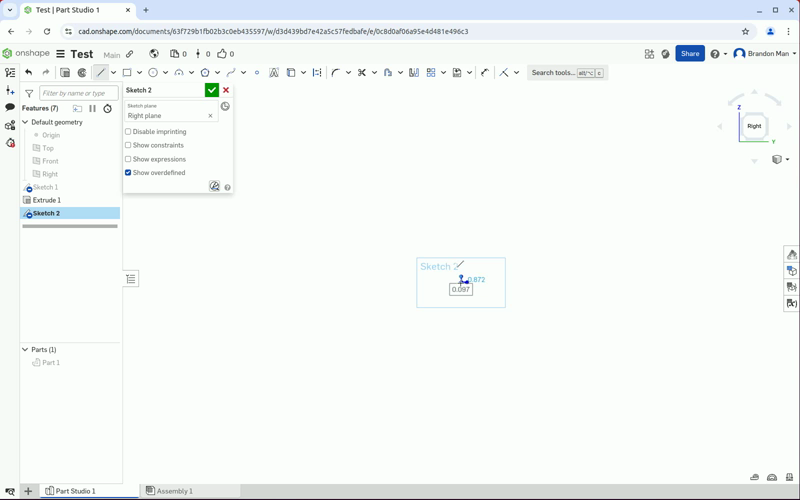
scroll(6)
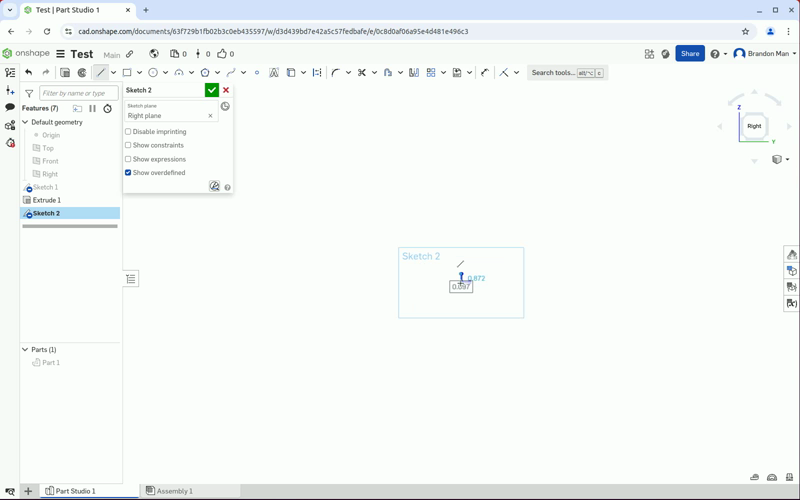
scroll(6)
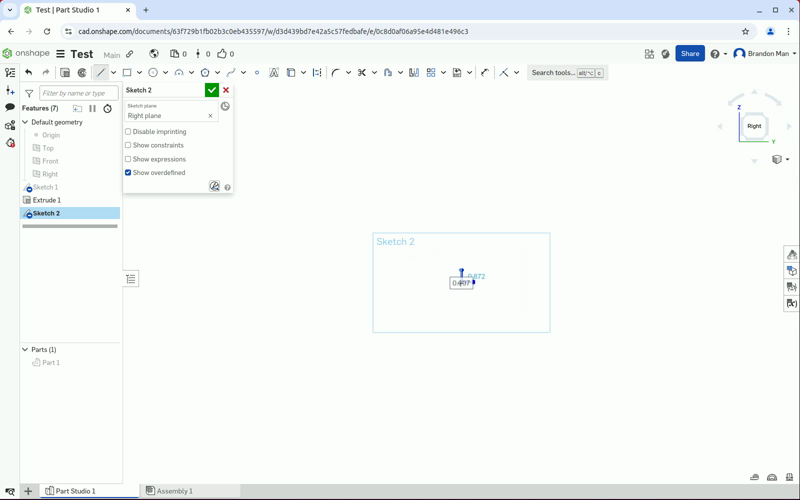
scroll(6)
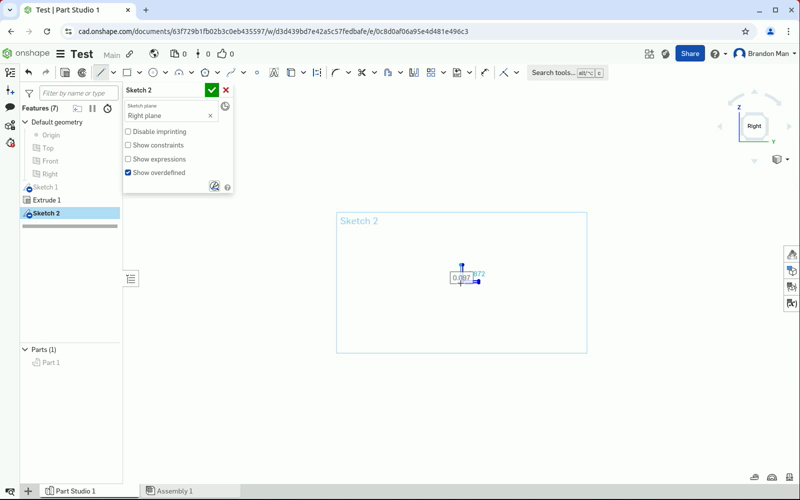
scroll(6)
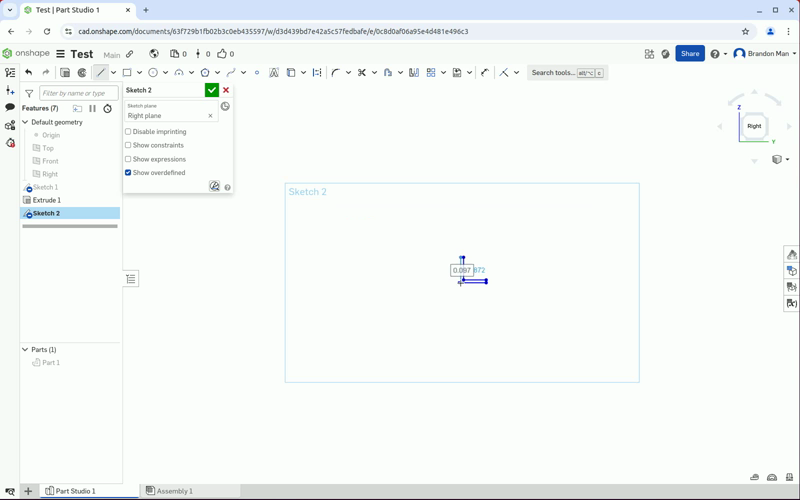
scroll(6)
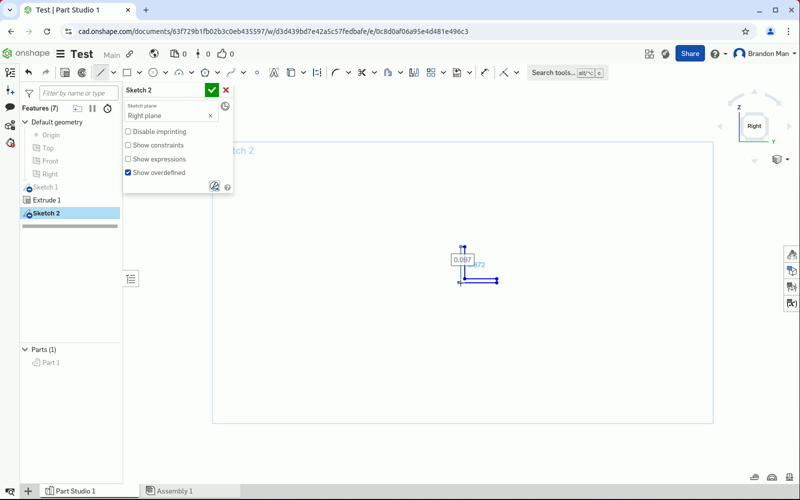
scroll(6)
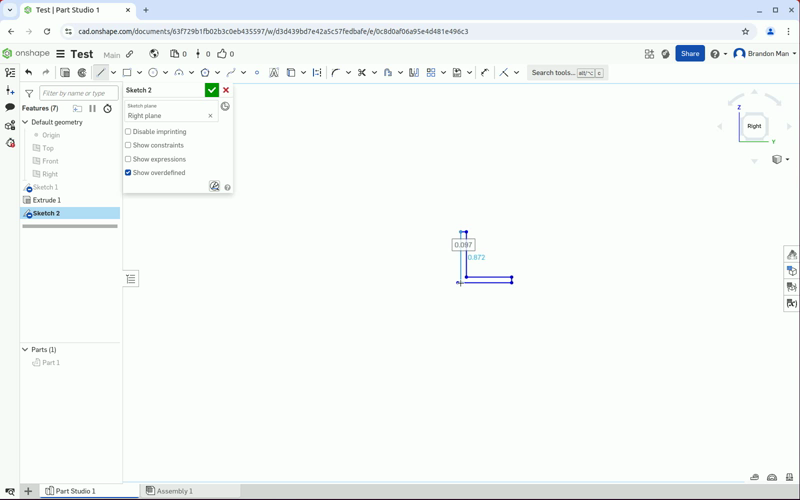
key_up(shift)
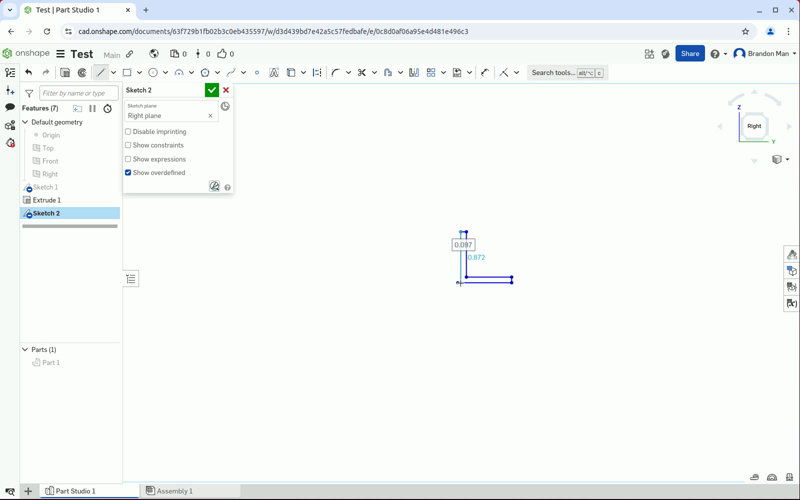
click(460, 282)
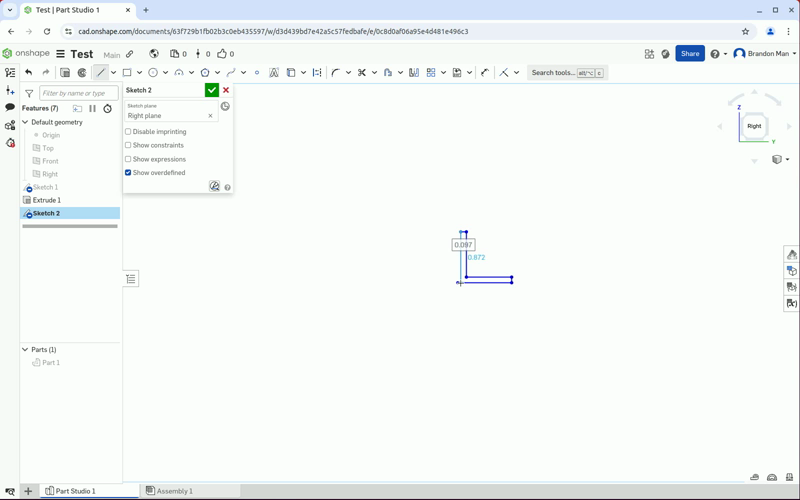
scroll(-6)
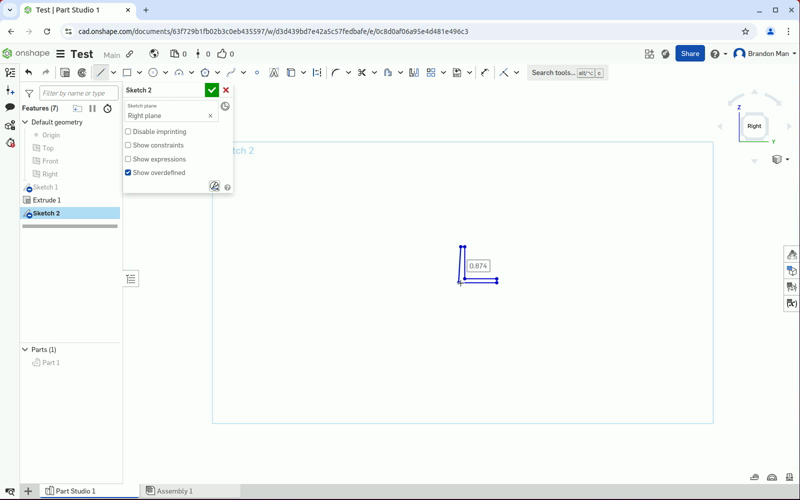
scroll(-6)
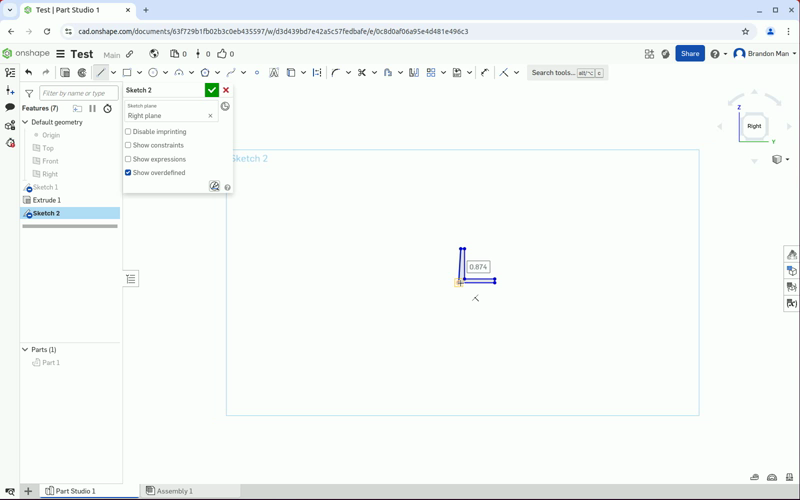
scroll(-6)
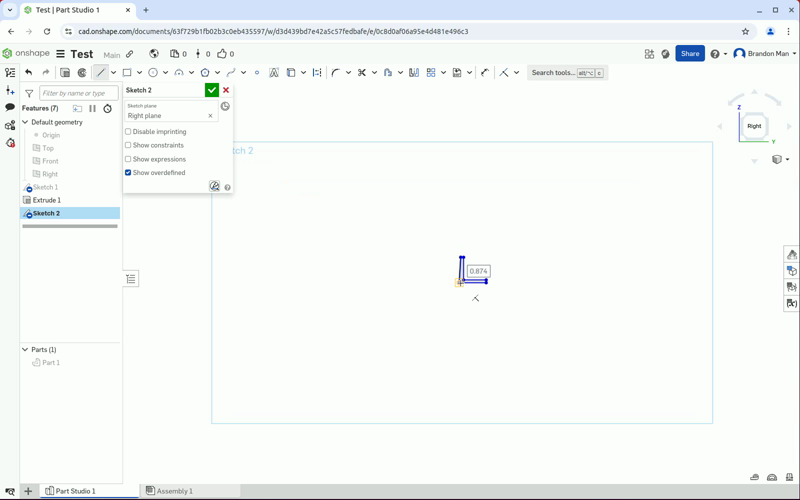
scroll(-6)
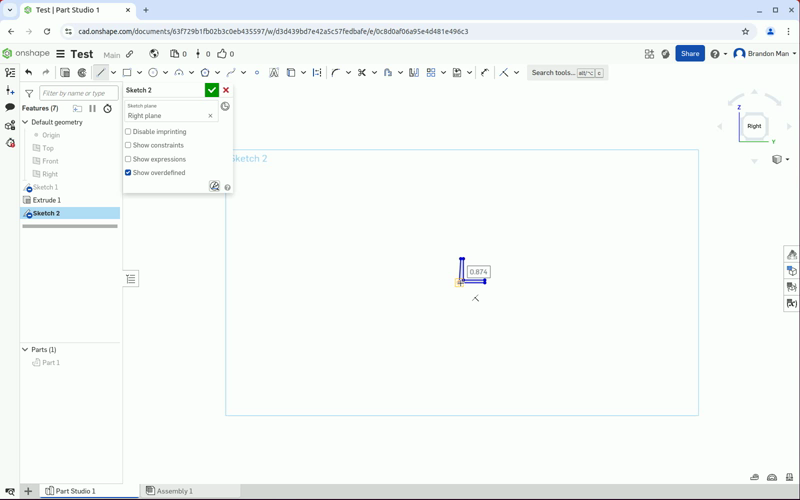
scroll(-6)
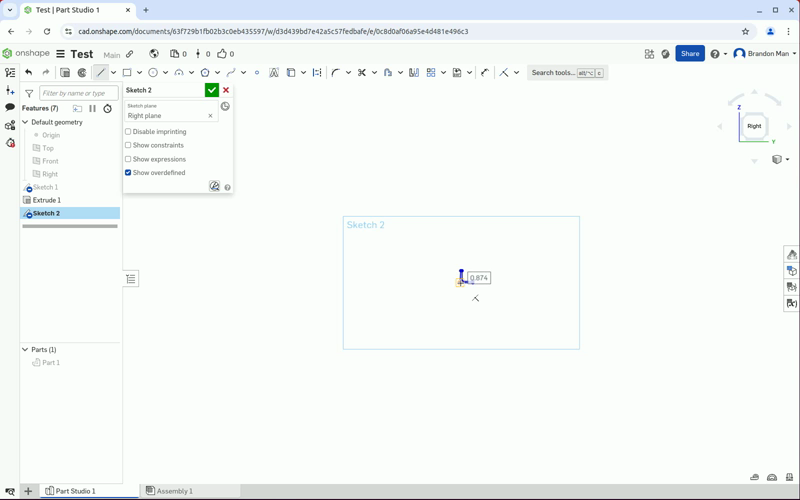
scroll(-6)
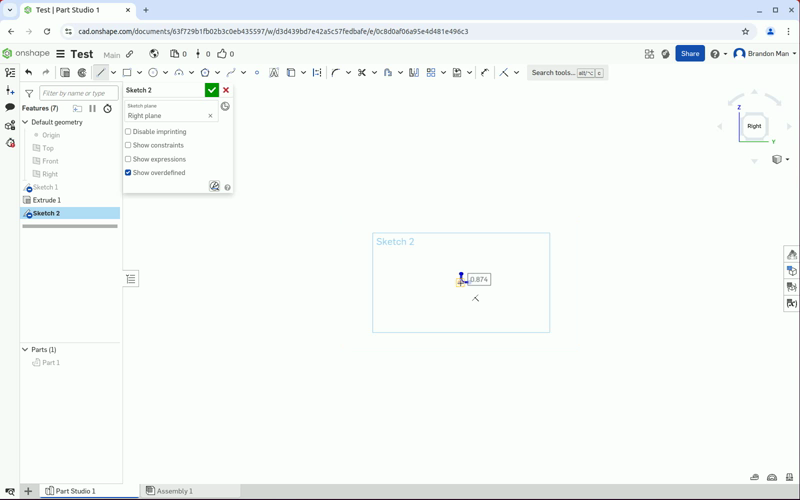
scroll(-6)
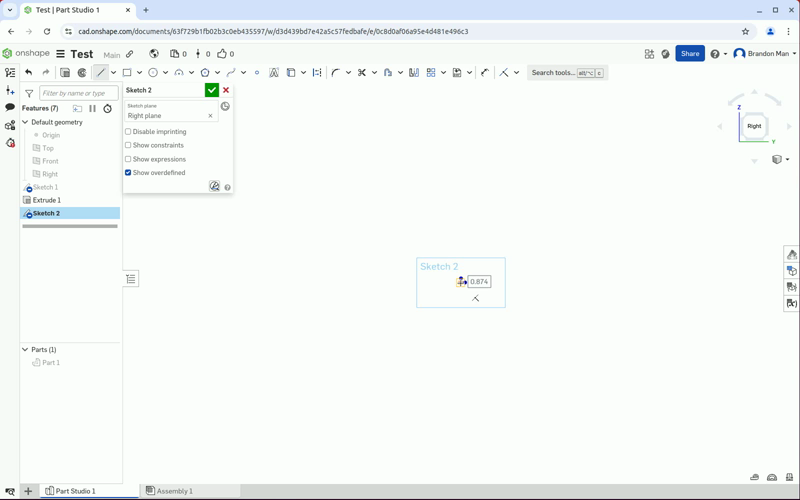
key(esc)
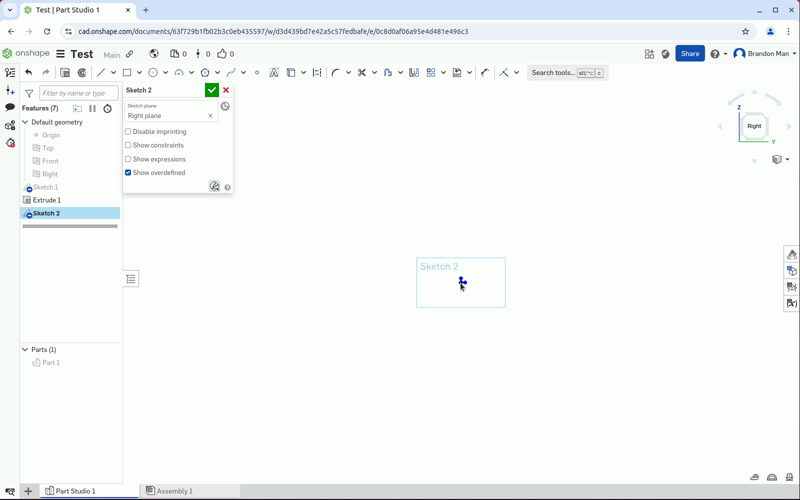
mouse_move(461, 282)
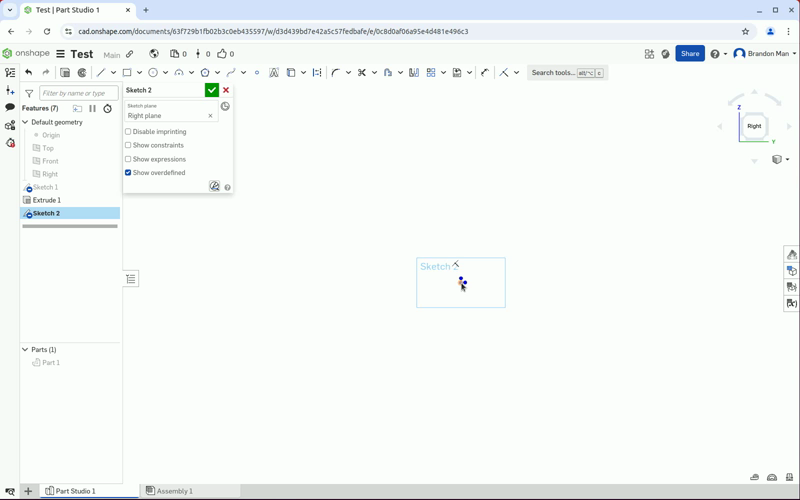
scroll(6)
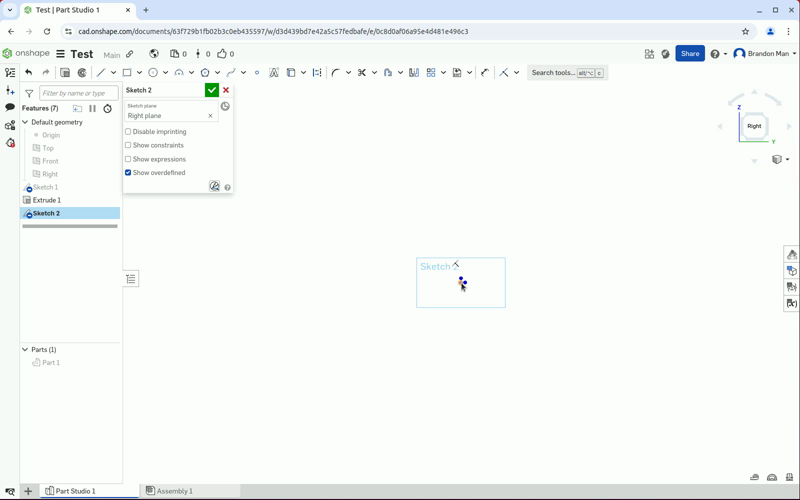
scroll(6)
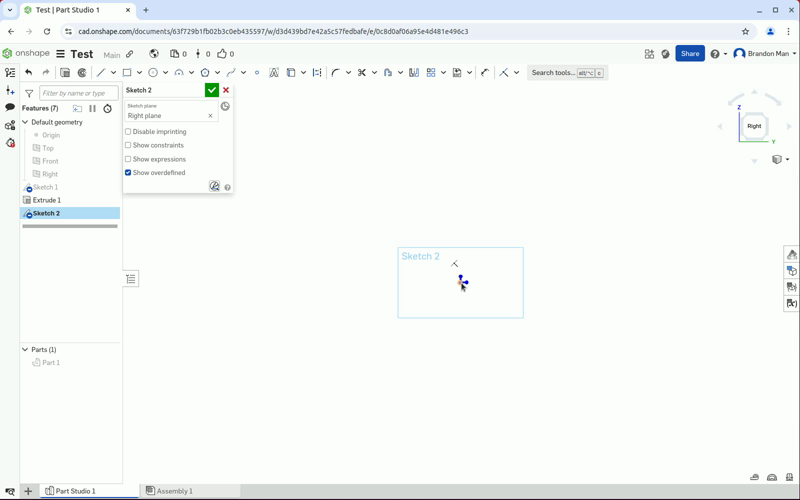
scroll(6)
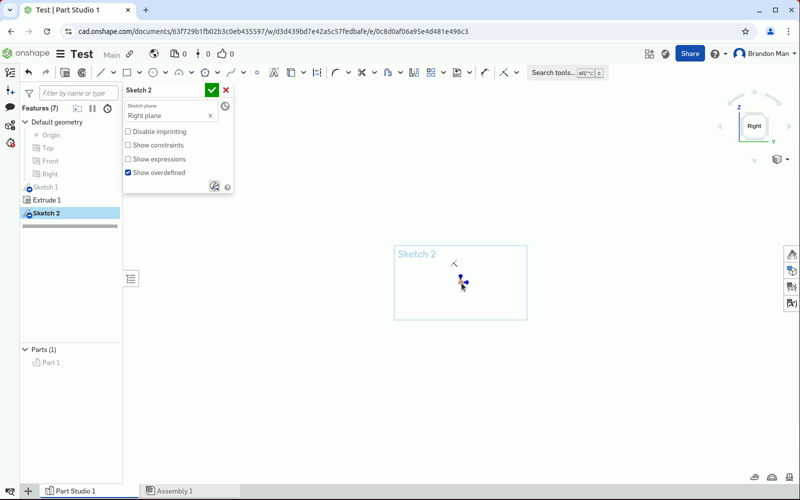
scroll(6)
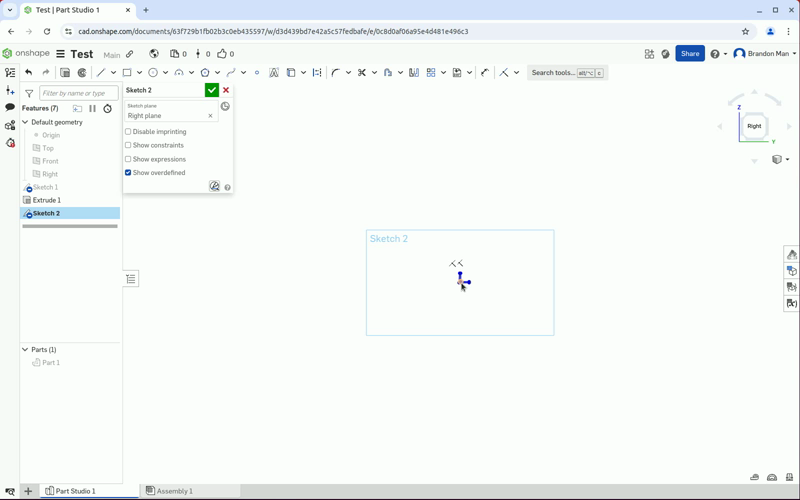
scroll(6)
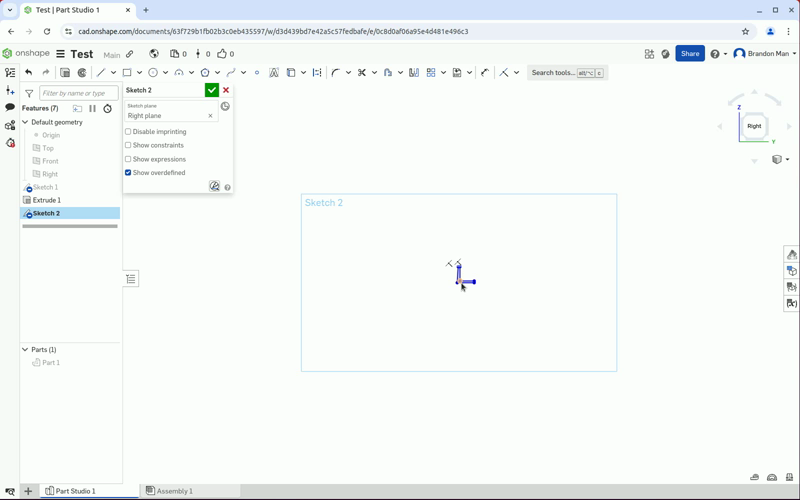
scroll(6)
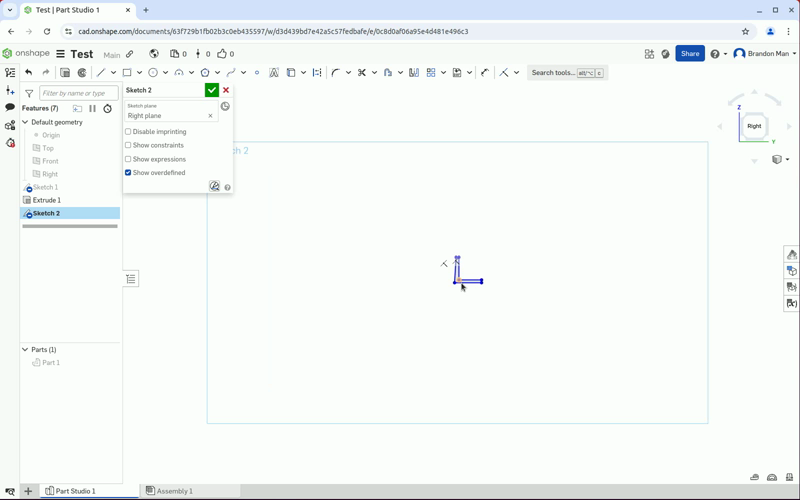
scroll(6)
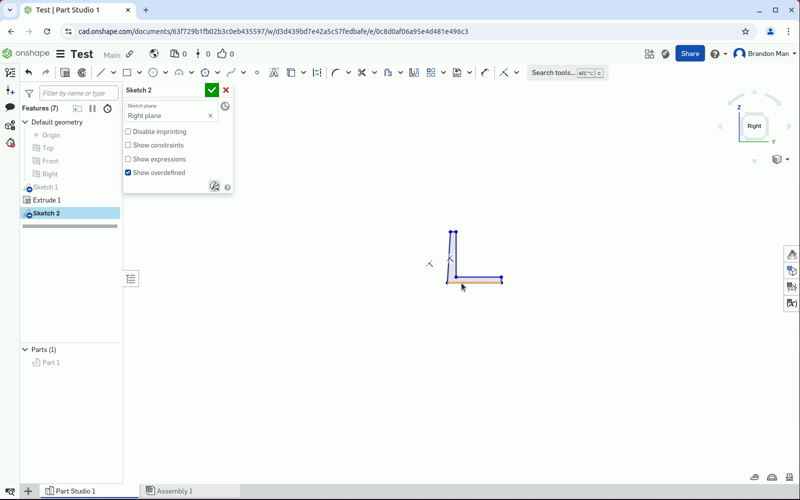
click(461, 282)
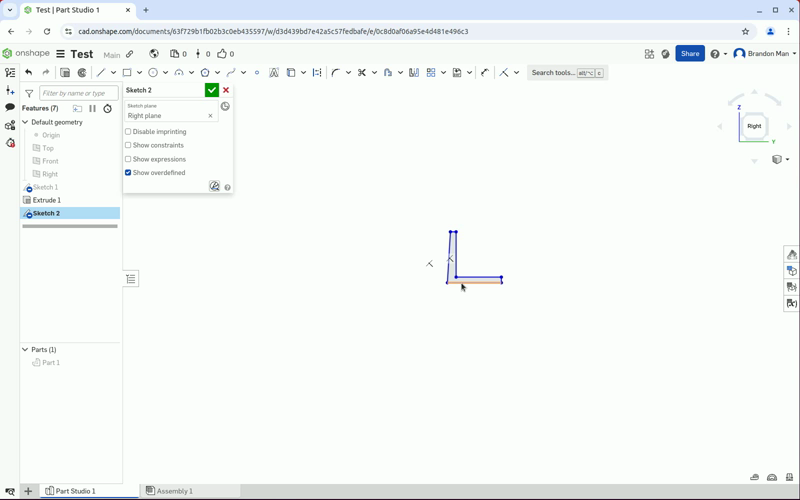
scroll(-6)
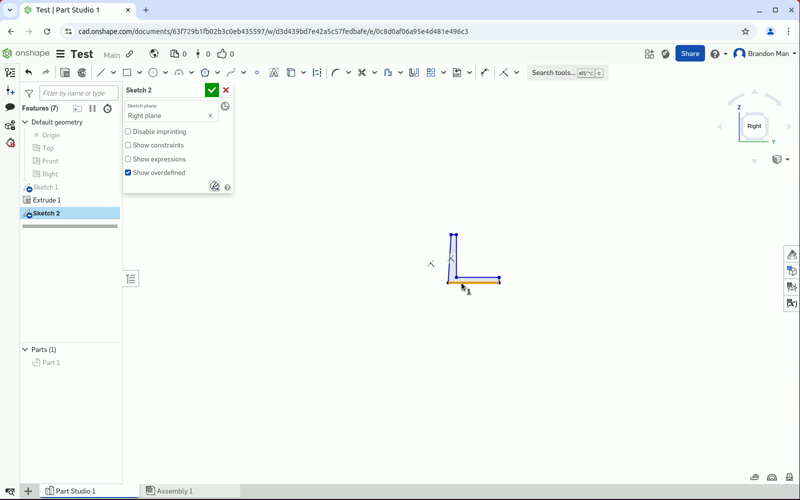
scroll(-6)
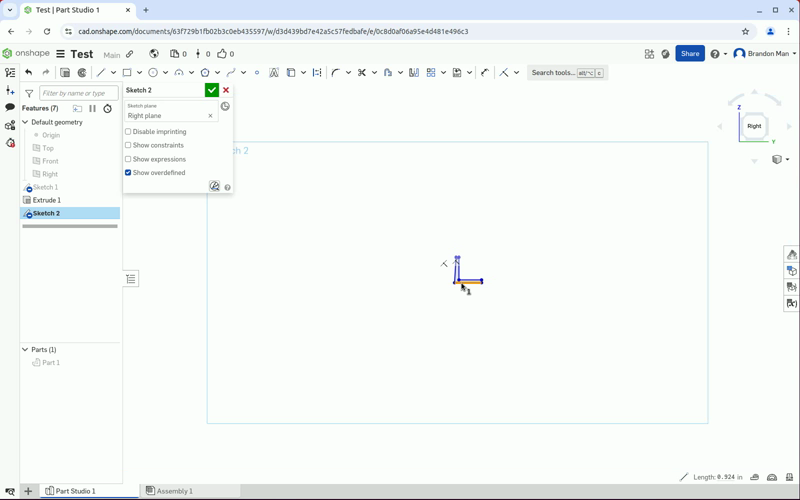
scroll(-6)
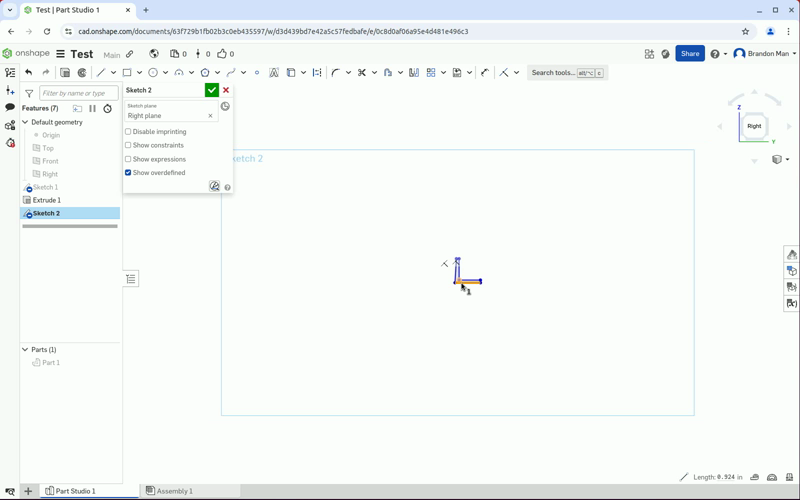
scroll(-6)
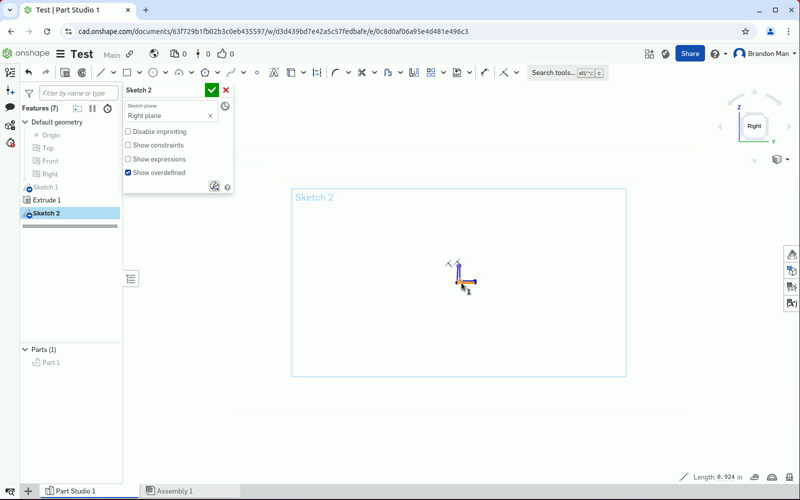
scroll(-6)
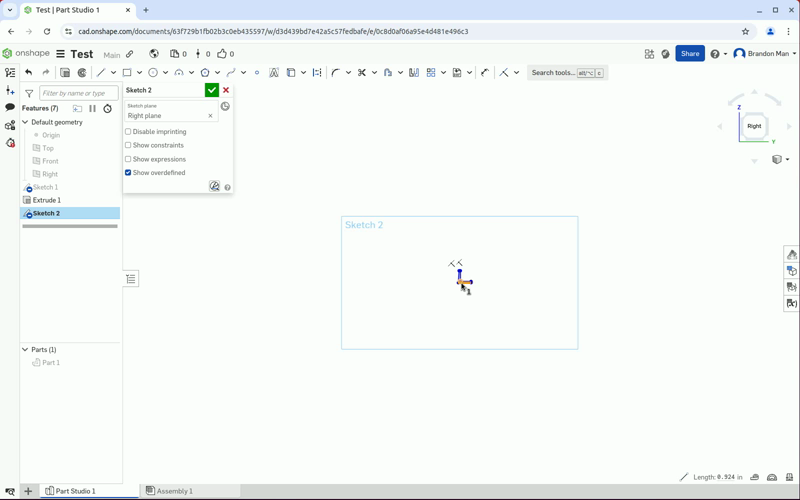
scroll(-6)
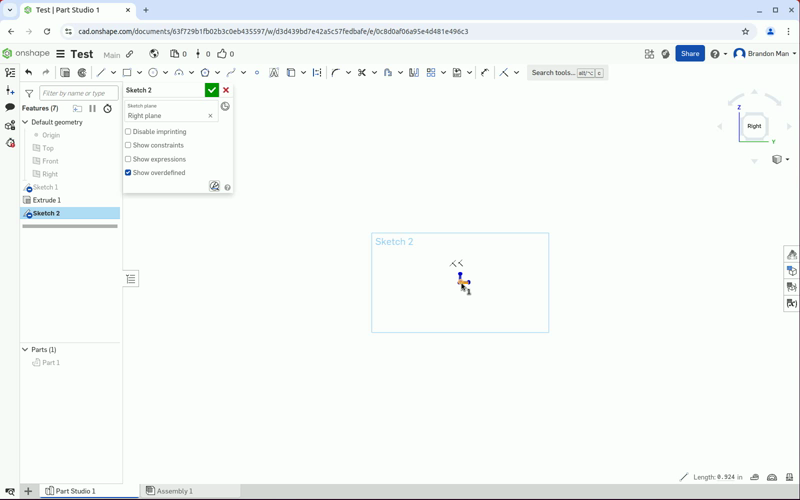
scroll(-6)
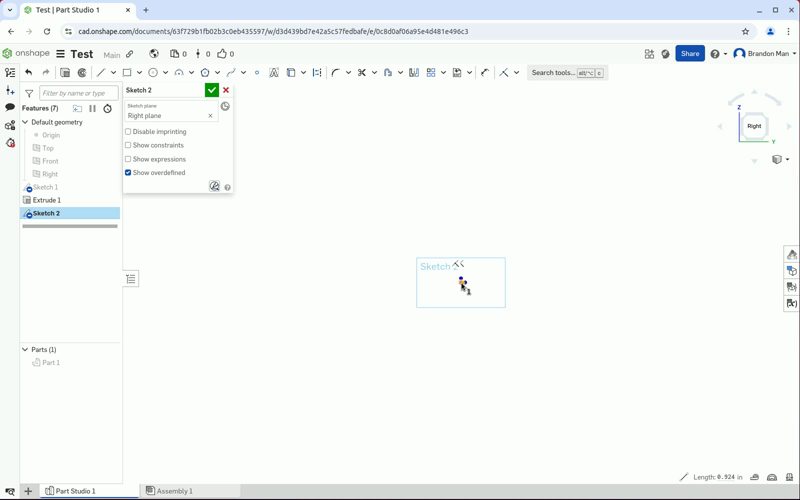
mouse_move(73, 352)
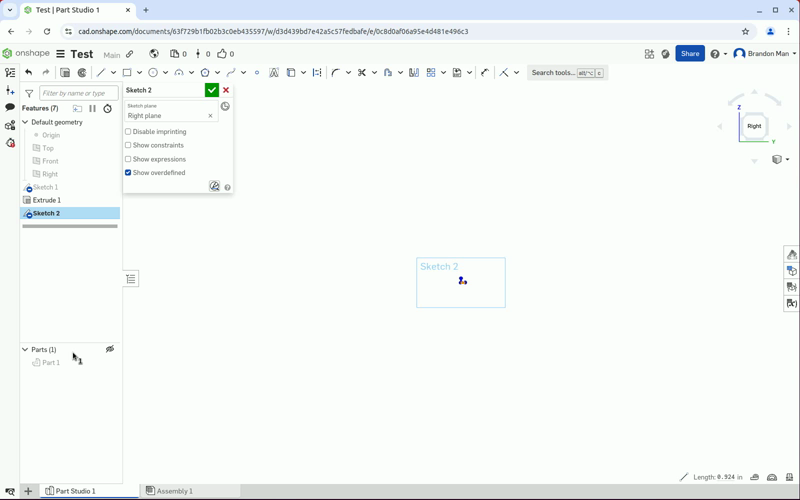
key(shift+y)
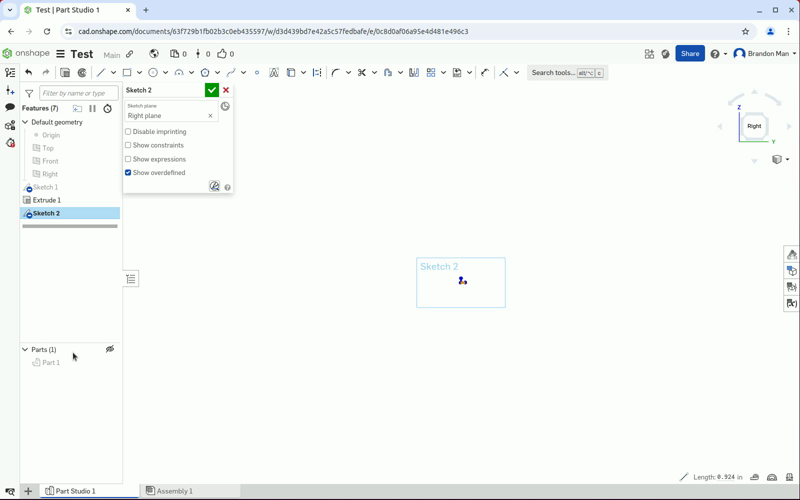
key(shift+e)
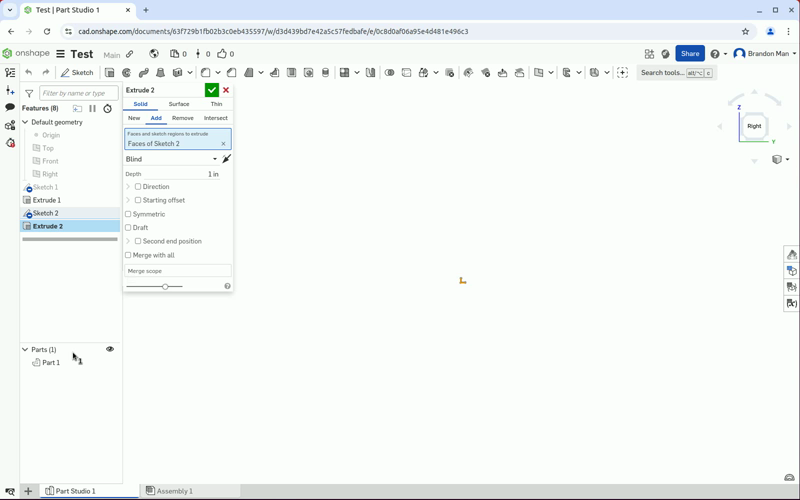
mouse_move(143, 106)
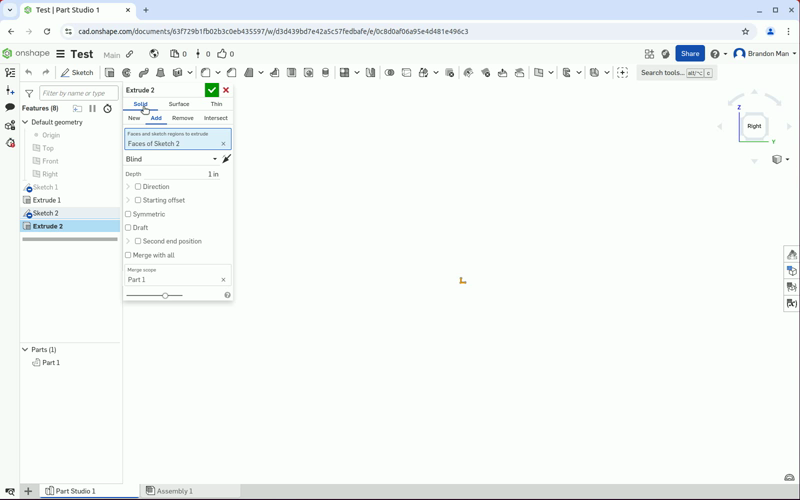
click(143, 106)
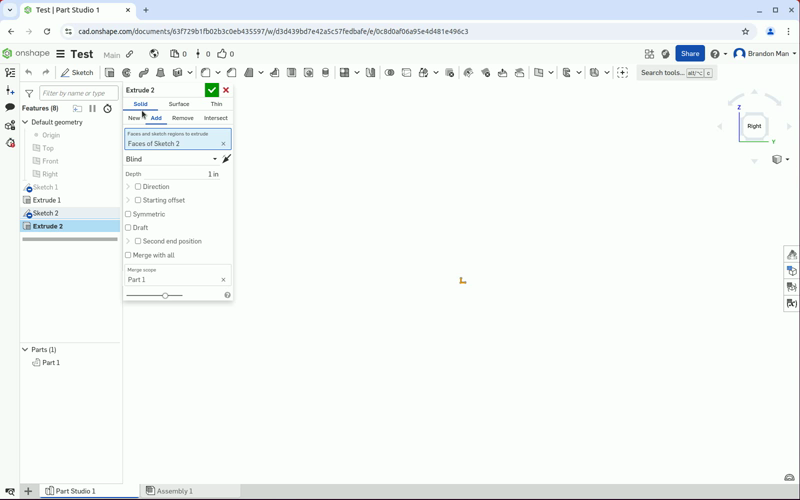
mouse_move(137, 120)
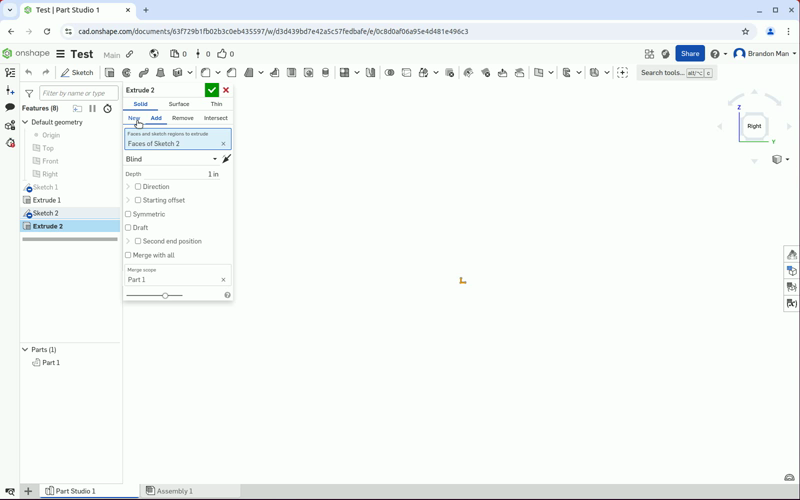
click(137, 120)
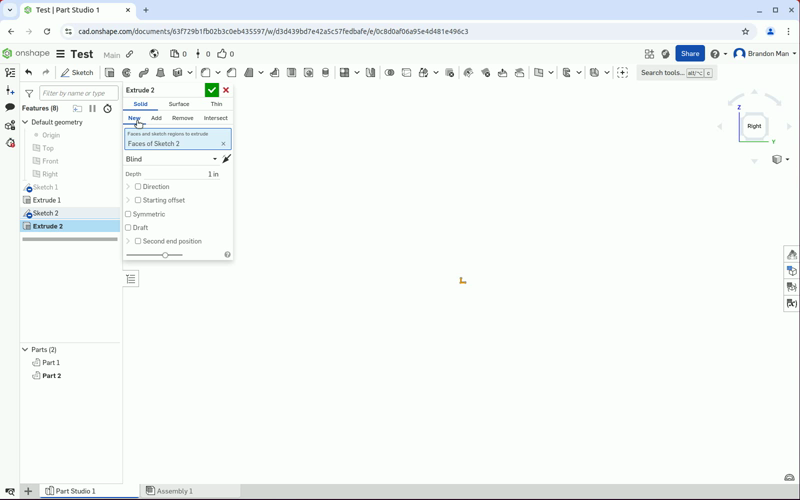
key(tab, 4)
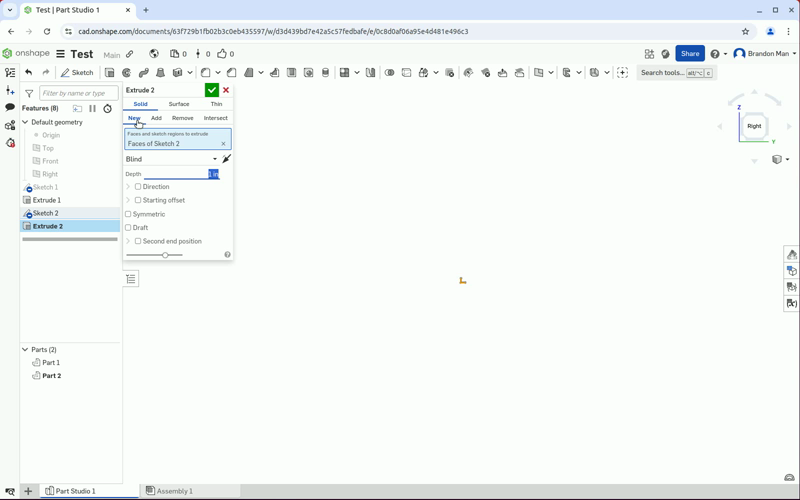
text(23.108)
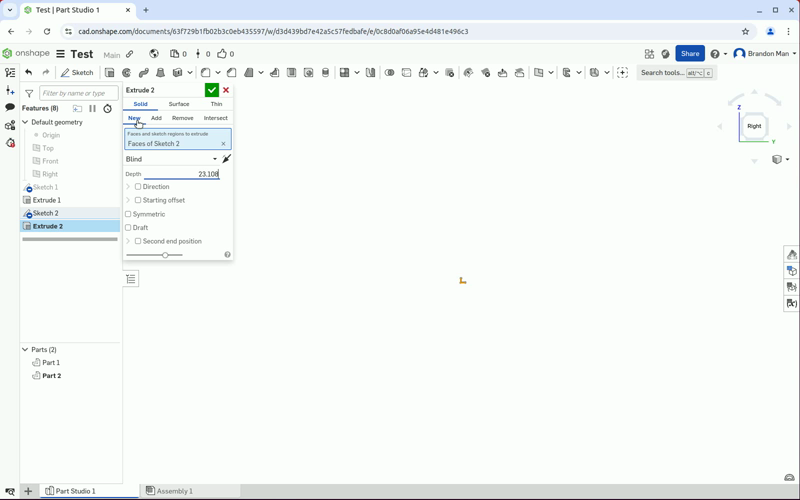
key(enter)
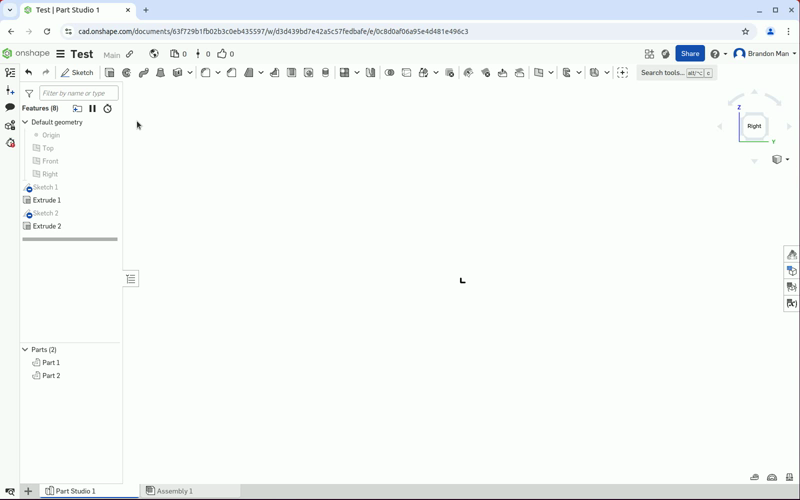
key(shift+h)
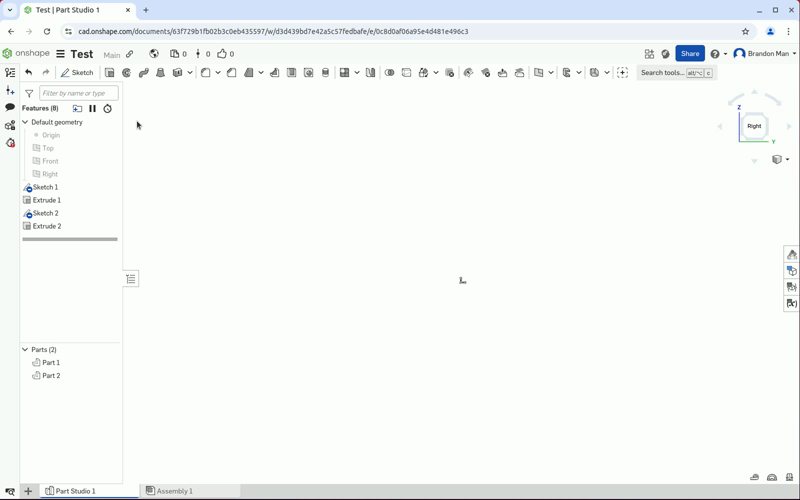
key(shift+h)
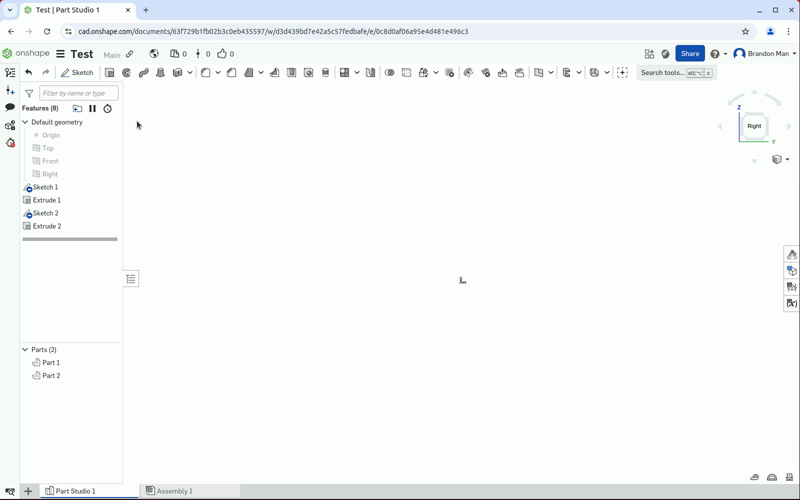
key(shift+7)
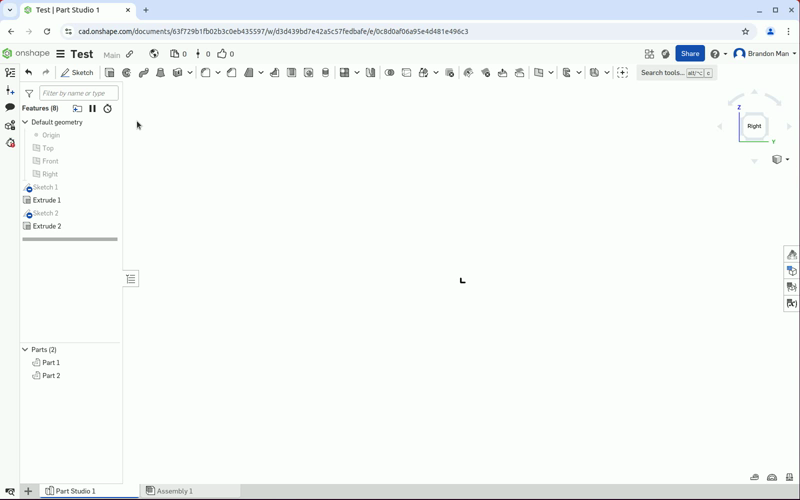
key(right, 2)
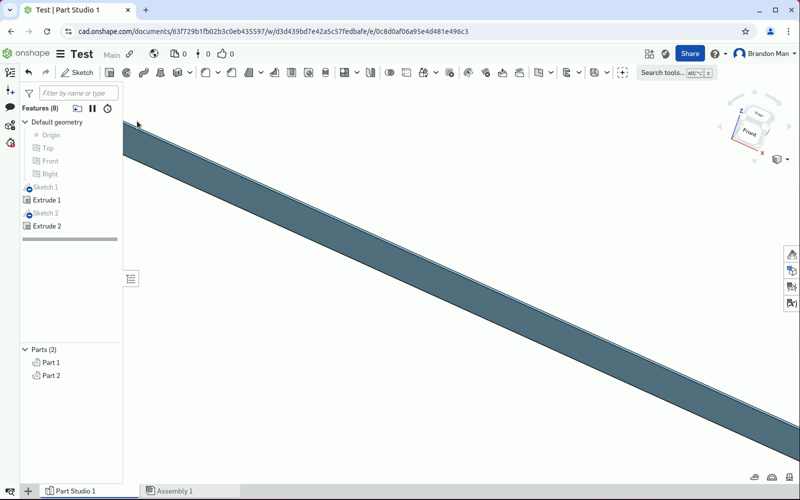
key(down, 2)
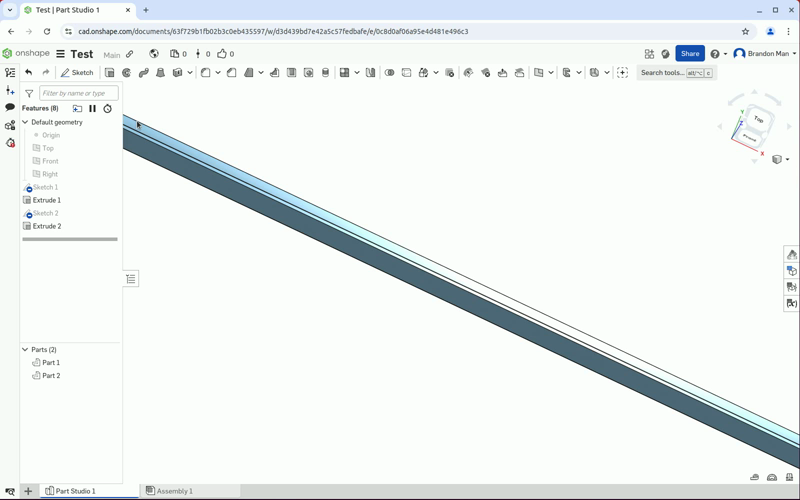
key(up, 2)
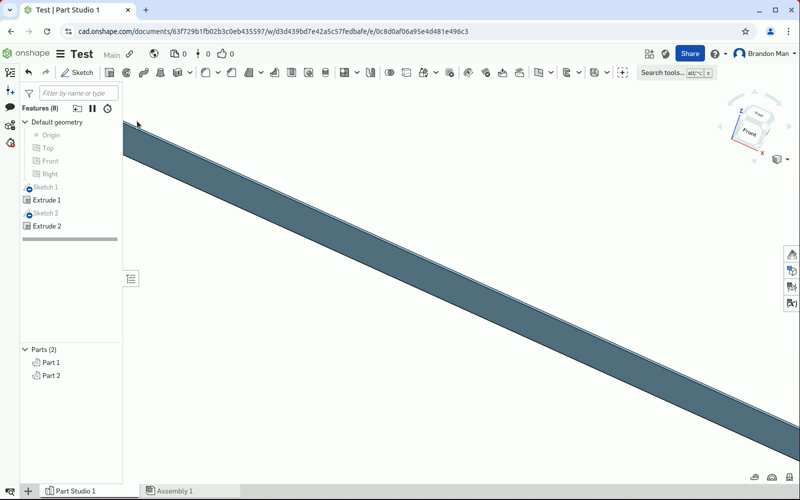
key(left, 2)
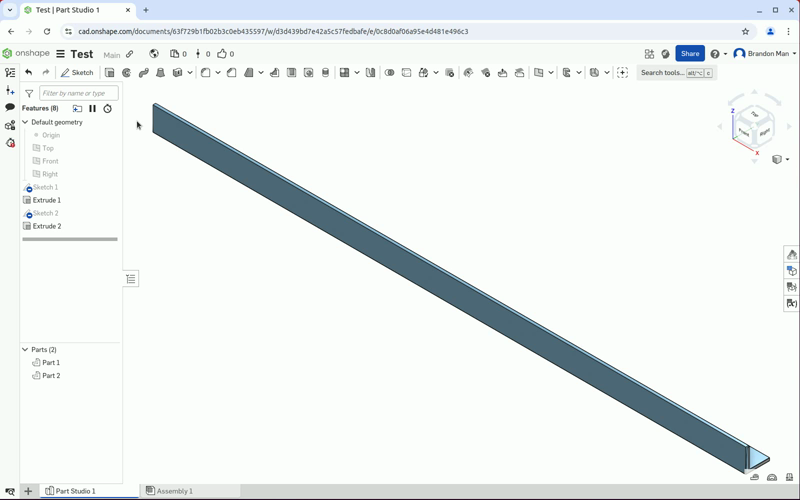
mouse_move(73, 189)
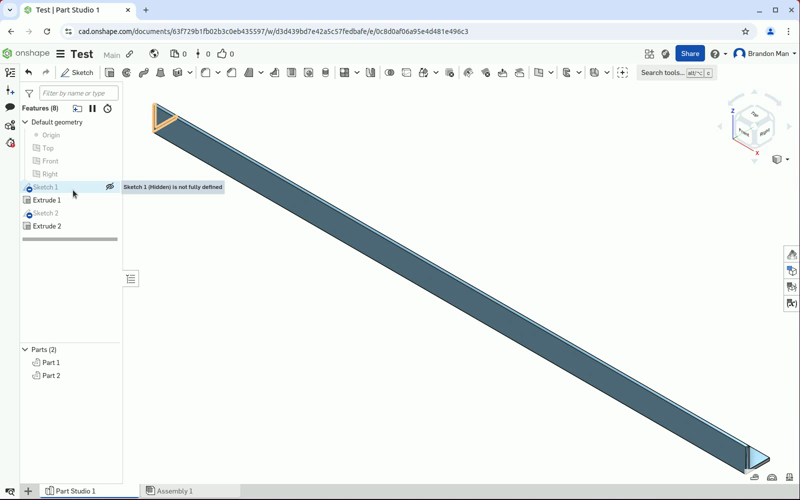
click(73, 189)